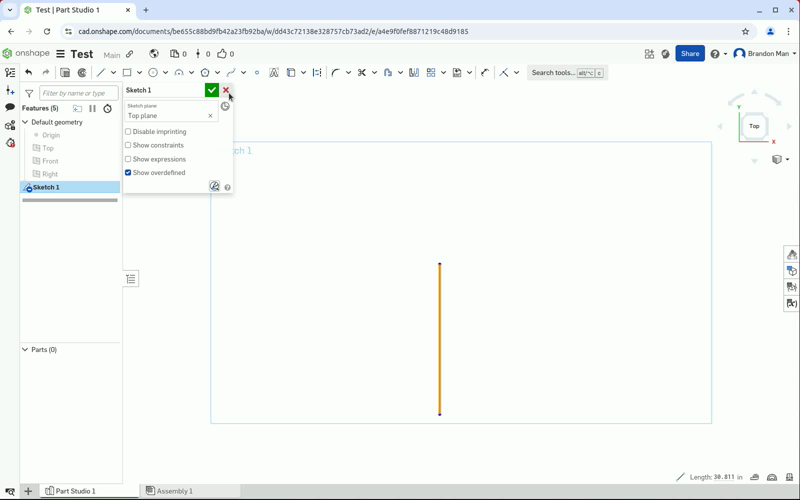
key(shift+h)
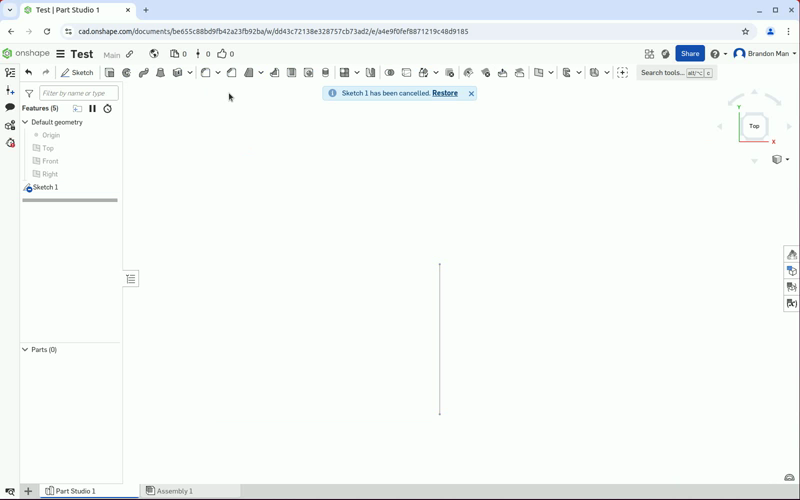
key(shift+s)
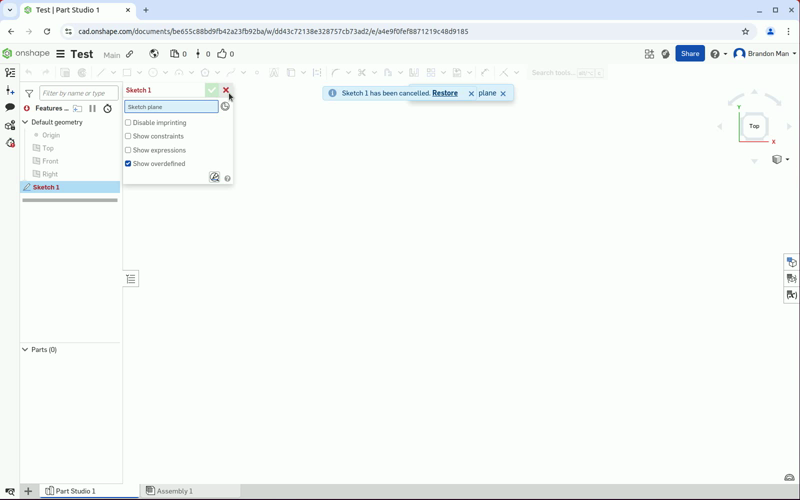
mouse_move(73, 150)
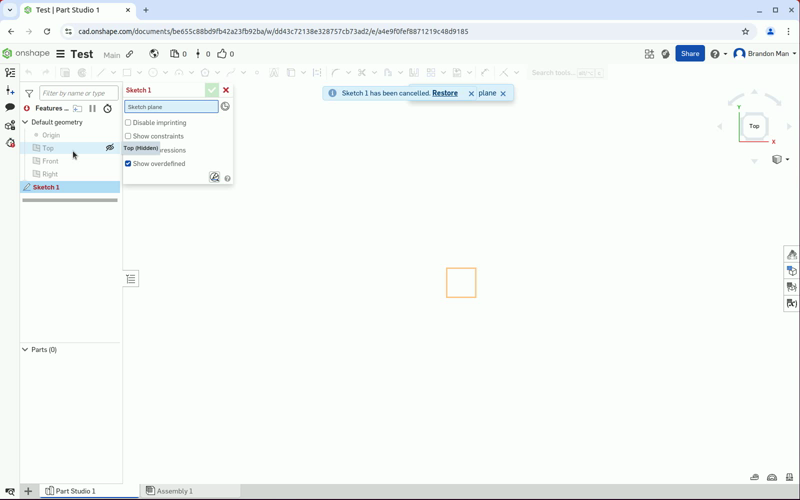
click(73, 150)
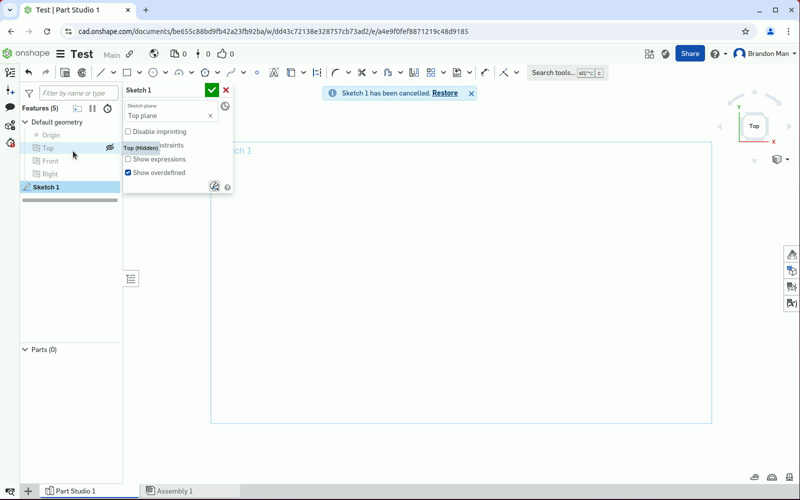
mouse_move(73, 352)
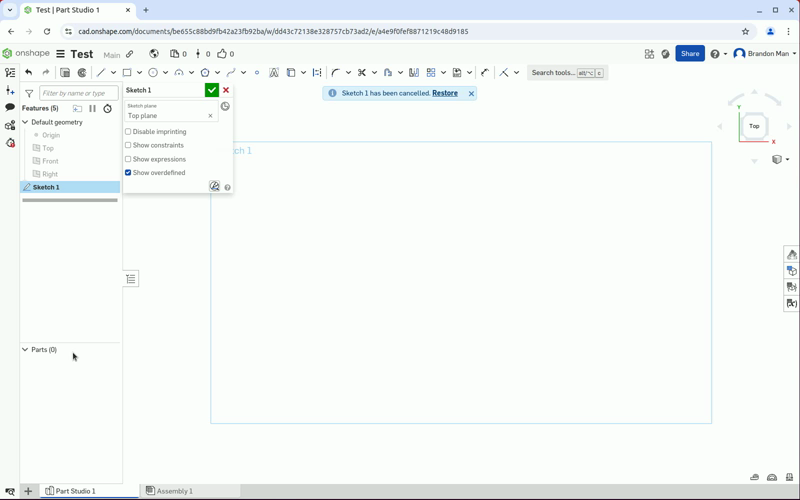
key(y)
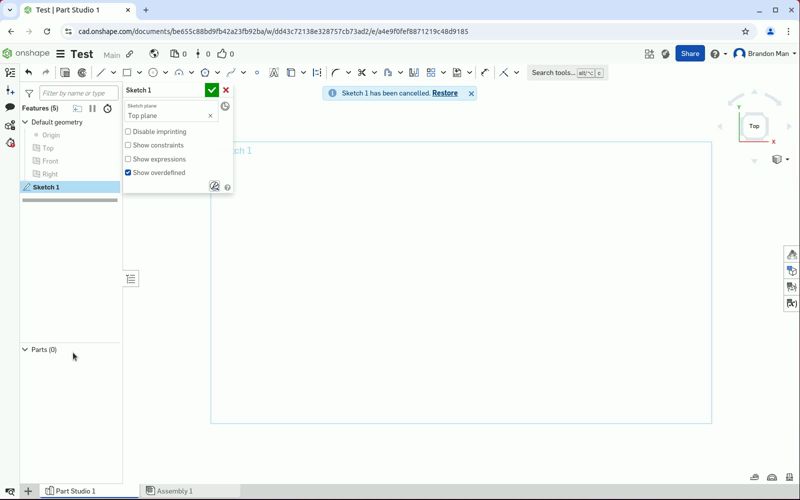
key(a)
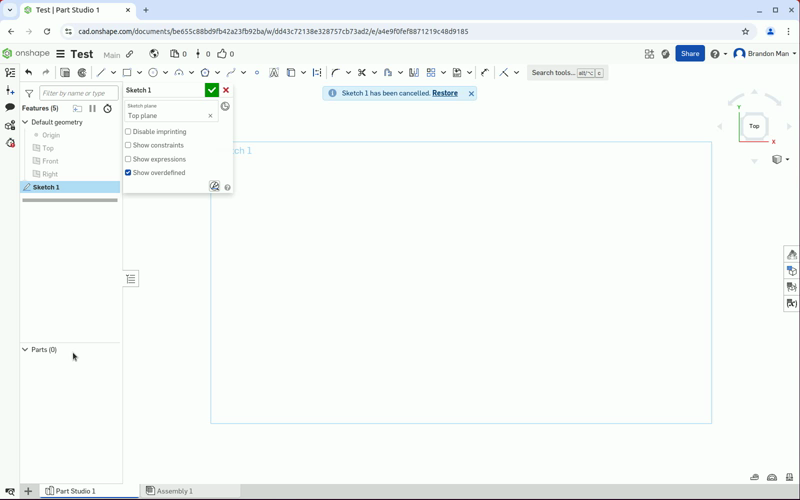
key_down(shift)
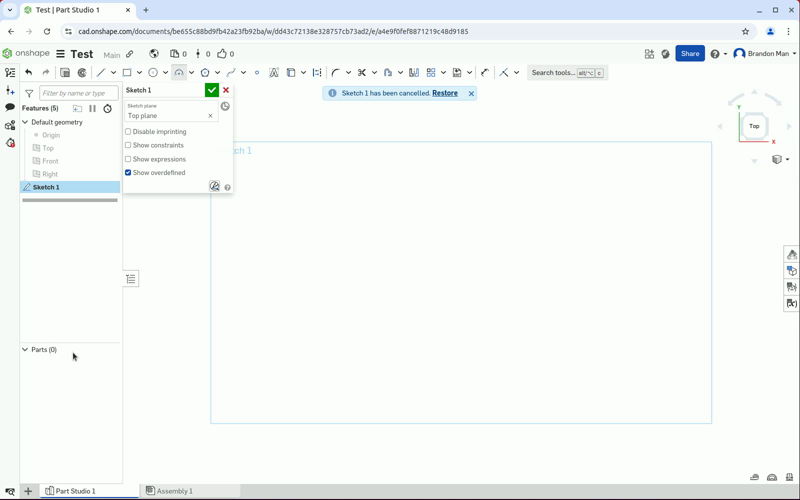
mouse_move(348, 318)
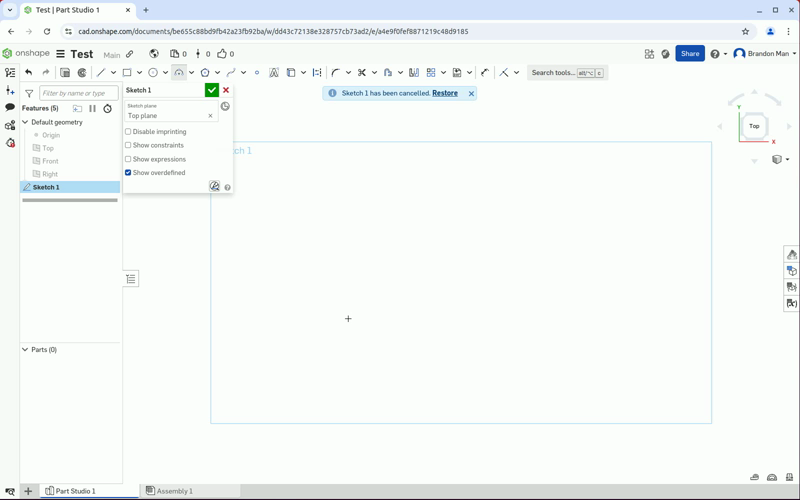
click(348, 318)
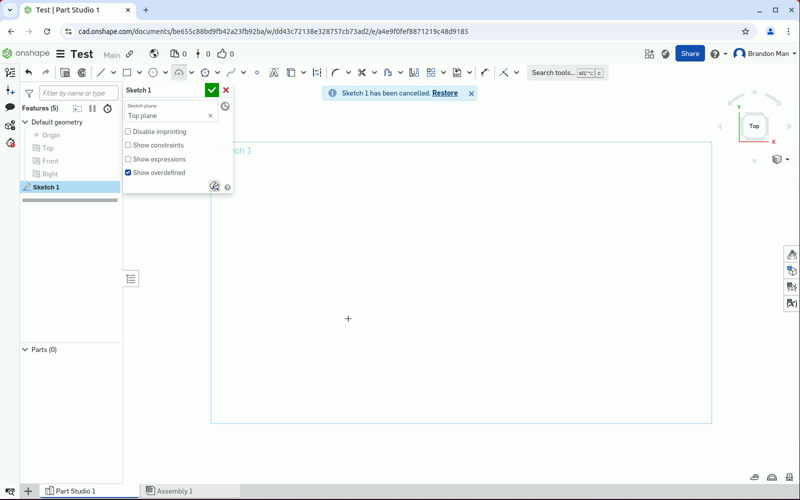
key_up(shift)
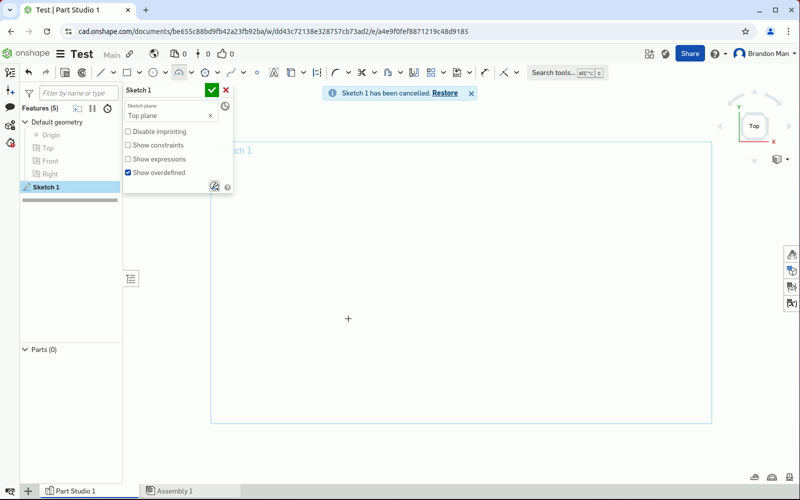
key_down(shift)
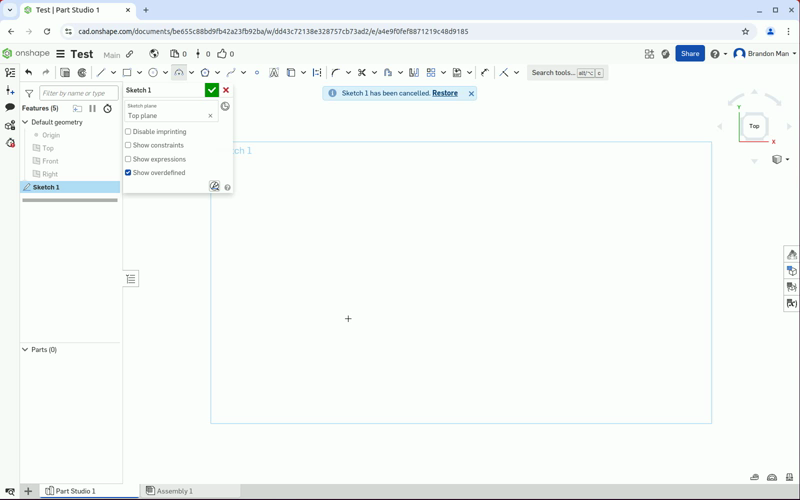
mouse_move(380, 350)
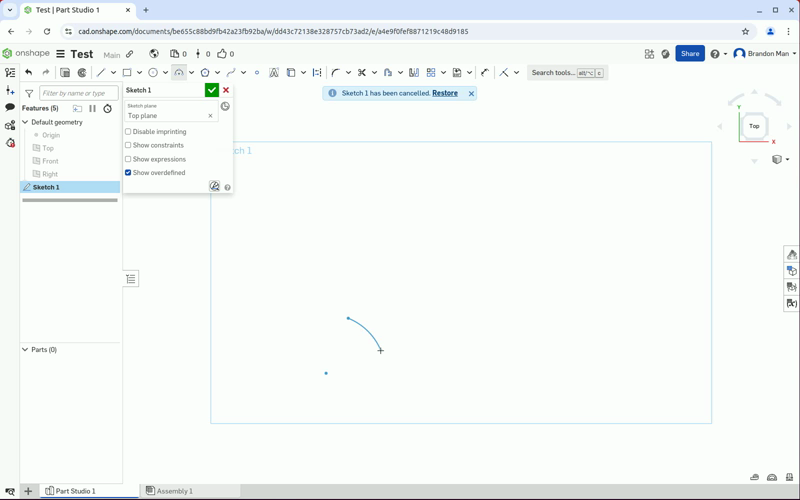
click(380, 350)
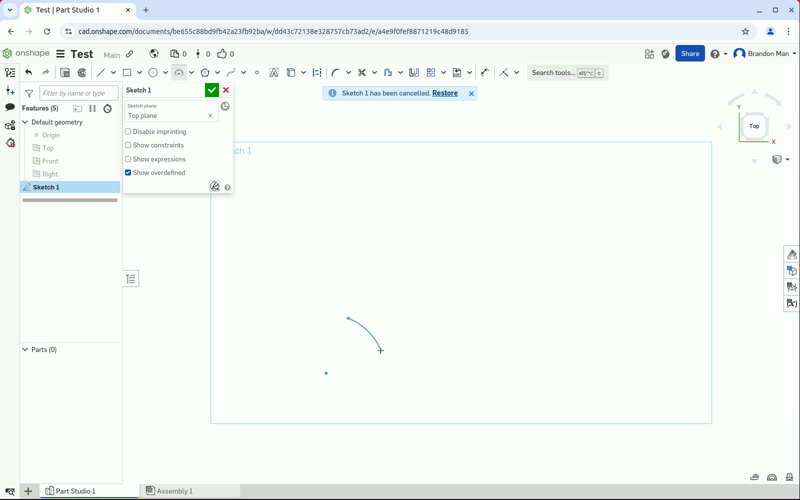
mouse_move(357, 340)
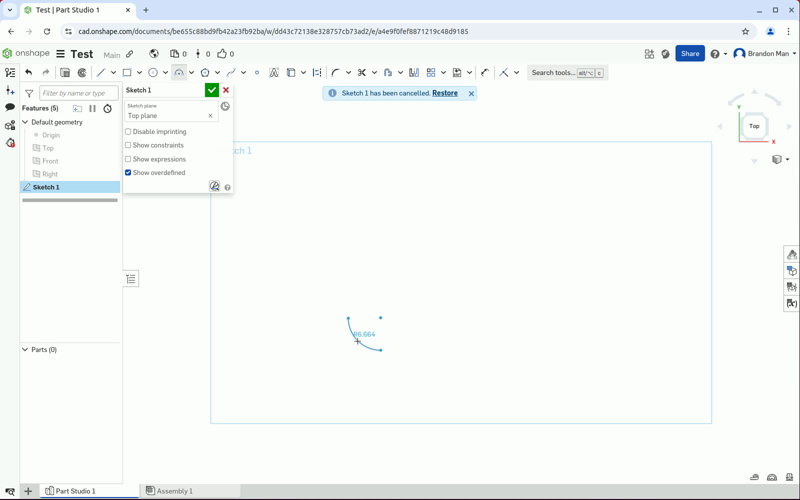
click(357, 340)
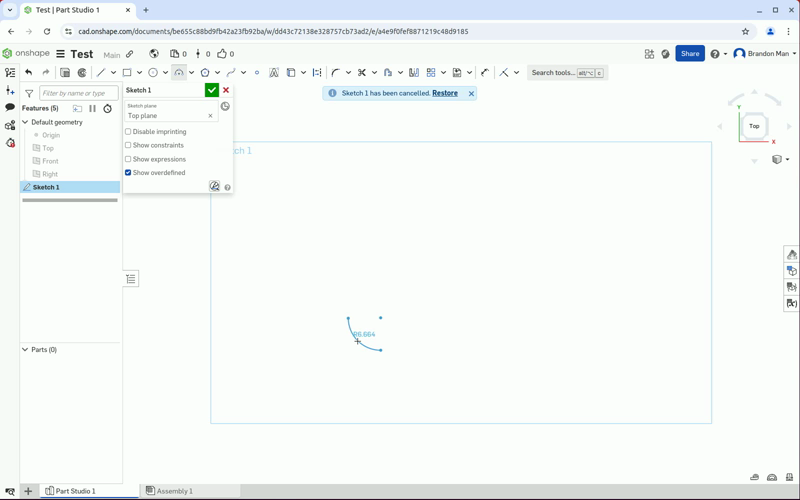
key_up(shift)
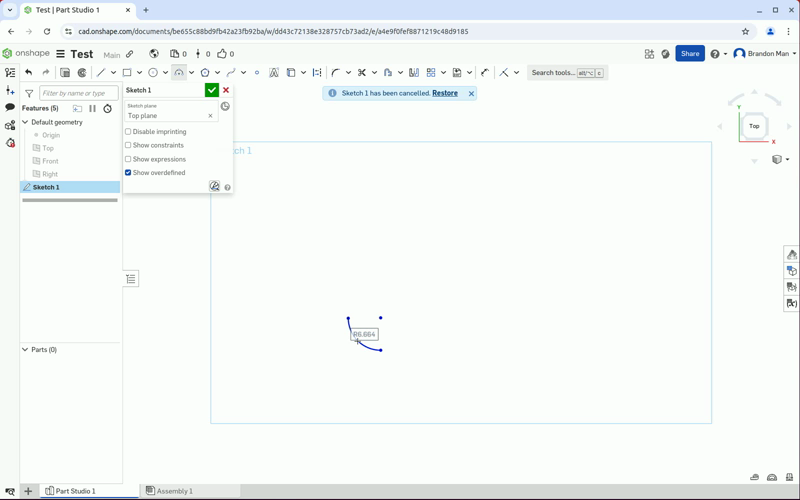
key(esc)
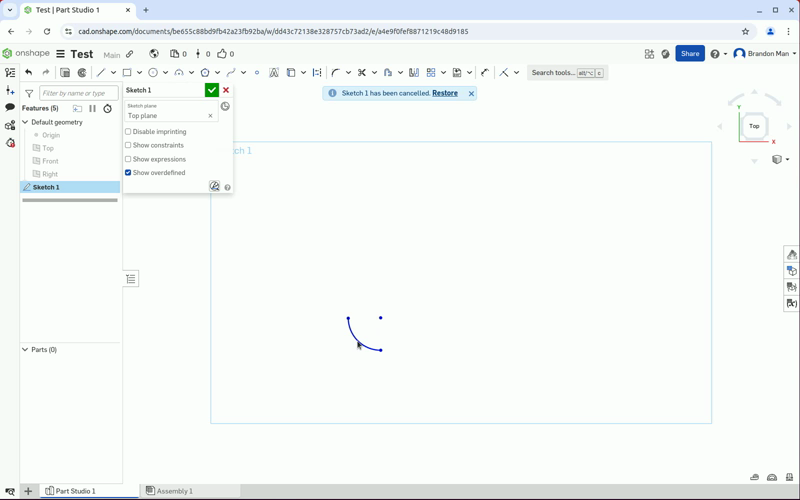
key(l)
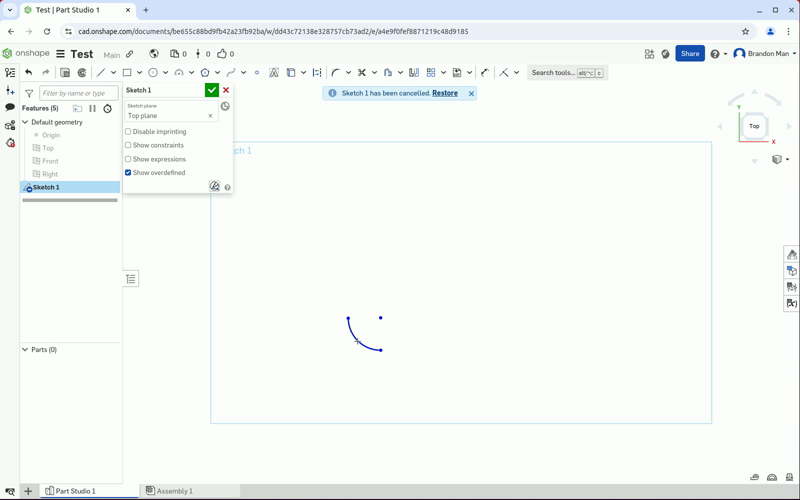
mouse_move(380, 350)
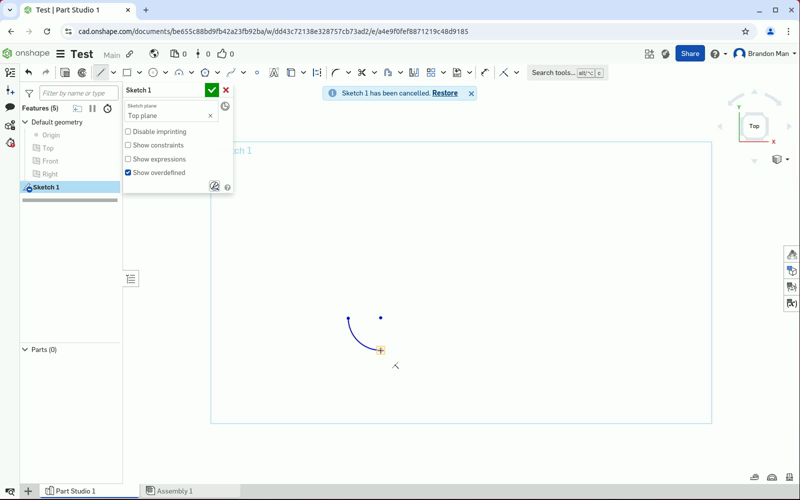
click(380, 350)
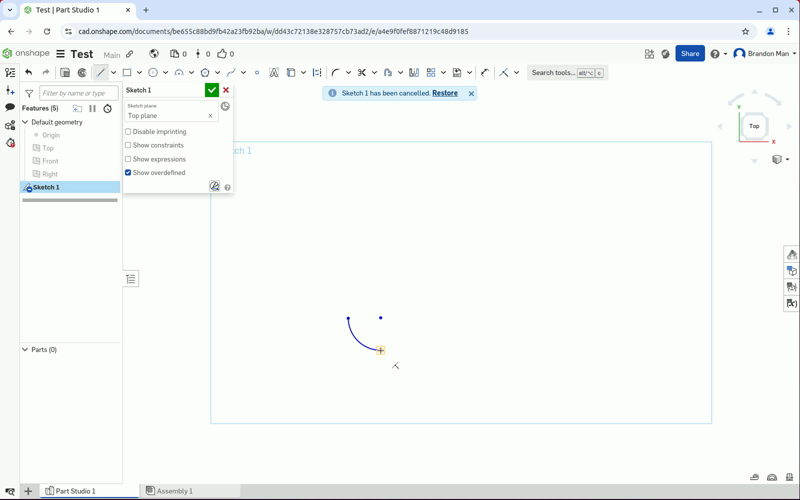
key_down(shift)
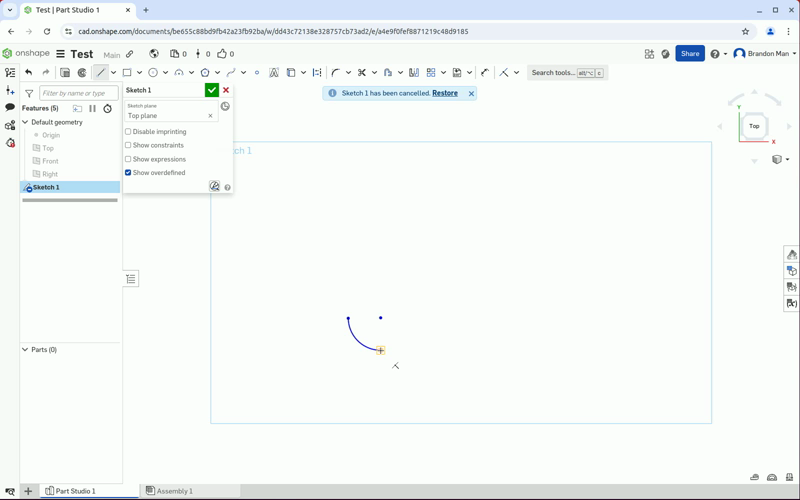
mouse_move(504, 350)
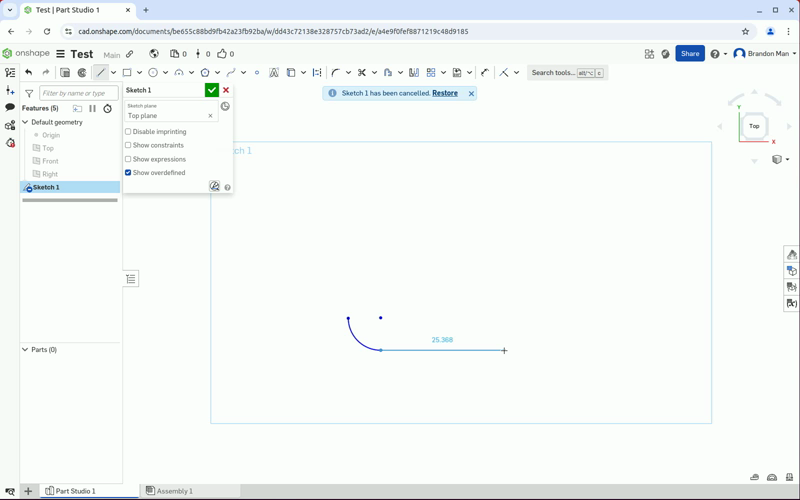
click(504, 350)
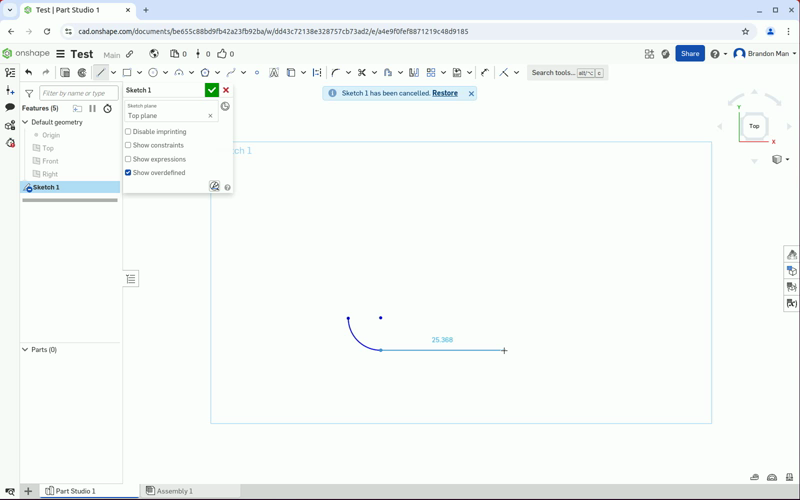
key_up(shift)
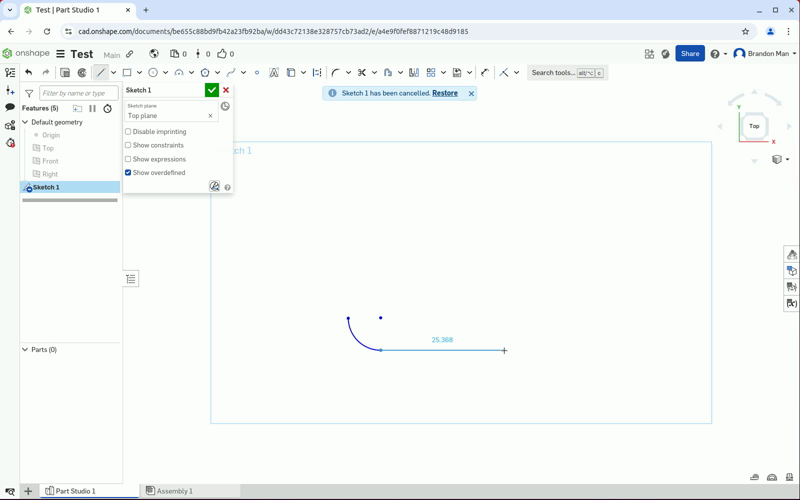
key(esc)
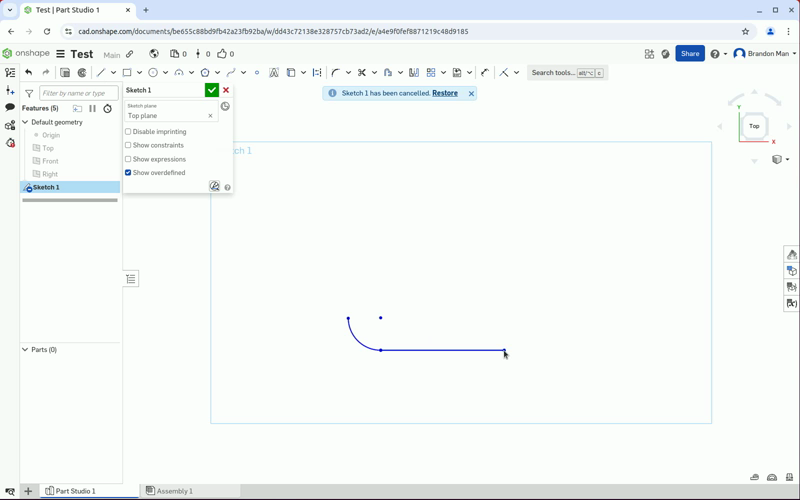
key(a)
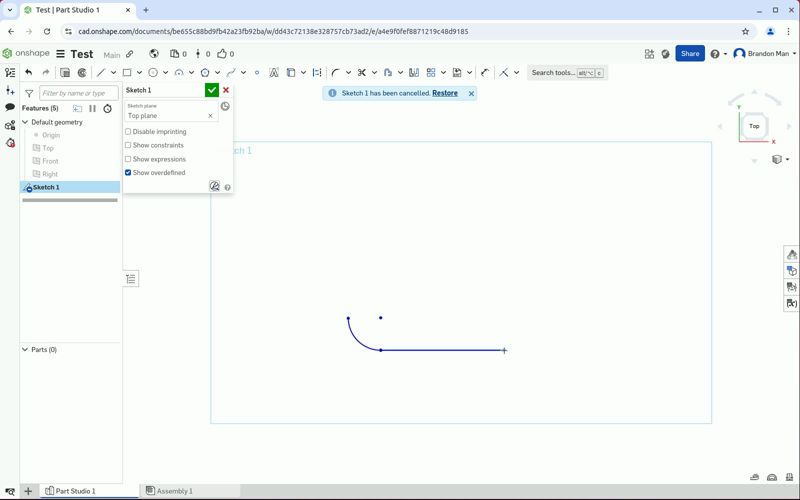
mouse_move(504, 350)
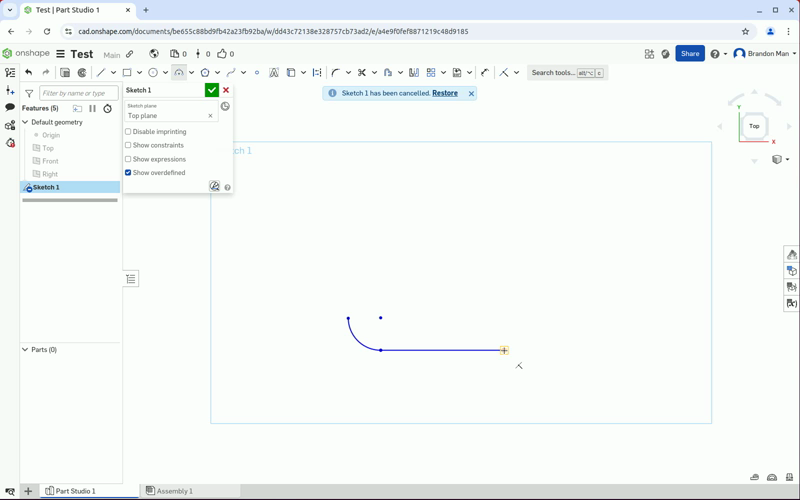
click(504, 350)
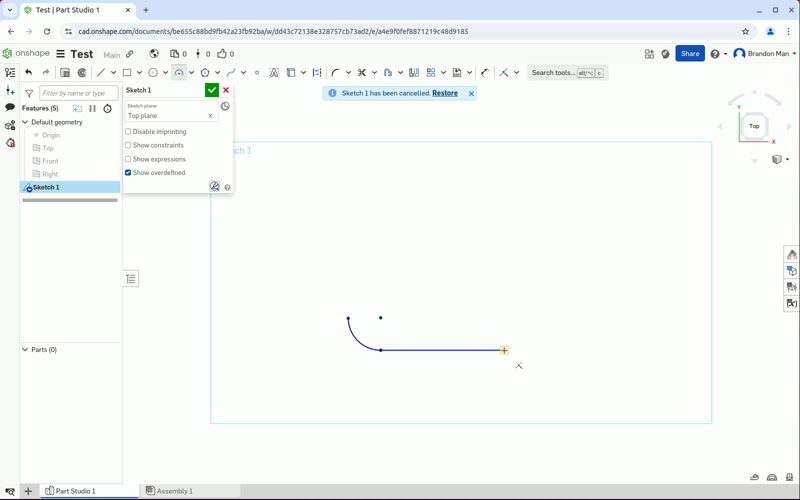
key_down(shift)
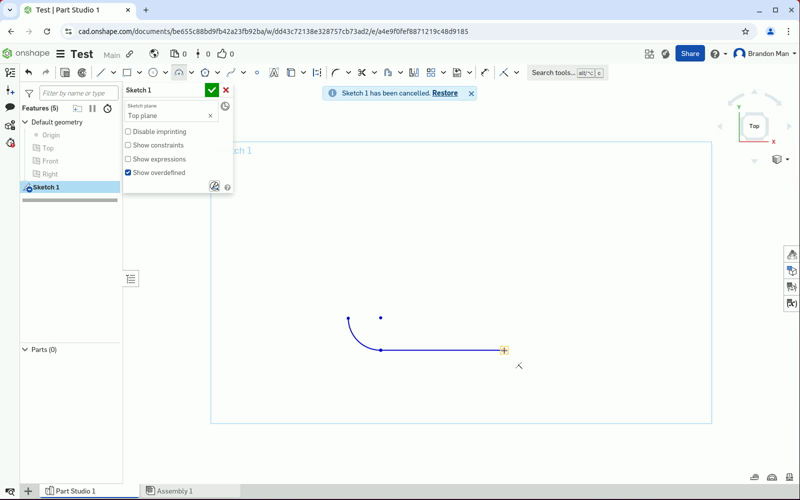
mouse_move(518, 336)
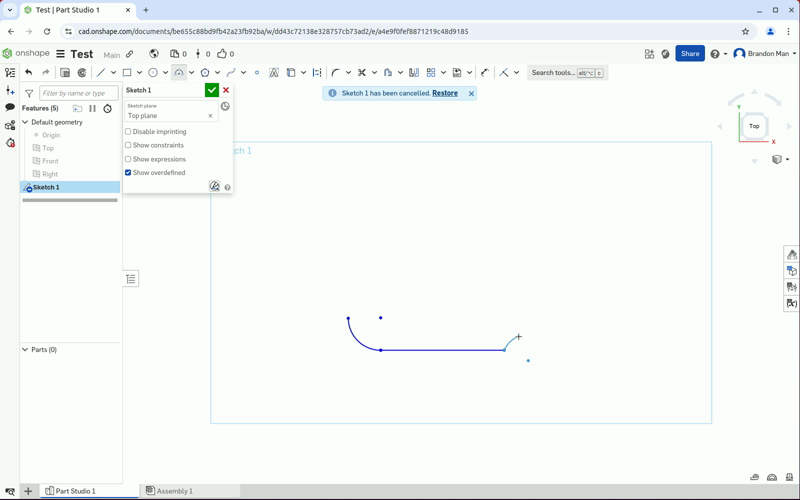
click(518, 336)
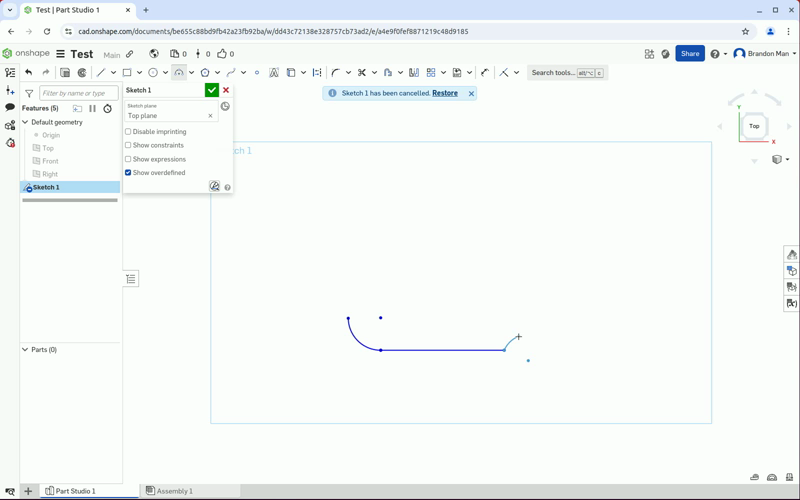
mouse_move(514, 346)
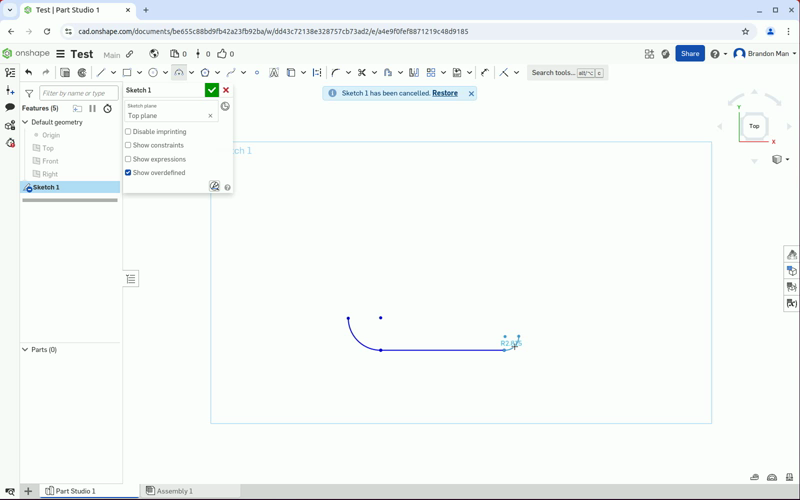
click(514, 346)
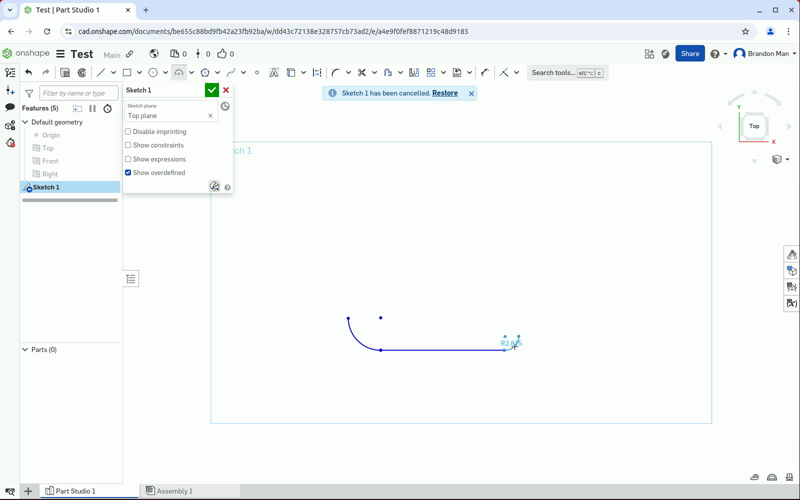
key_up(shift)
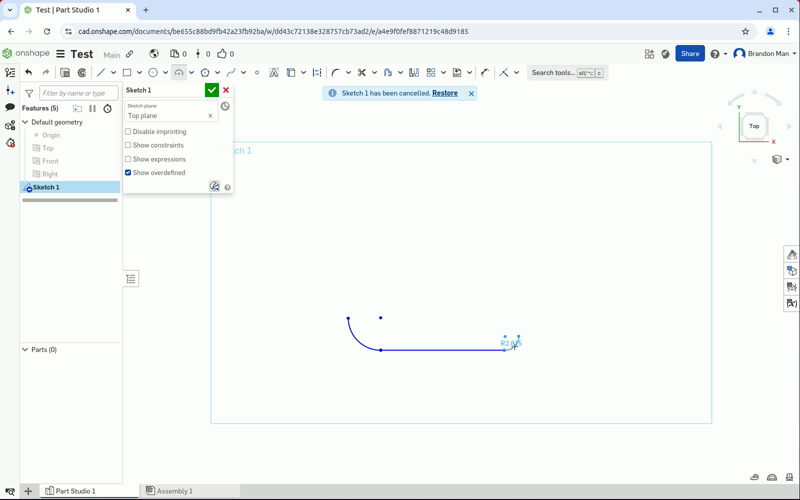
key(esc)
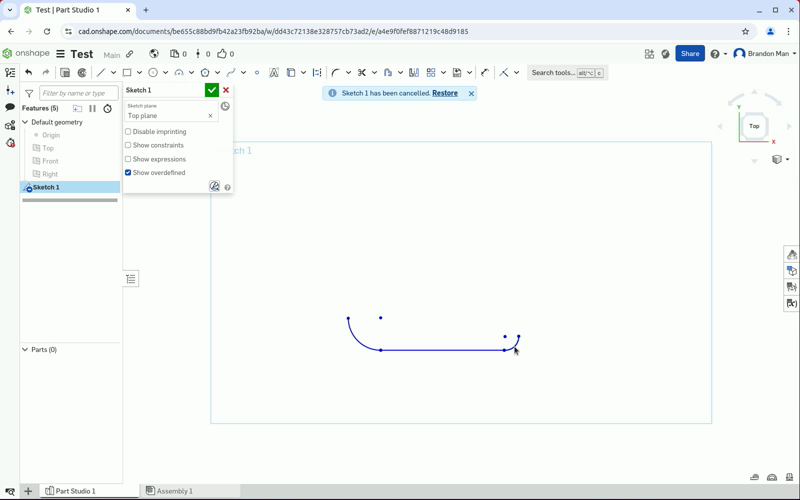
key(l)
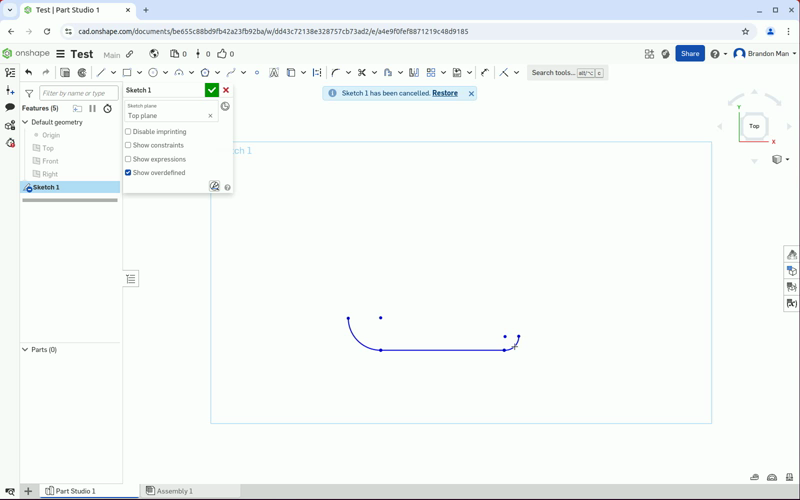
mouse_move(518, 336)
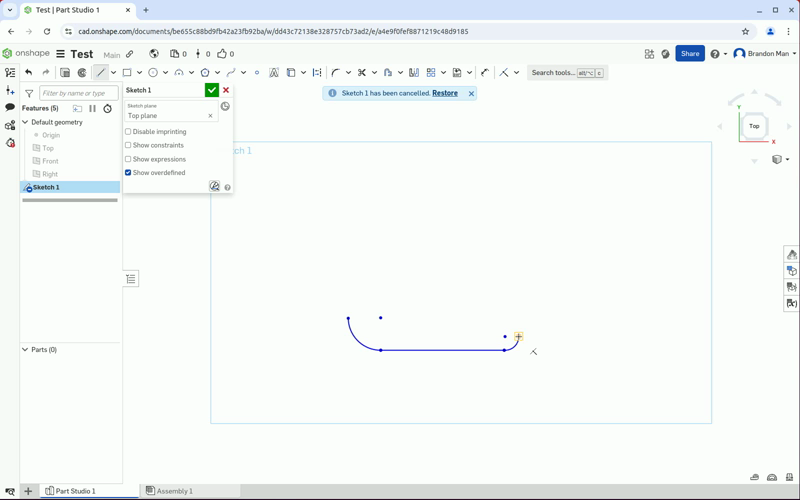
click(518, 336)
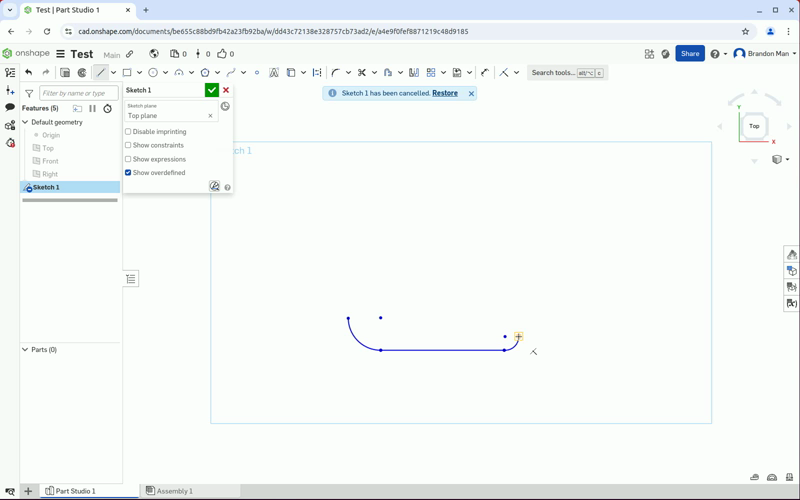
key_down(shift)
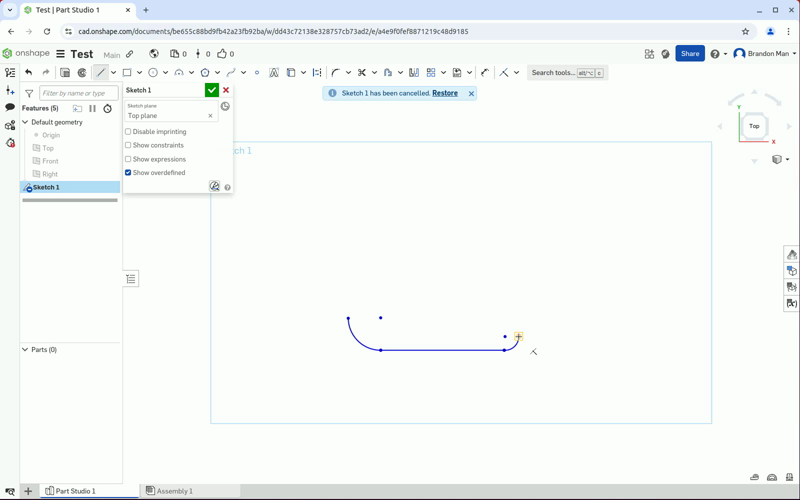
mouse_move(518, 230)
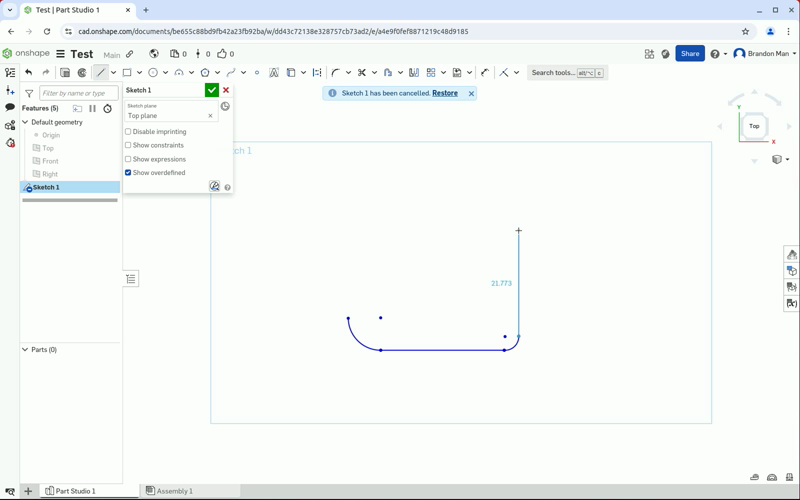
click(518, 230)
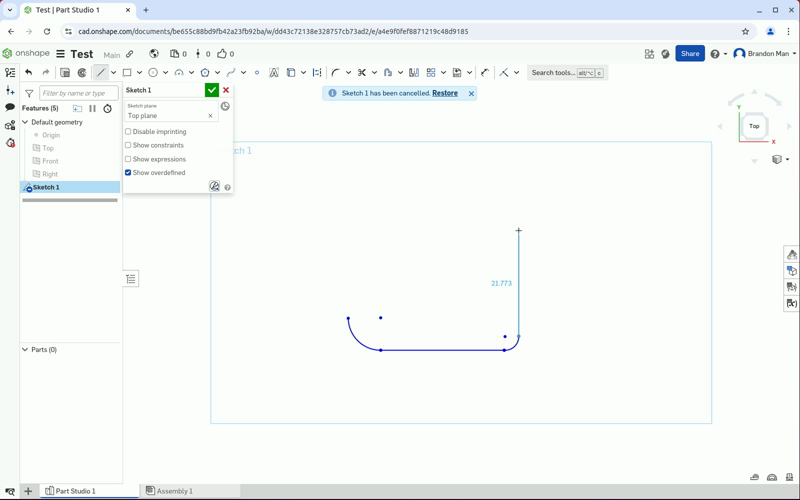
key_up(shift)
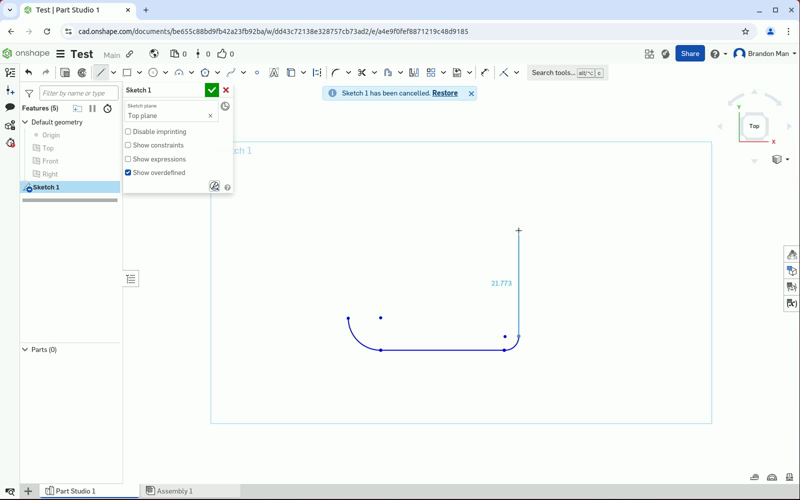
key(esc)
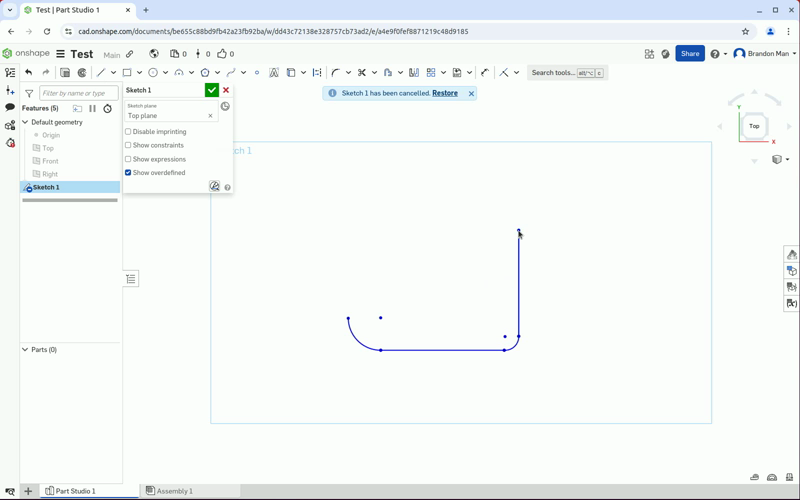
key(a)
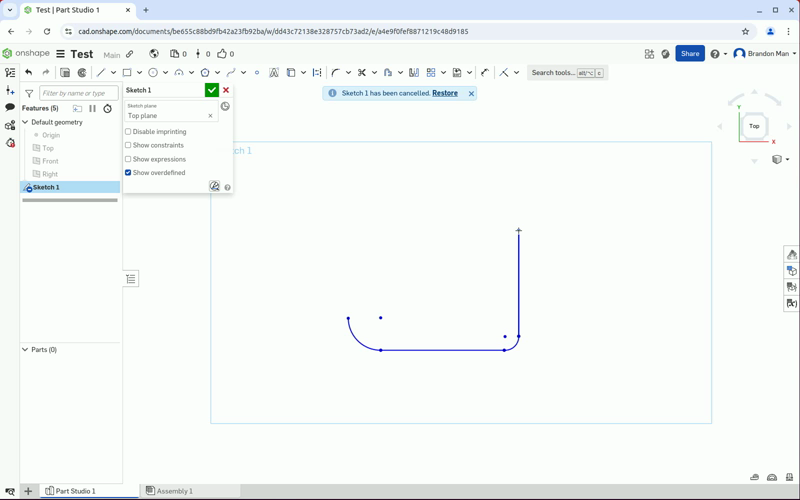
mouse_move(518, 230)
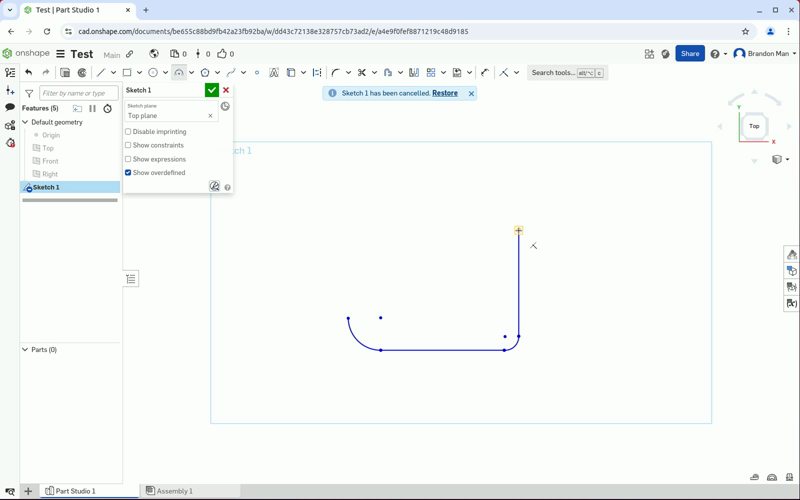
click(518, 230)
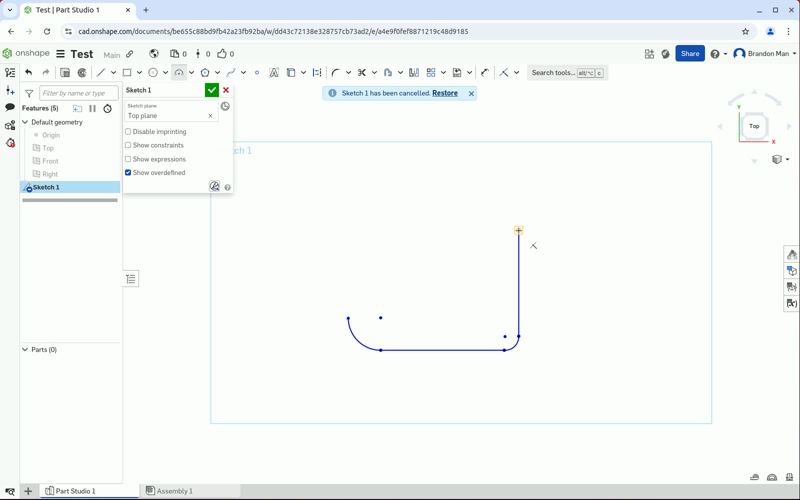
key_down(shift)
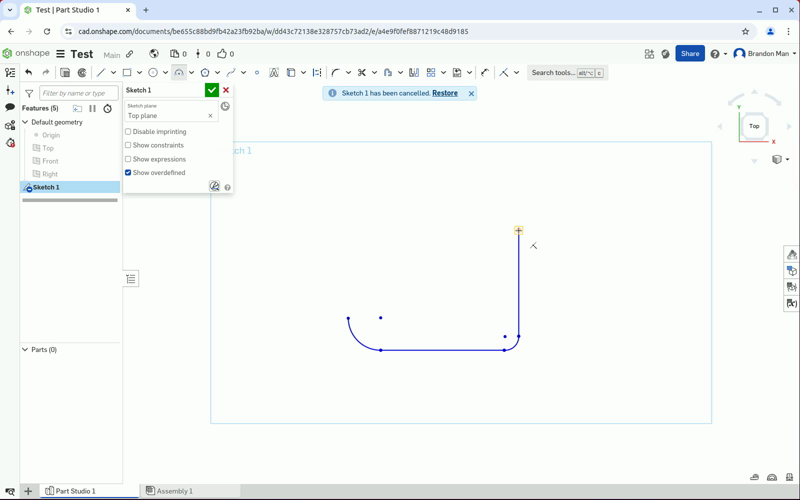
mouse_move(504, 215)
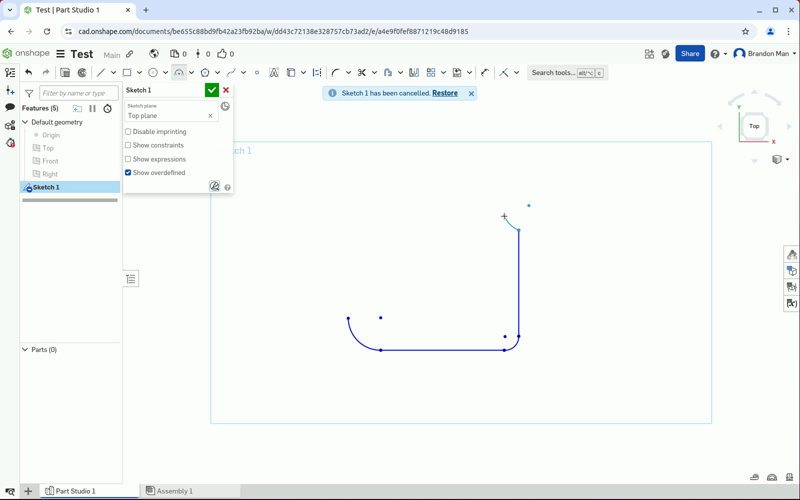
click(504, 215)
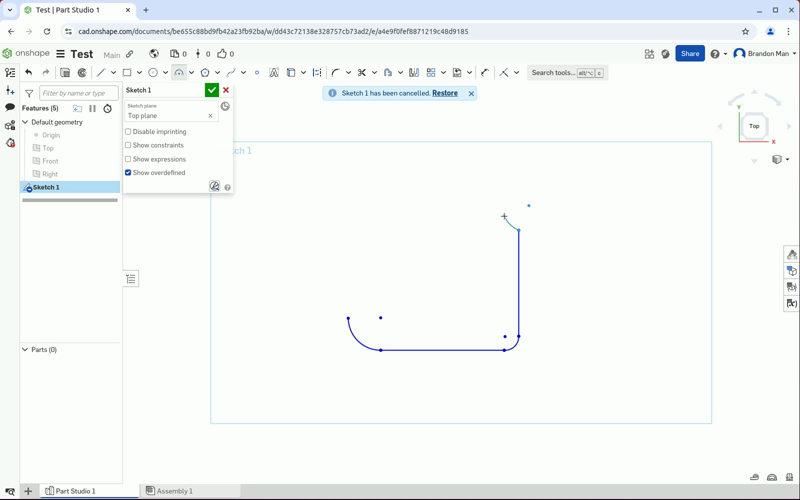
mouse_move(514, 219)
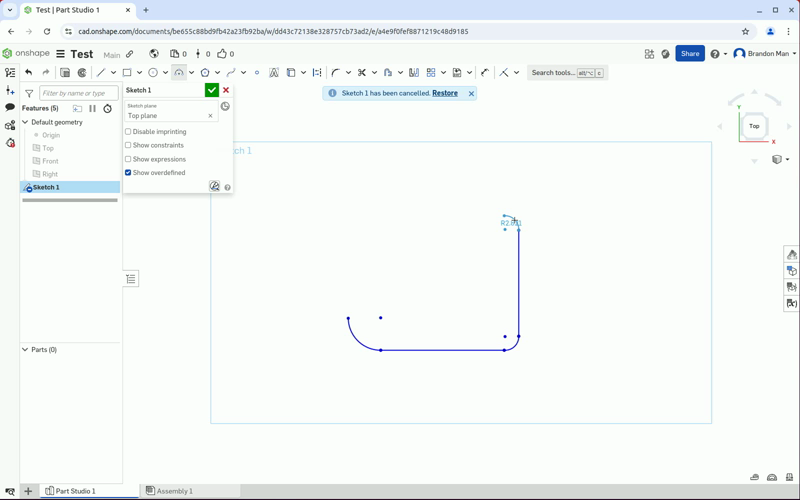
click(514, 219)
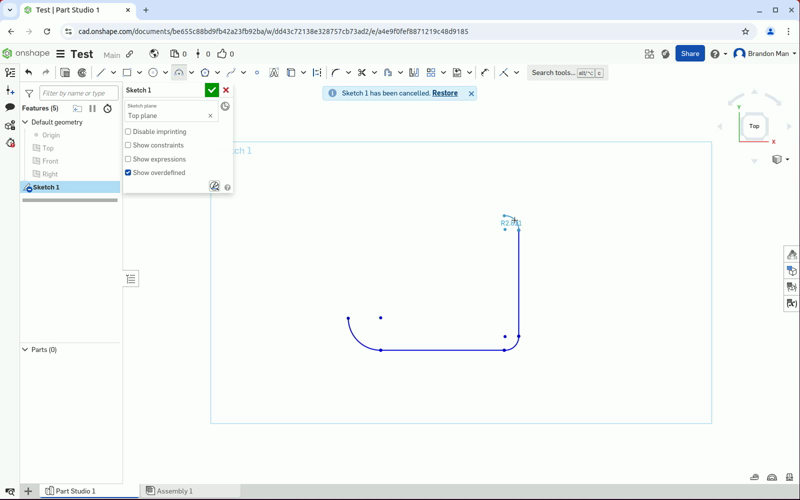
key_up(shift)
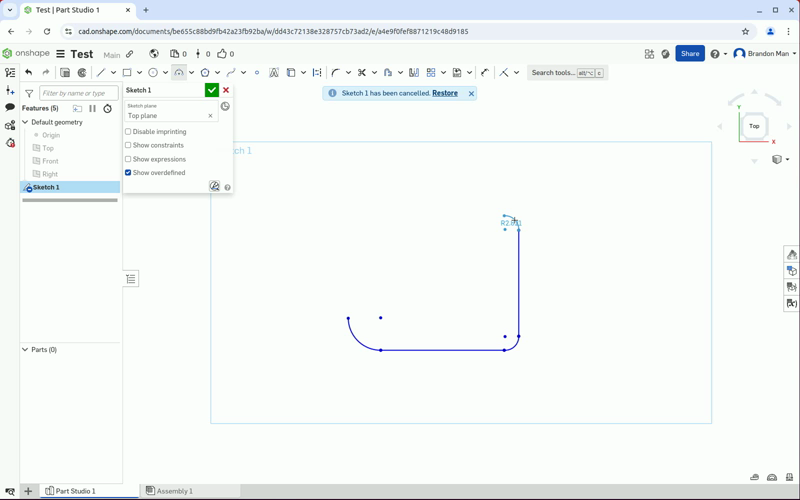
key(esc)
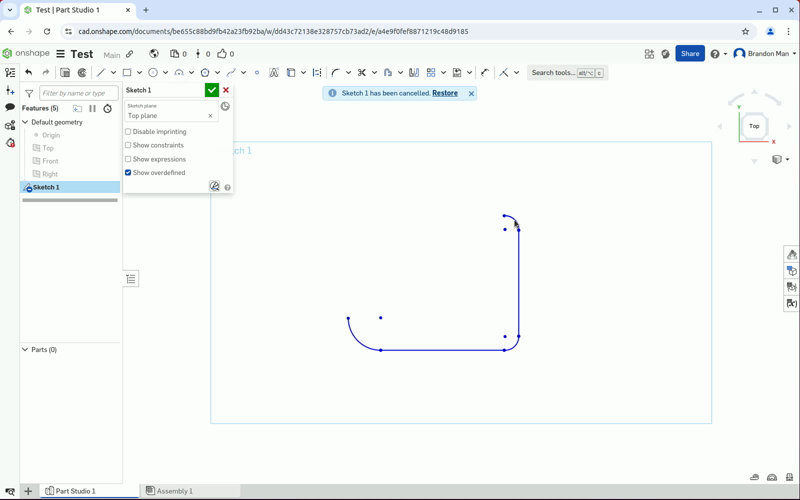
key(l)
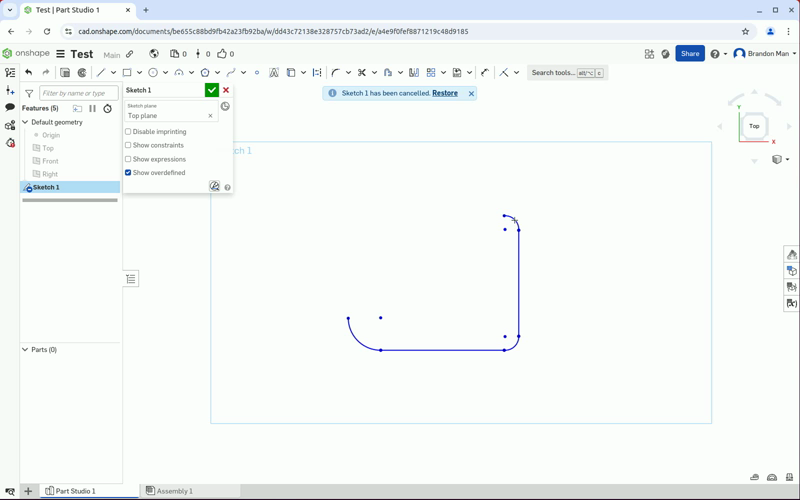
mouse_move(504, 215)
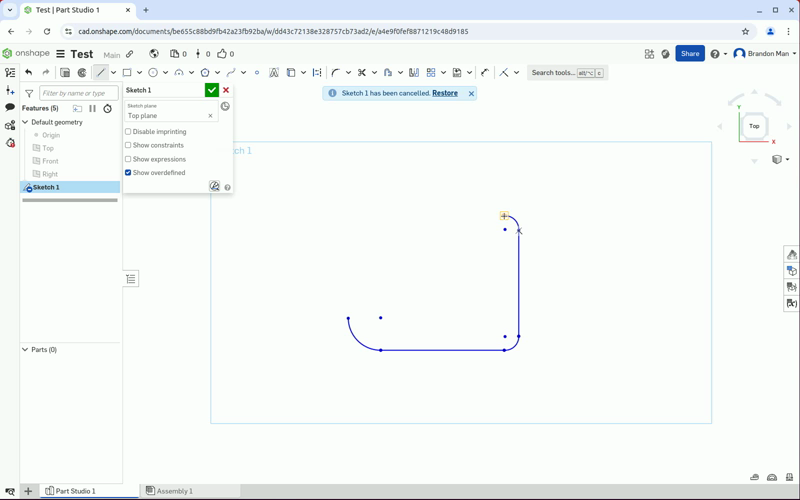
click(504, 215)
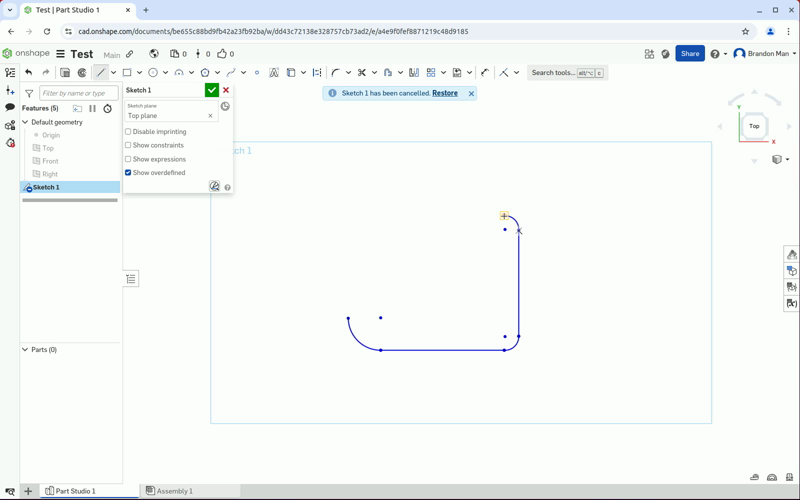
key_down(shift)
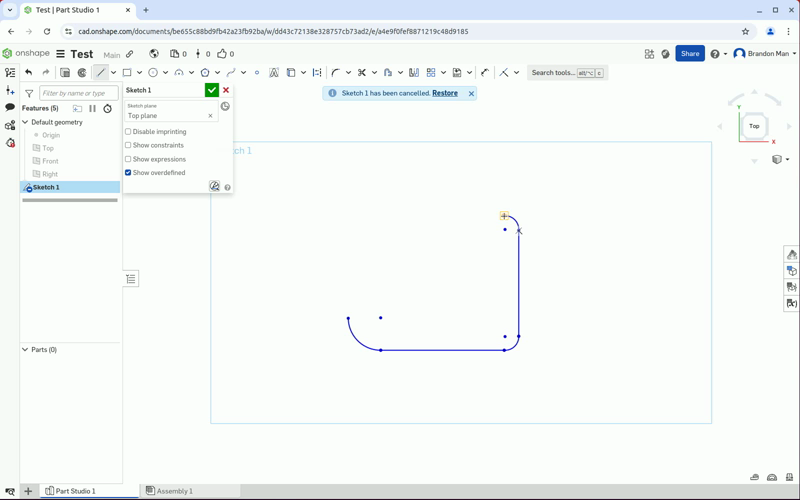
mouse_move(380, 215)
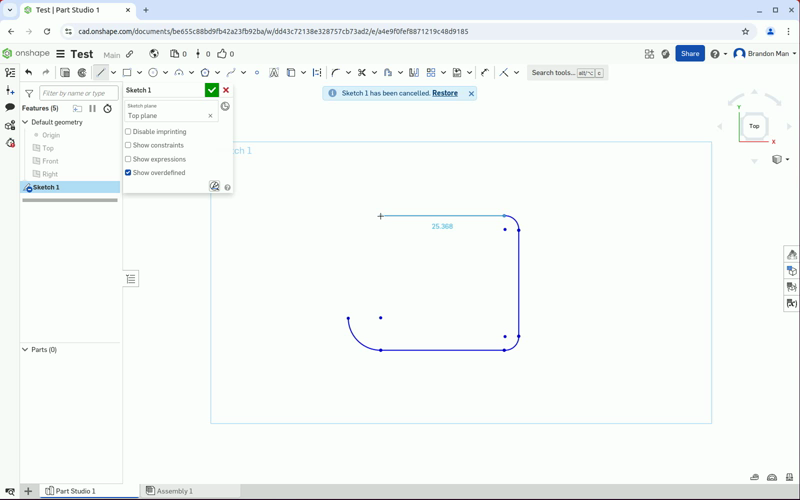
click(380, 215)
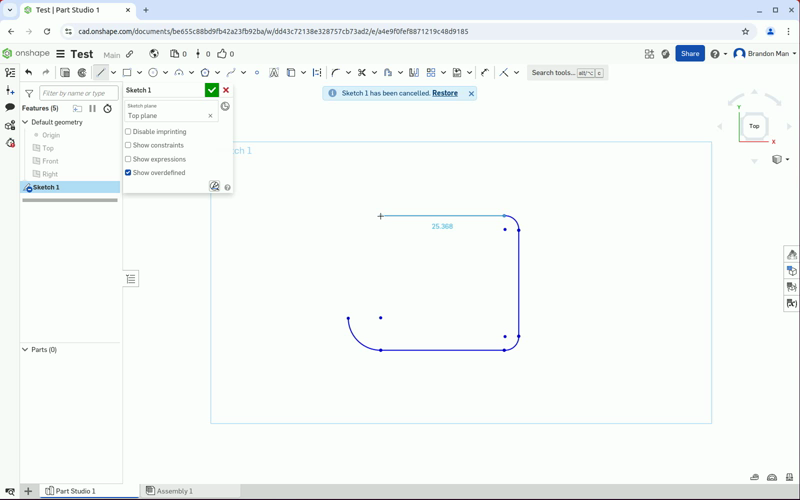
key_up(shift)
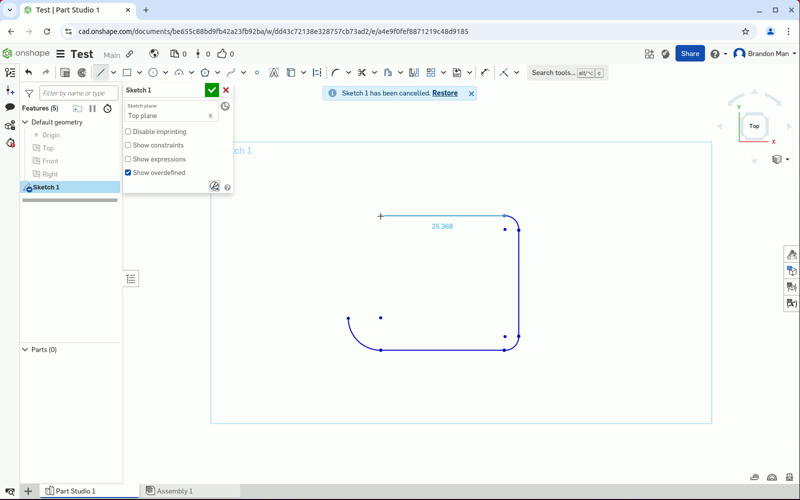
key(esc)
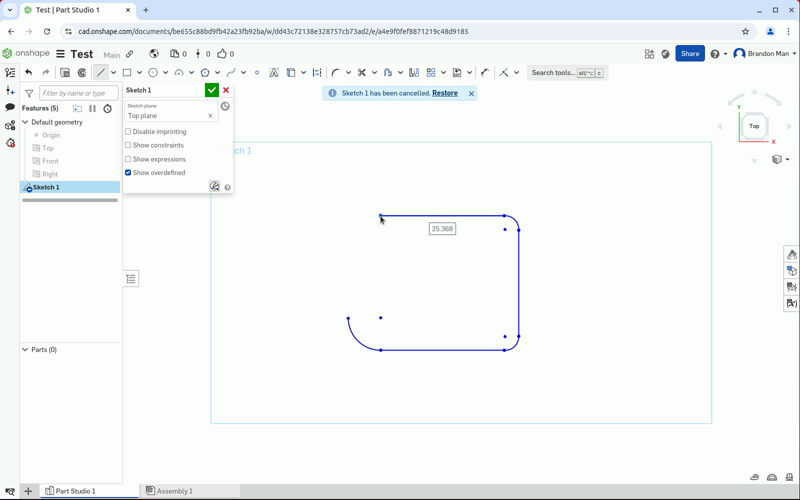
key(a)
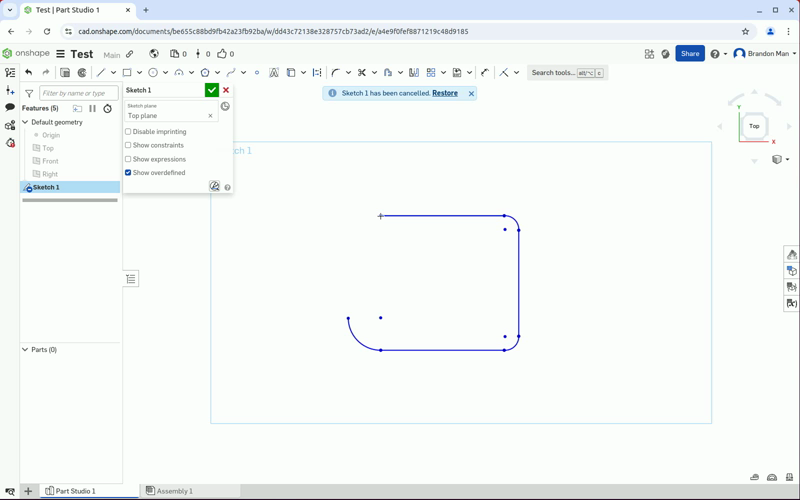
mouse_move(380, 215)
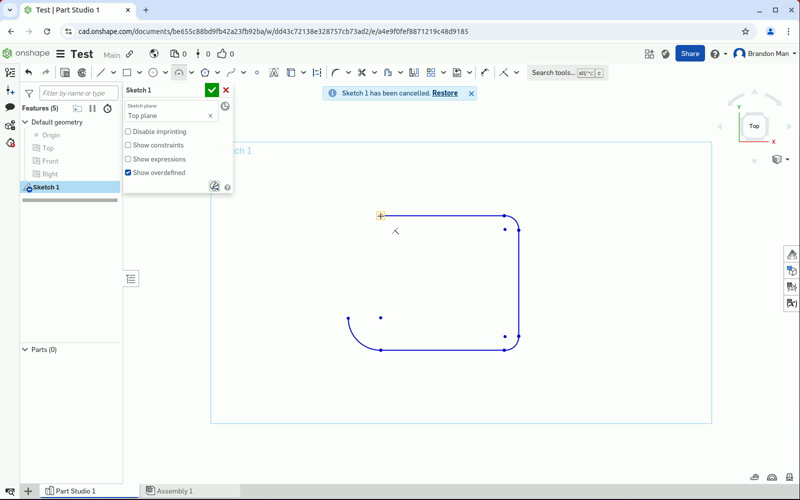
click(380, 215)
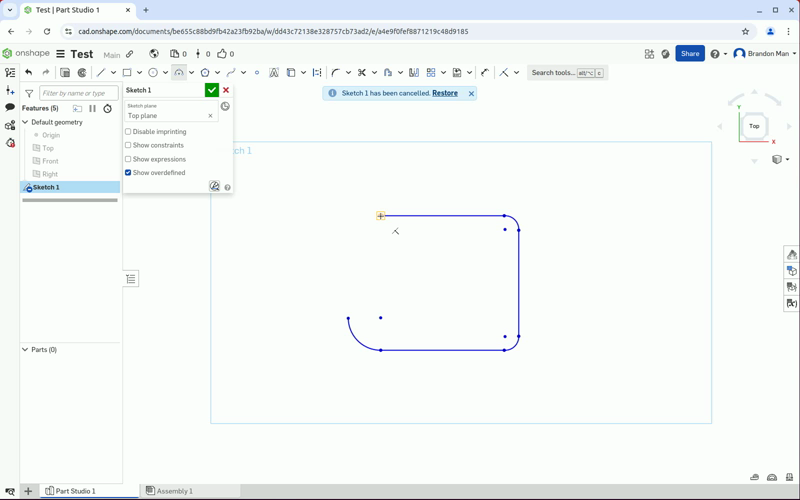
key_down(shift)
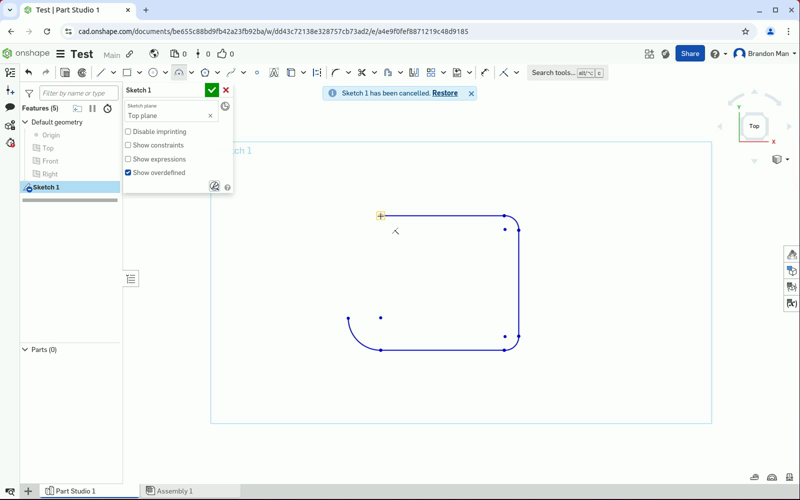
mouse_move(348, 248)
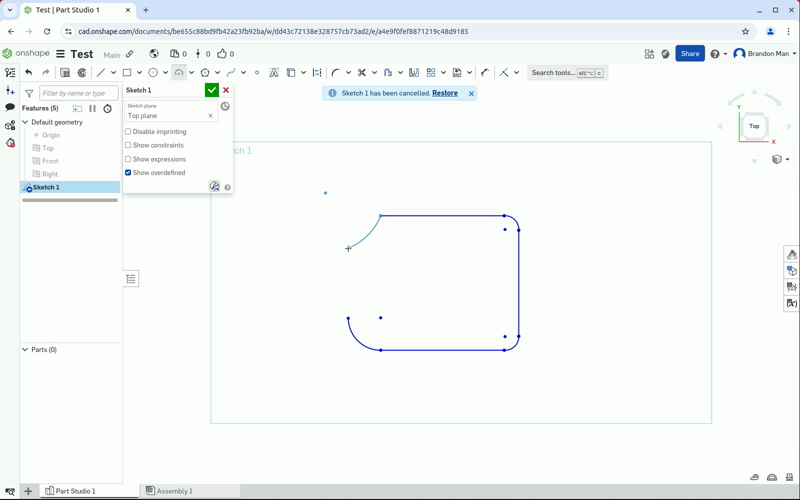
click(348, 248)
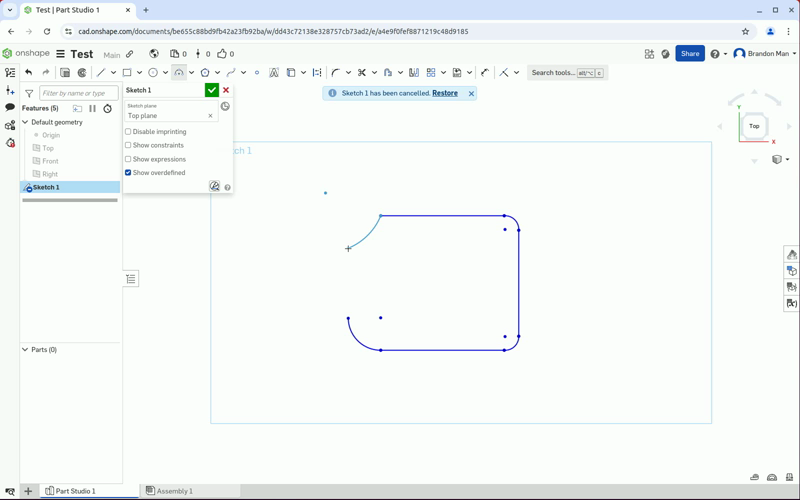
mouse_move(357, 225)
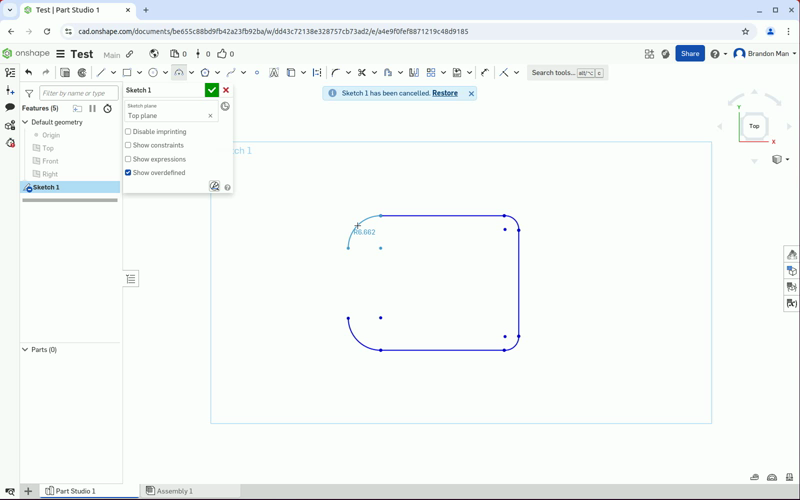
click(357, 225)
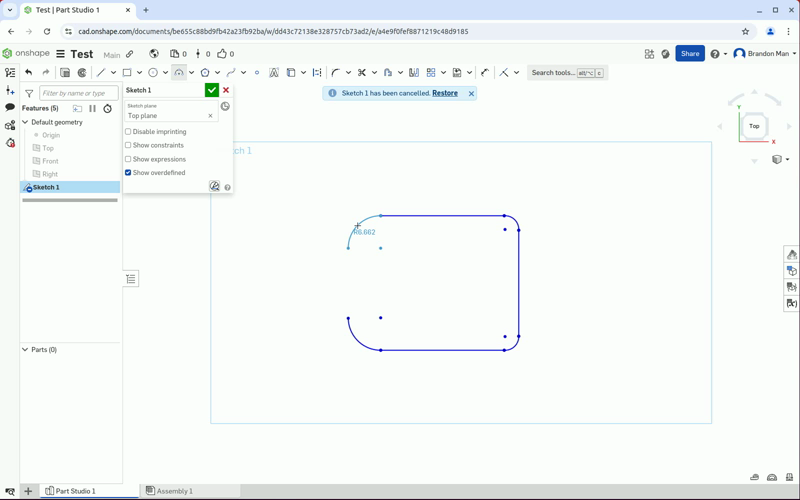
key_up(shift)
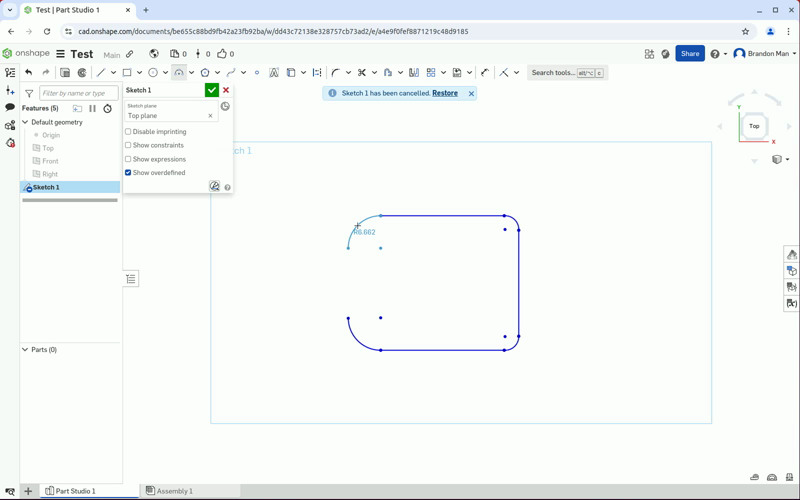
key(esc)
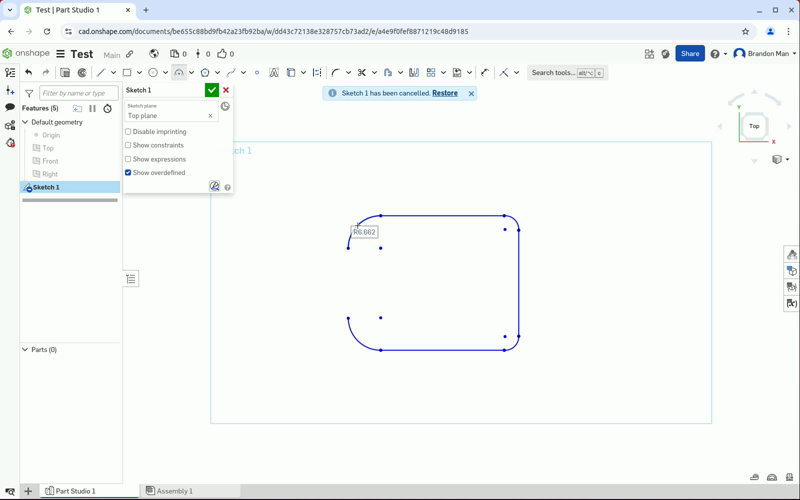
key(l)
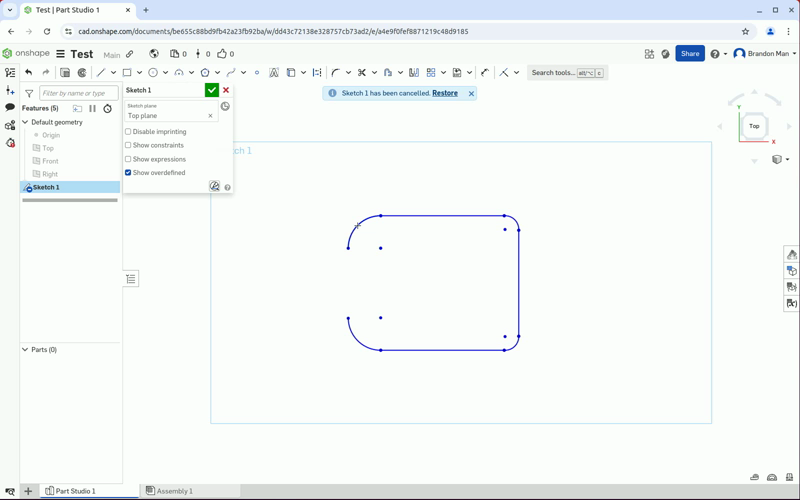
mouse_move(348, 248)
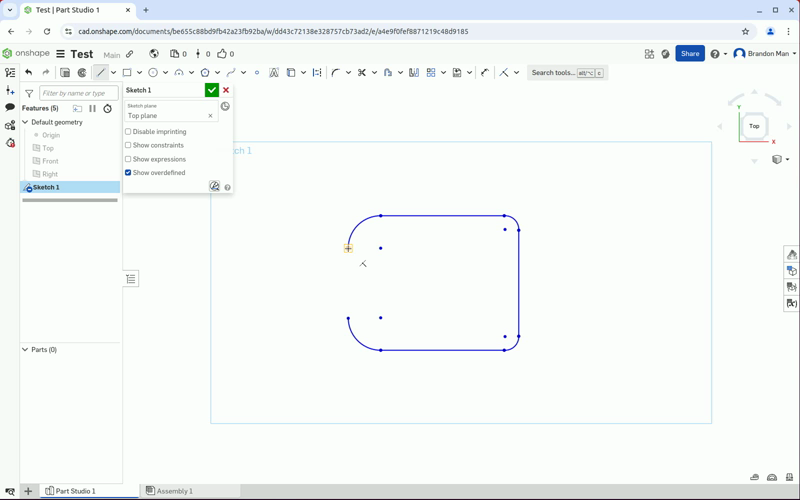
click(348, 248)
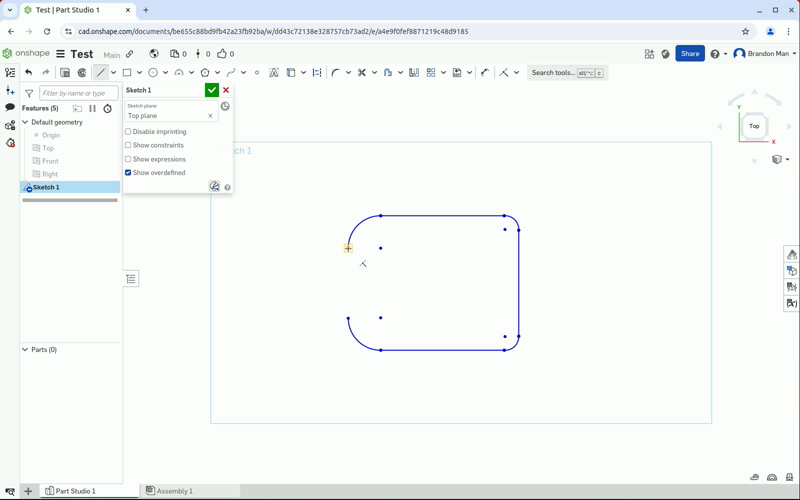
key_down(shift)
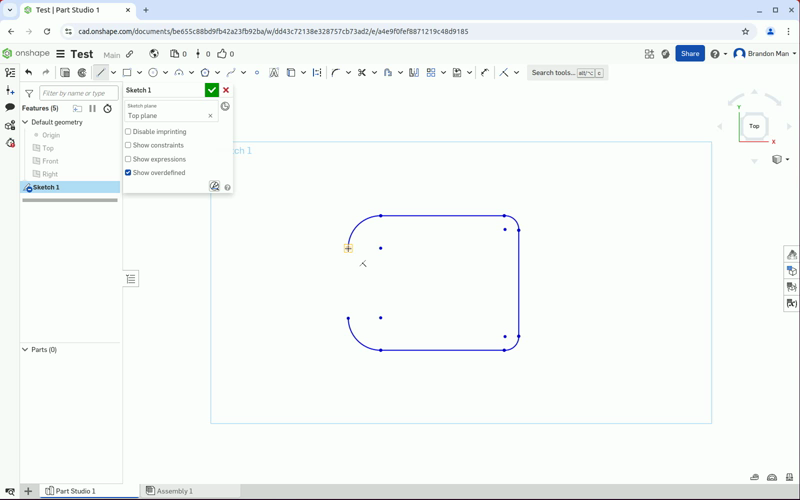
mouse_move(348, 318)
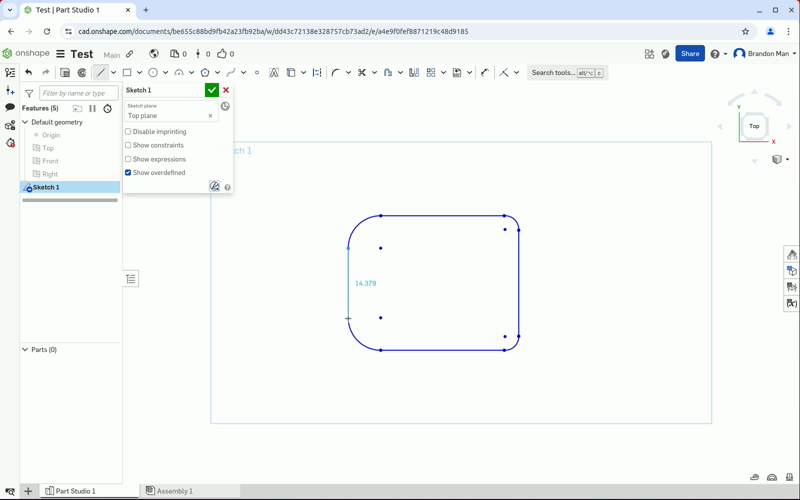
key_up(shift)
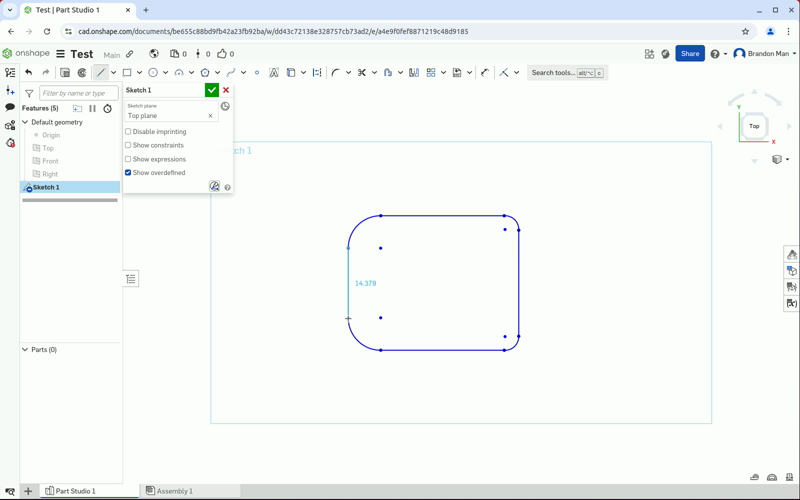
click(348, 318)
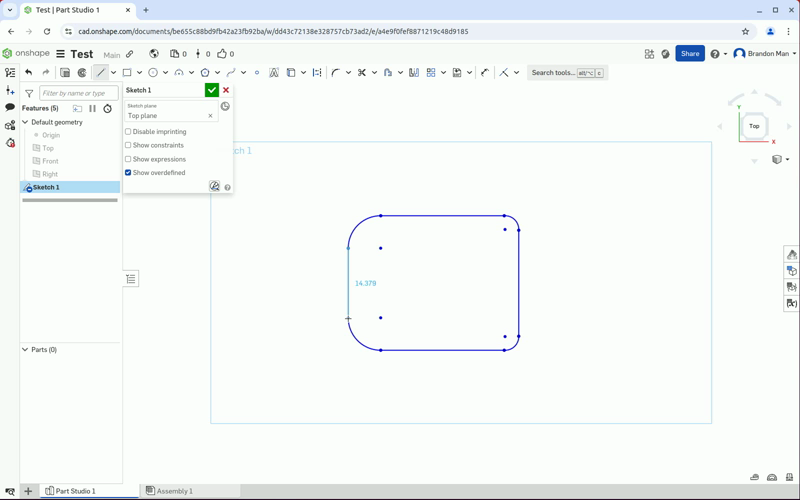
key(esc)
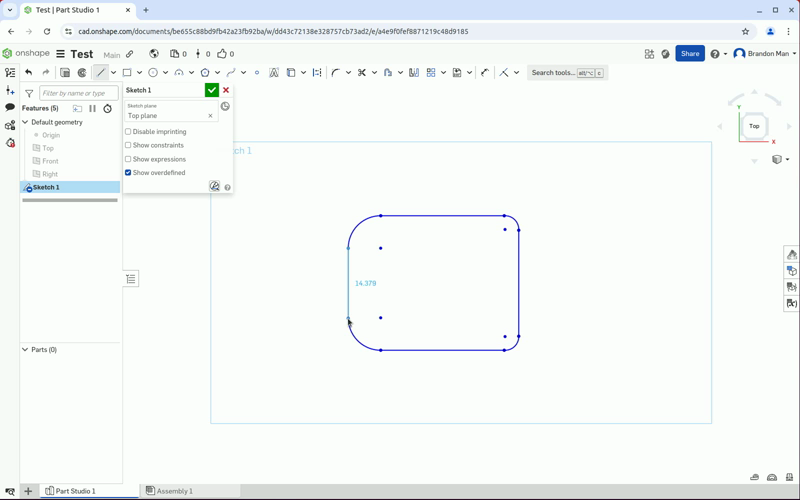
key(c)
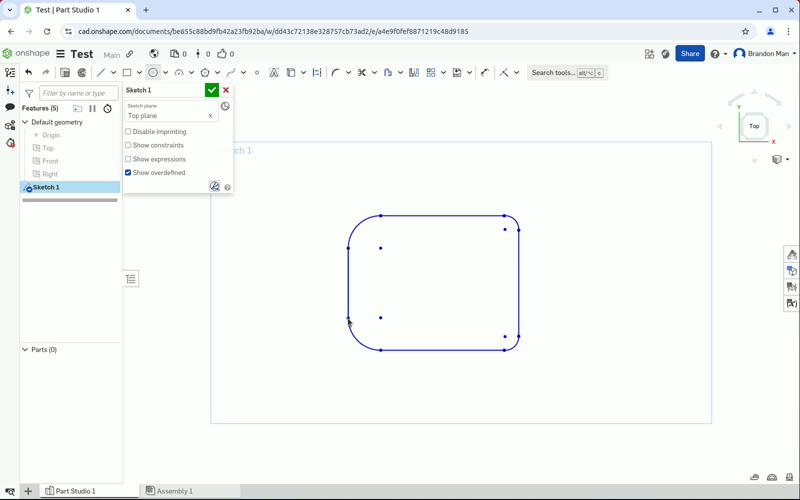
key_down(shift)
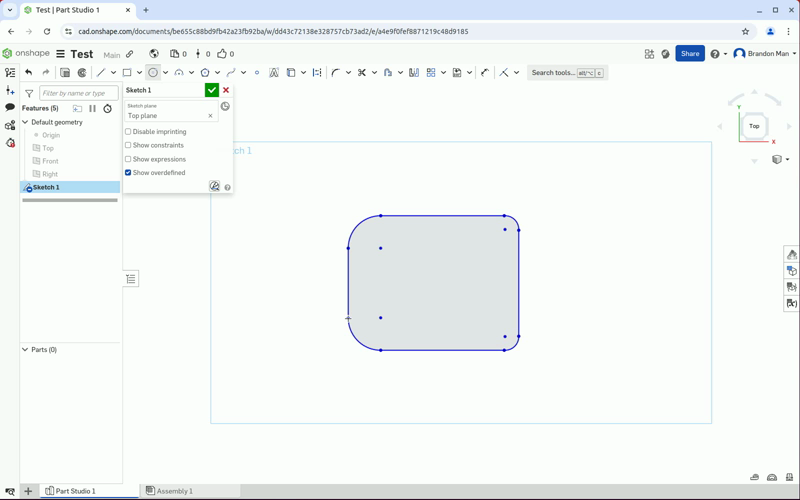
mouse_move(380, 318)
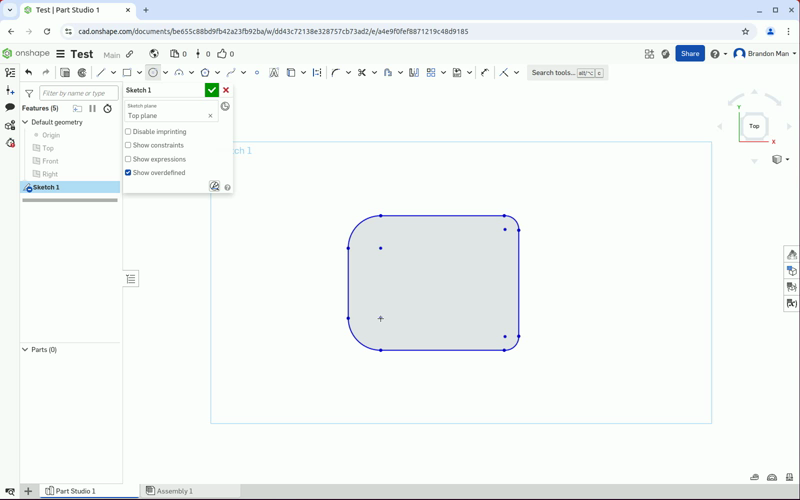
click(380, 318)
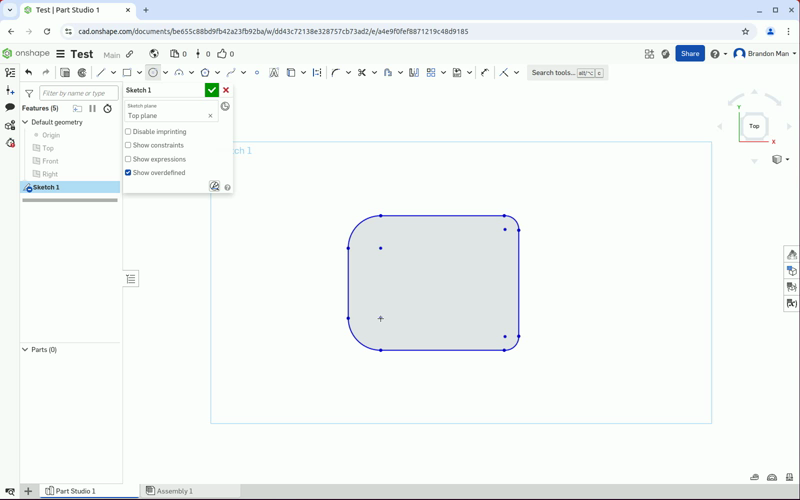
key_up(shift)
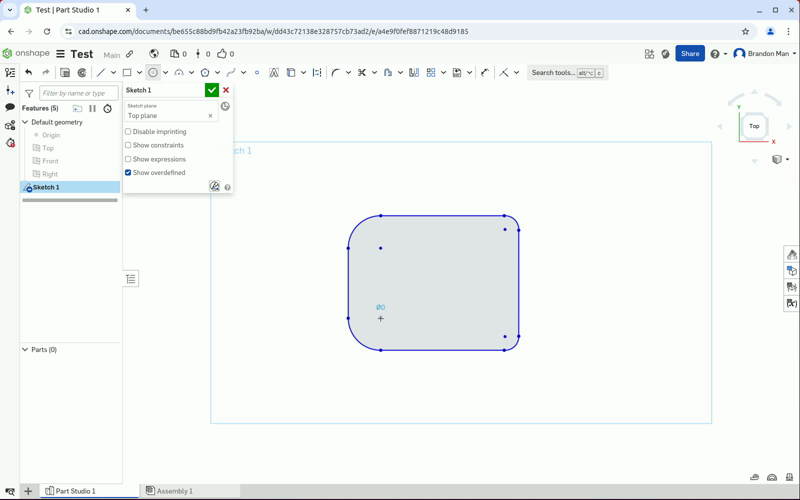
mouse_move(409, 318)
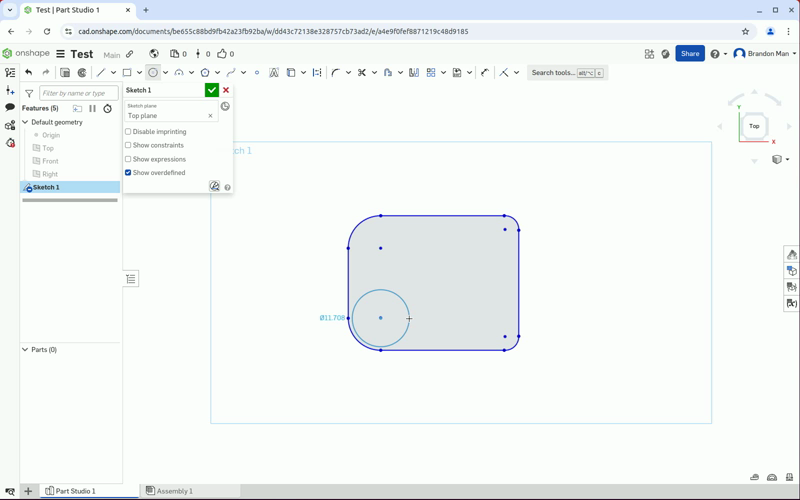
click(409, 318)
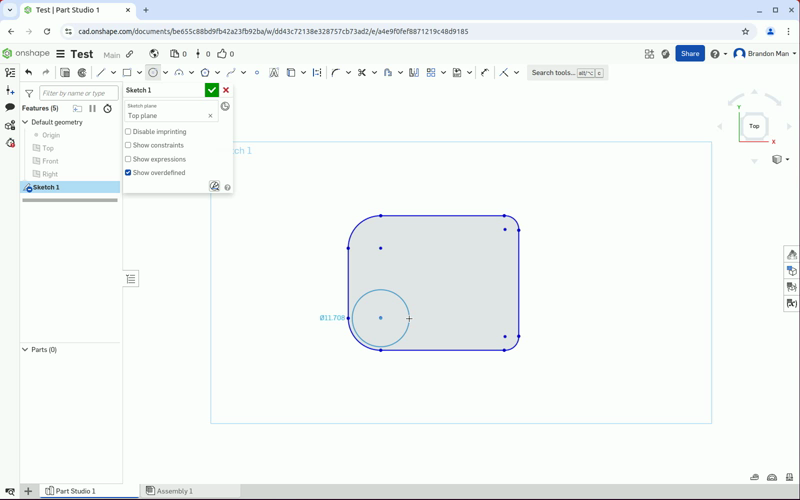
key(esc)
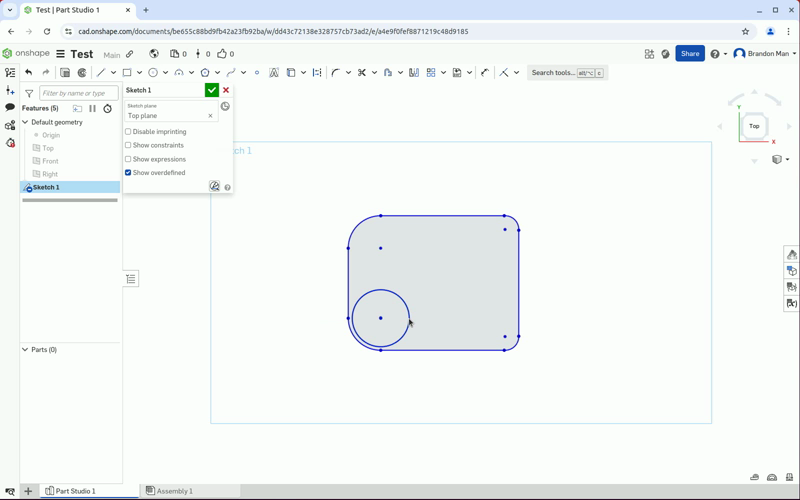
key(c)
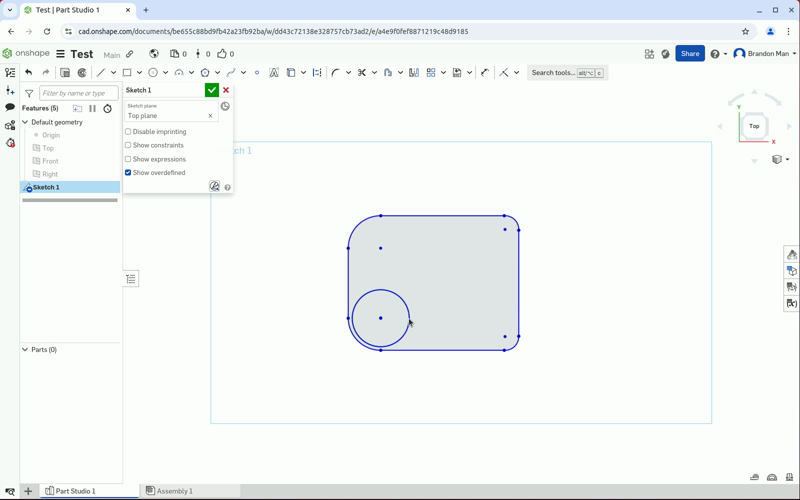
key_down(shift)
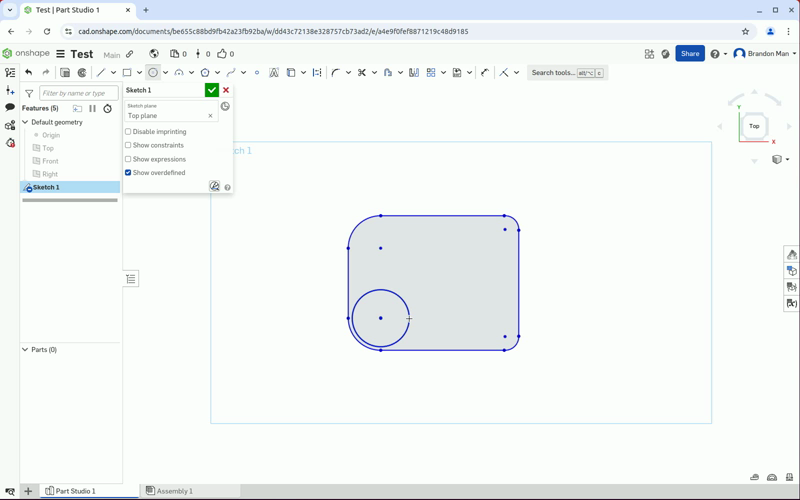
mouse_move(380, 248)
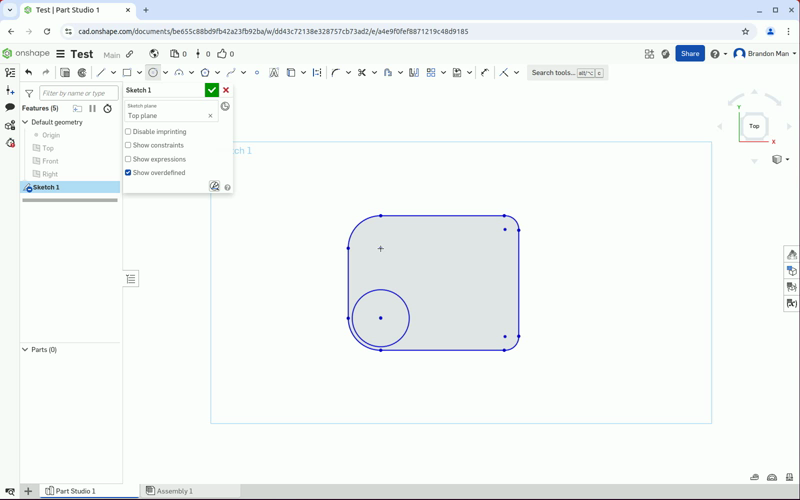
click(380, 248)
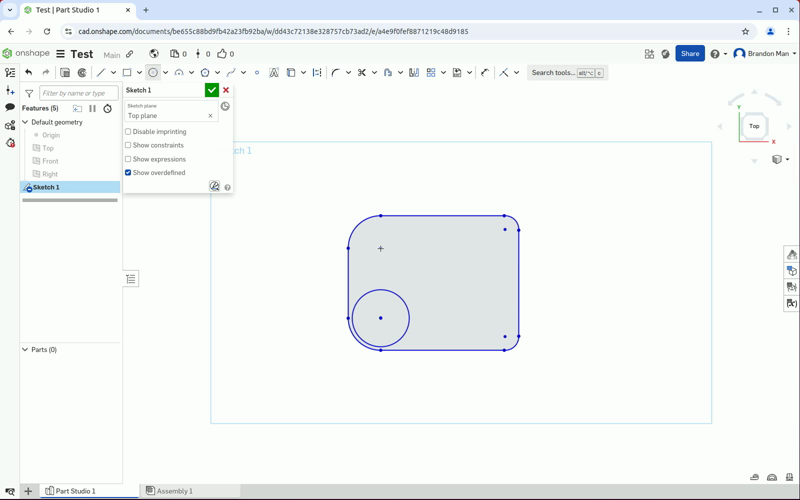
key_up(shift)
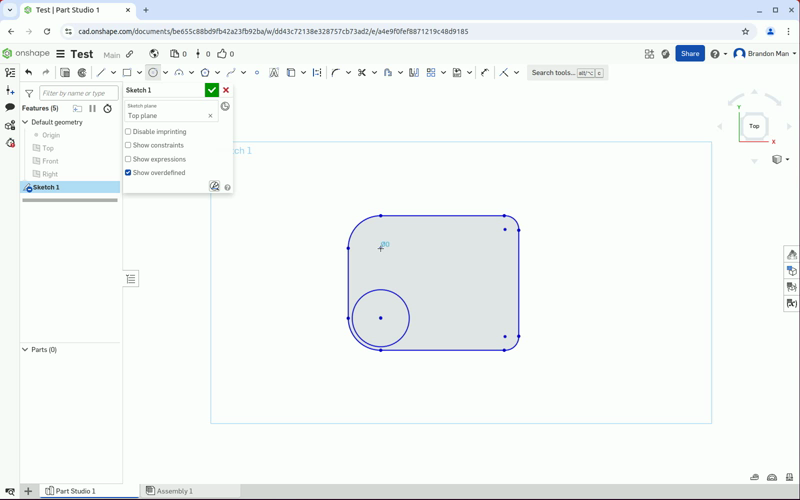
mouse_move(409, 248)
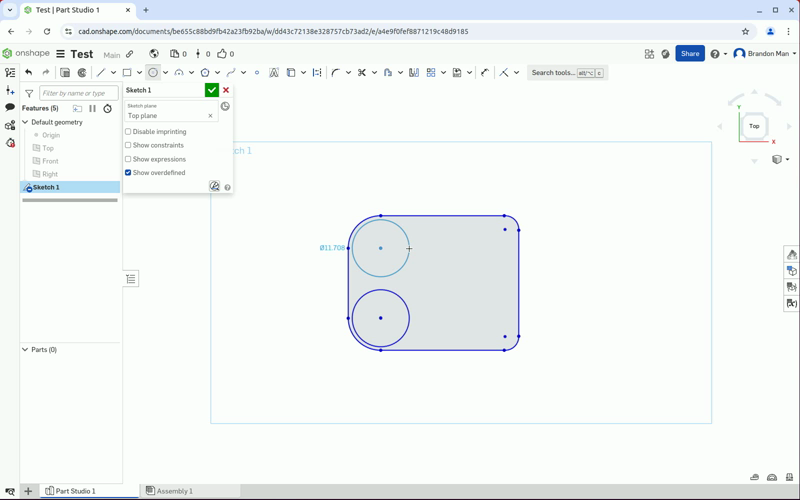
click(409, 248)
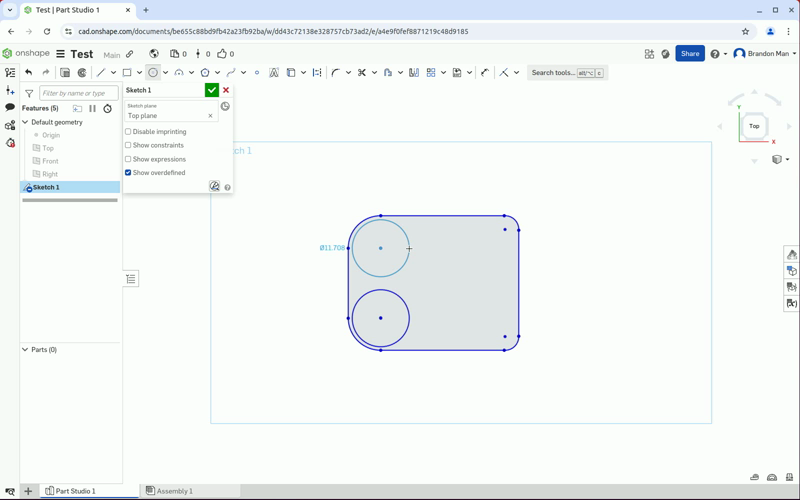
key(esc)
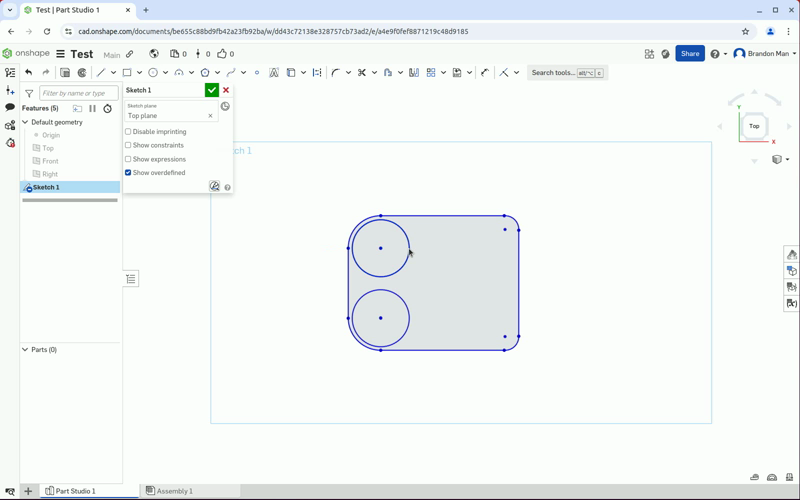
key(l)
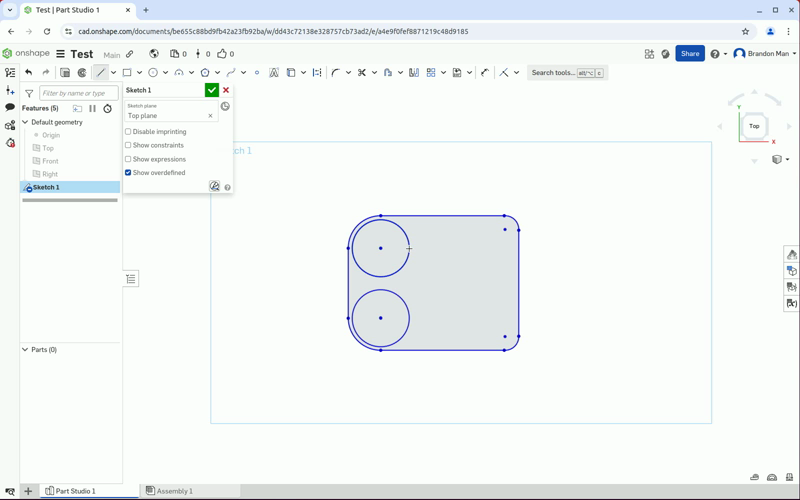
key_down(shift)
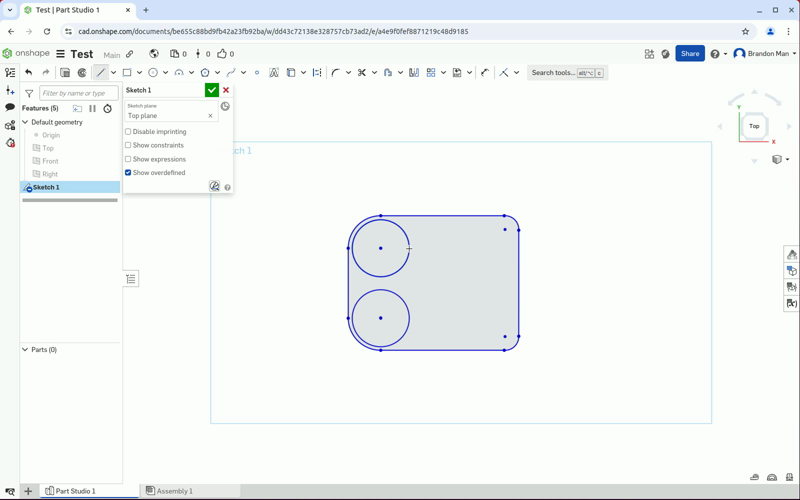
mouse_move(416, 336)
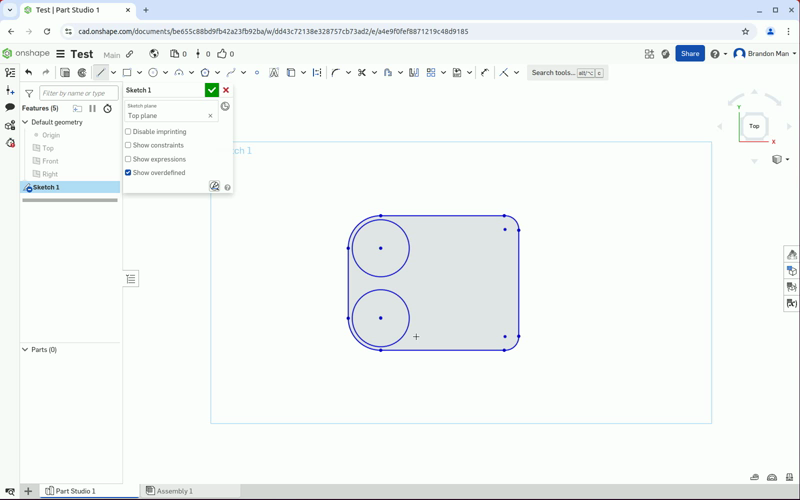
click(416, 336)
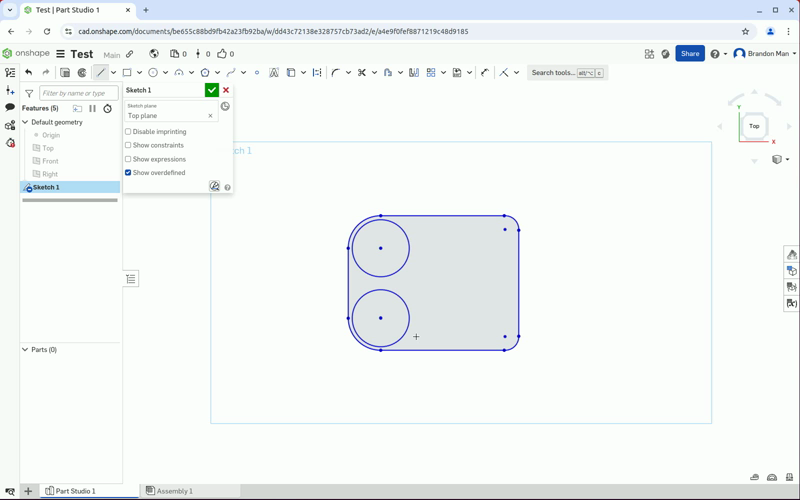
key_up(shift)
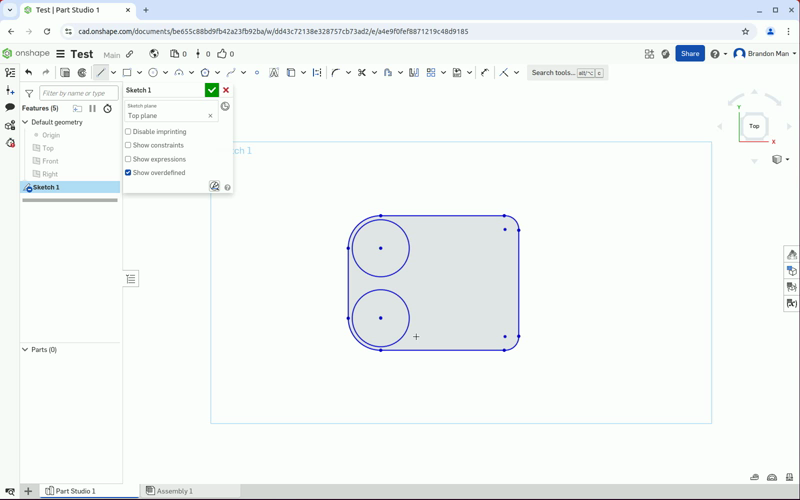
key_down(shift)
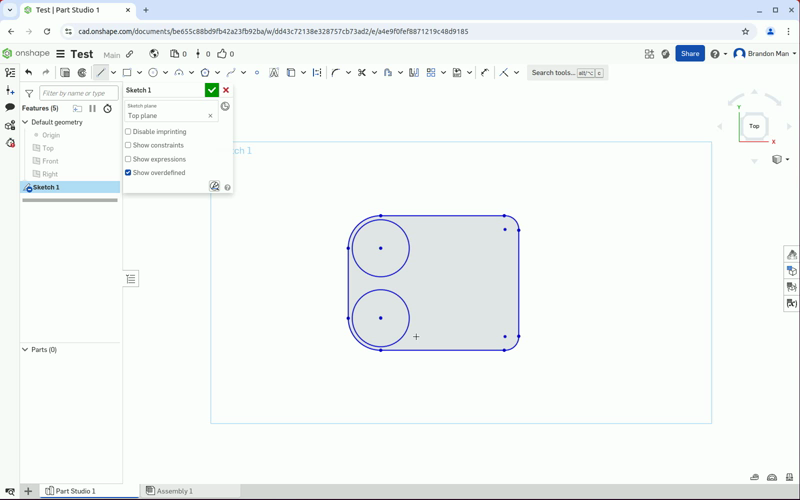
mouse_move(504, 336)
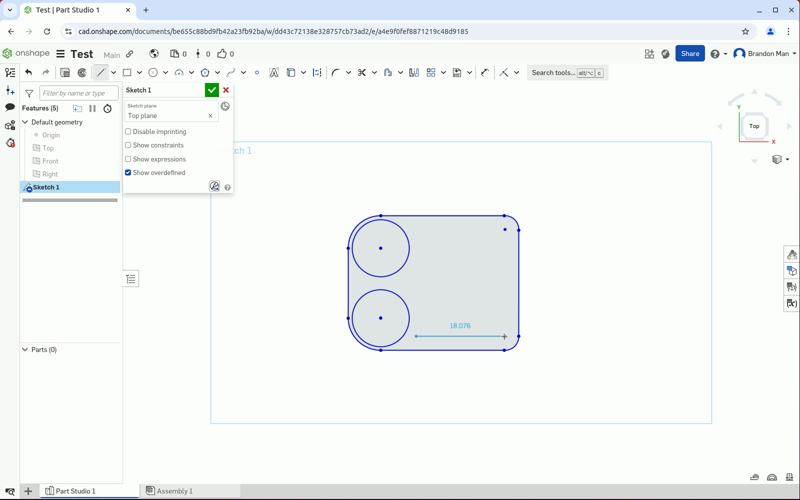
click(504, 336)
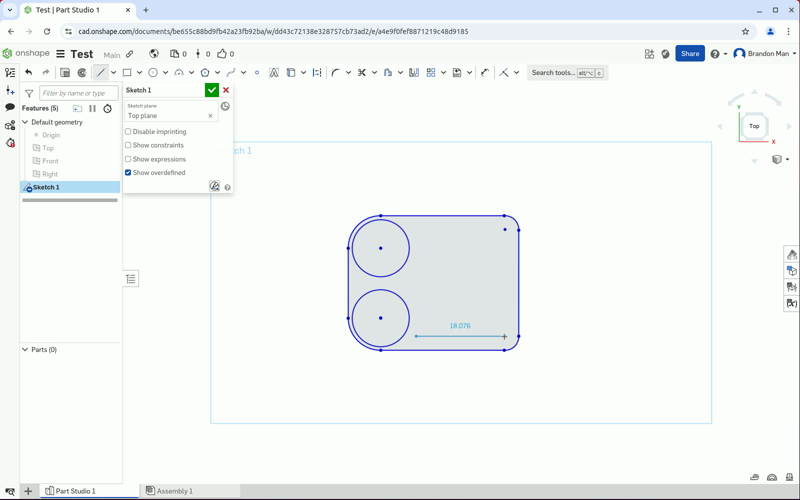
key_up(shift)
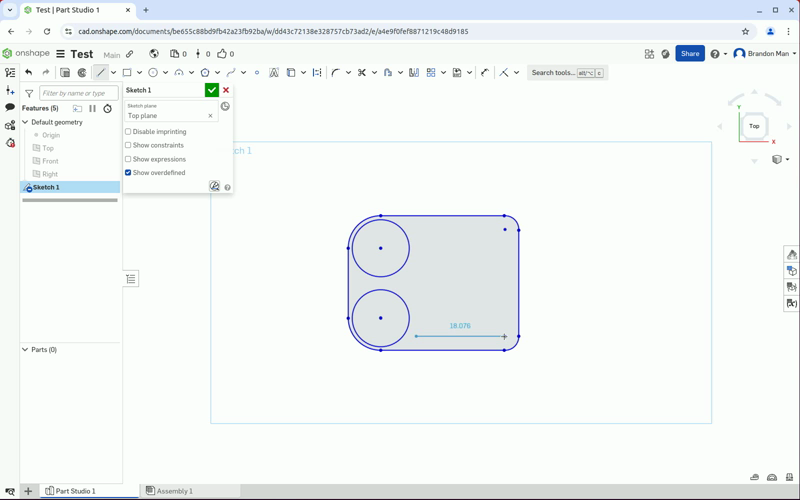
key_down(shift)
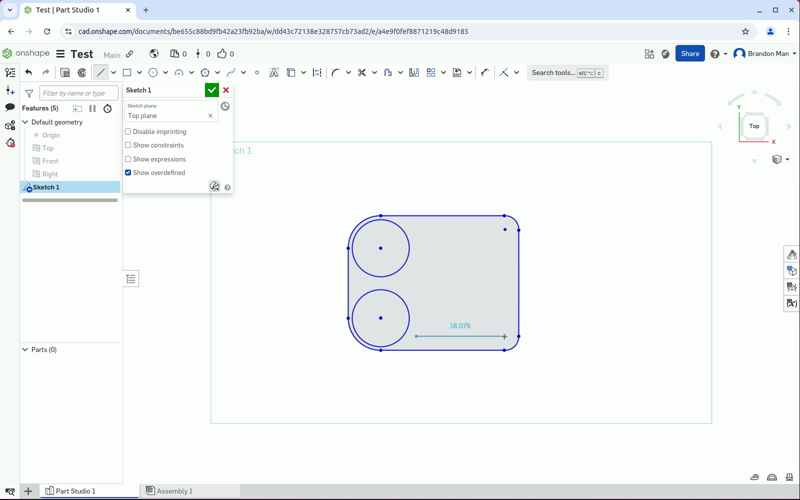
mouse_move(504, 230)
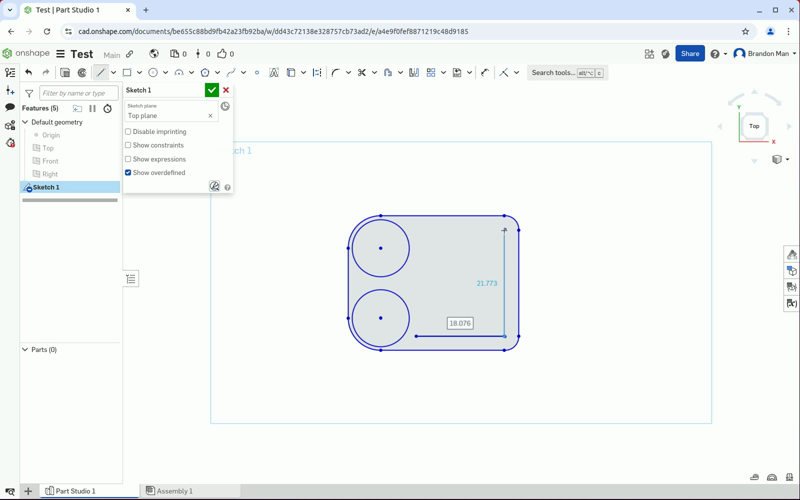
click(504, 230)
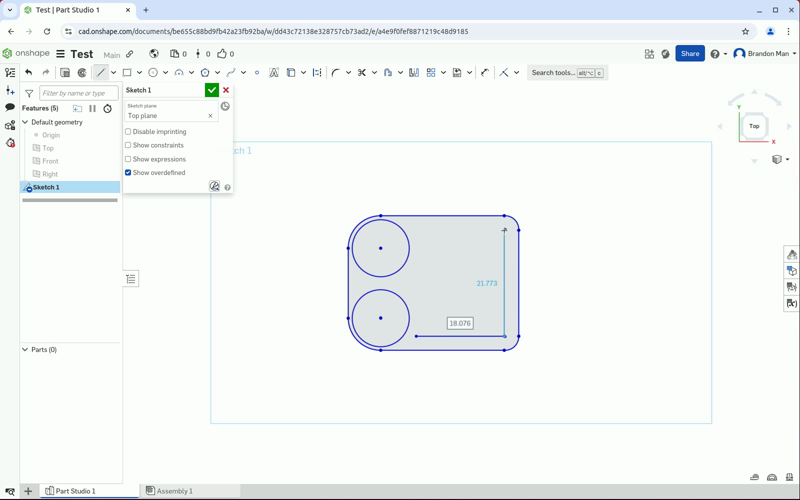
key_up(shift)
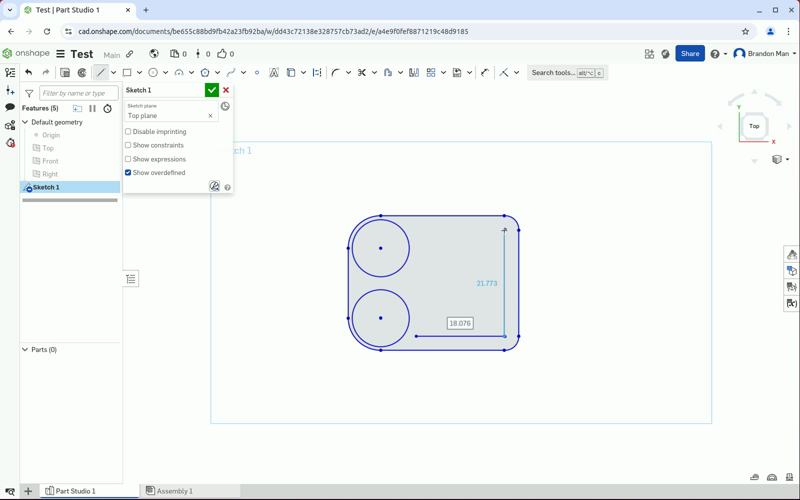
key_down(shift)
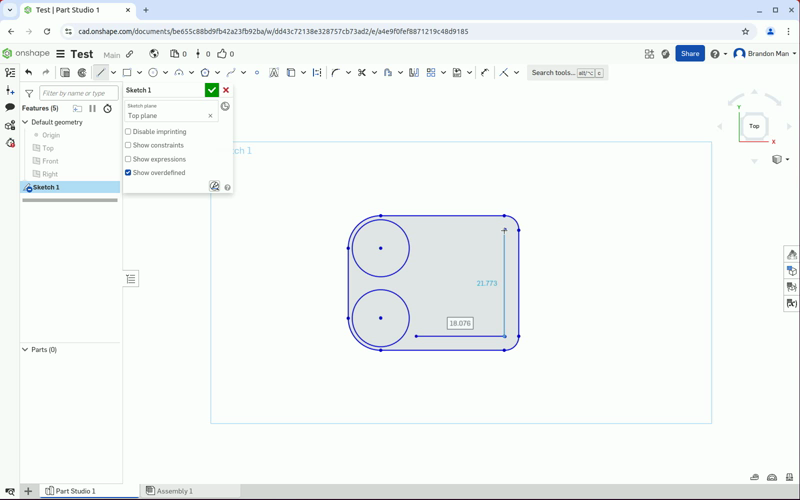
mouse_move(416, 230)
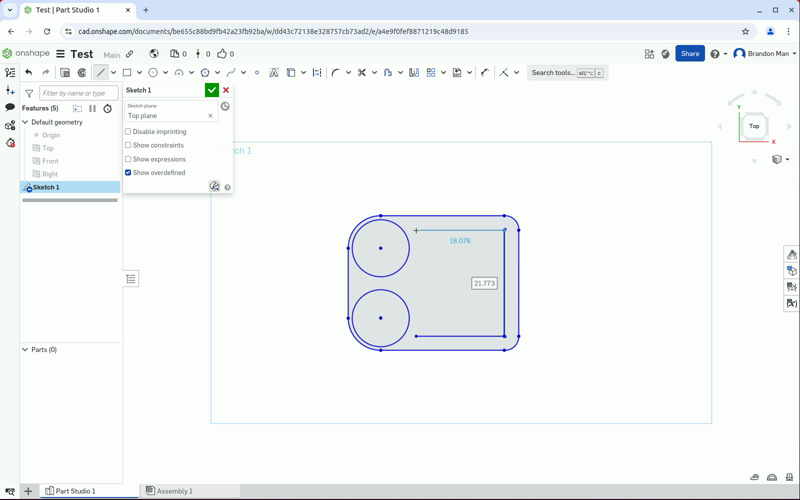
click(416, 230)
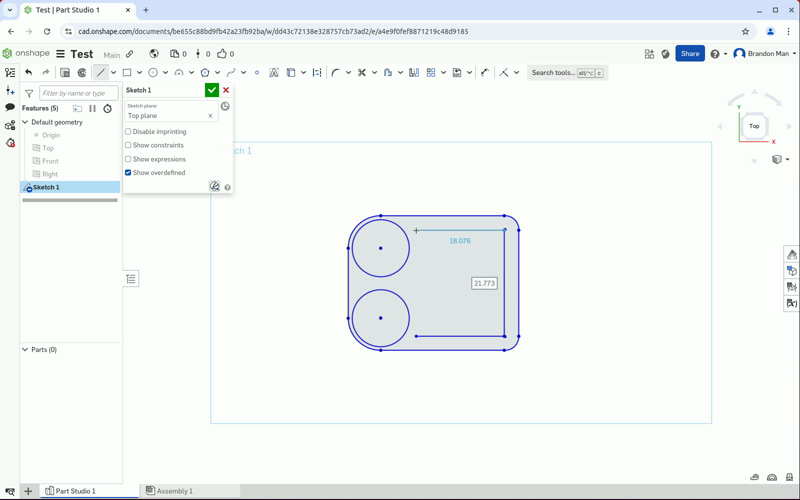
key_up(shift)
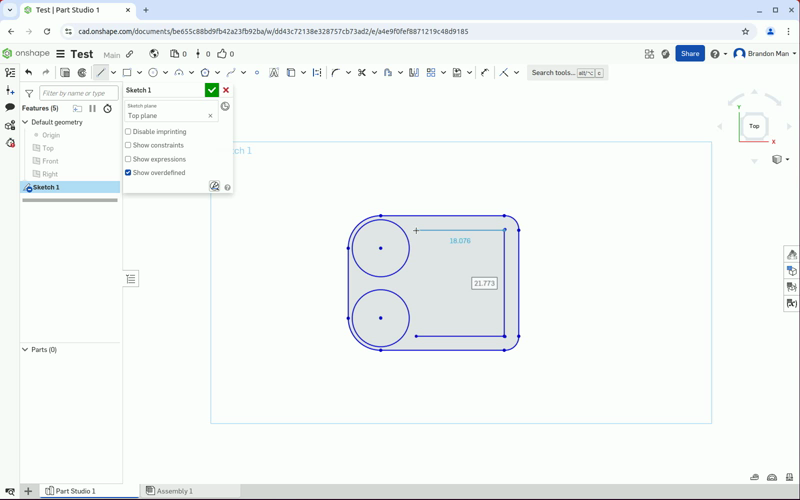
key_down(shift)
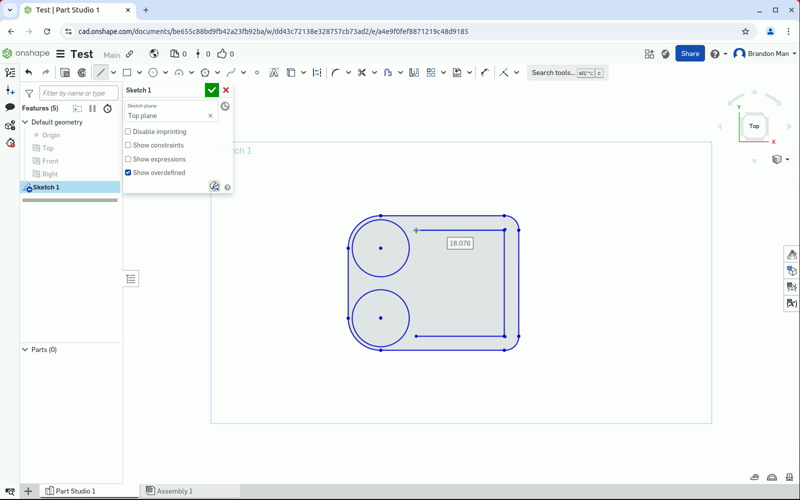
mouse_move(416, 336)
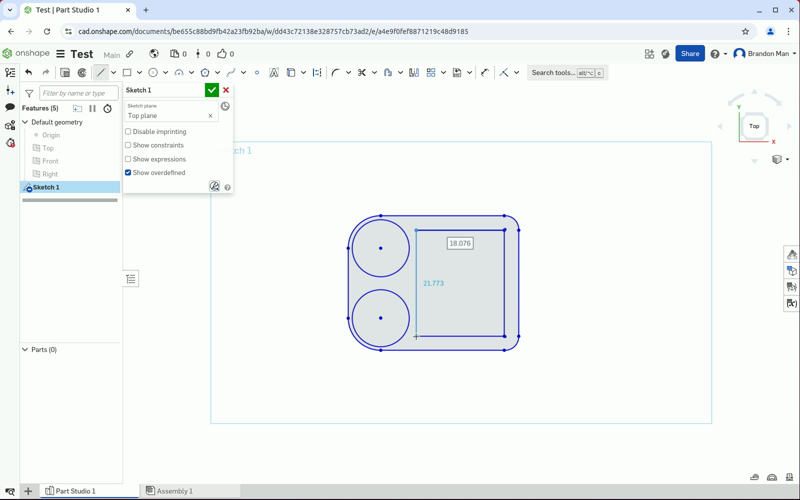
key_up(shift)
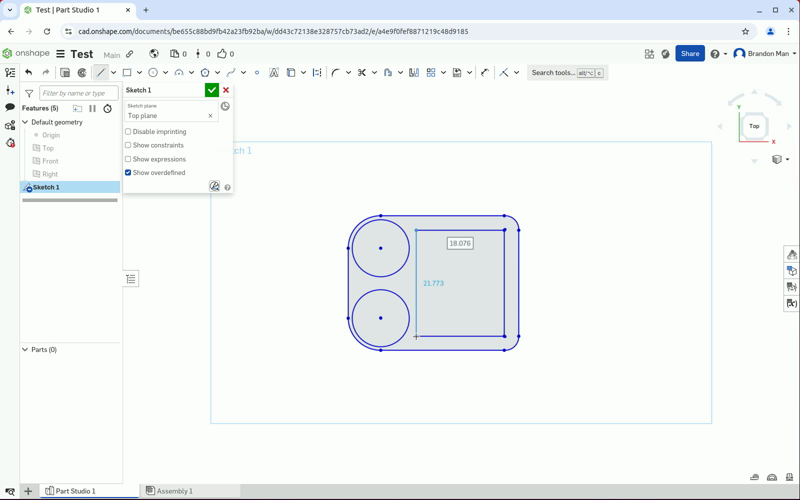
click(416, 336)
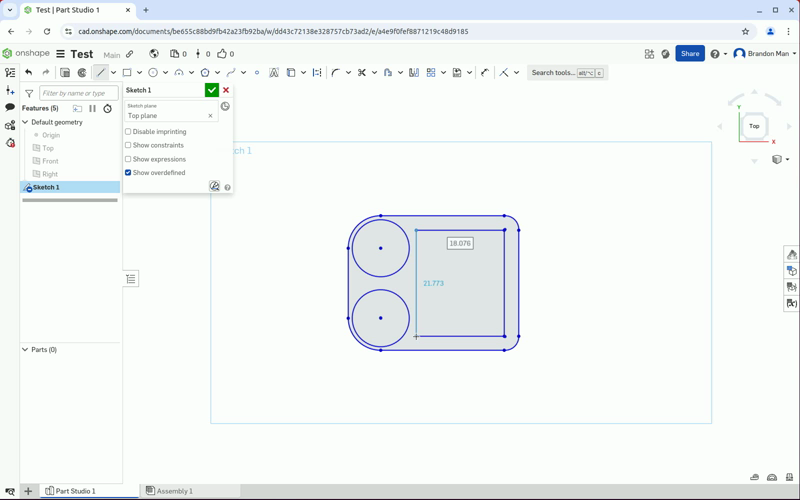
key(esc)
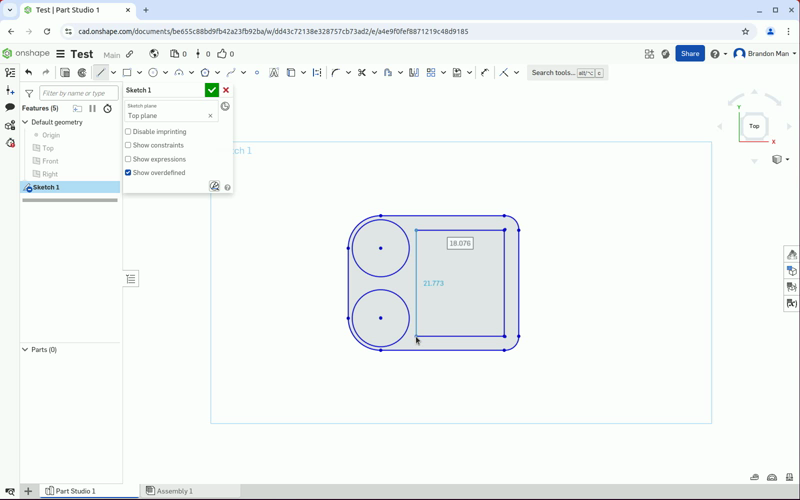
mouse_move(420, 220)
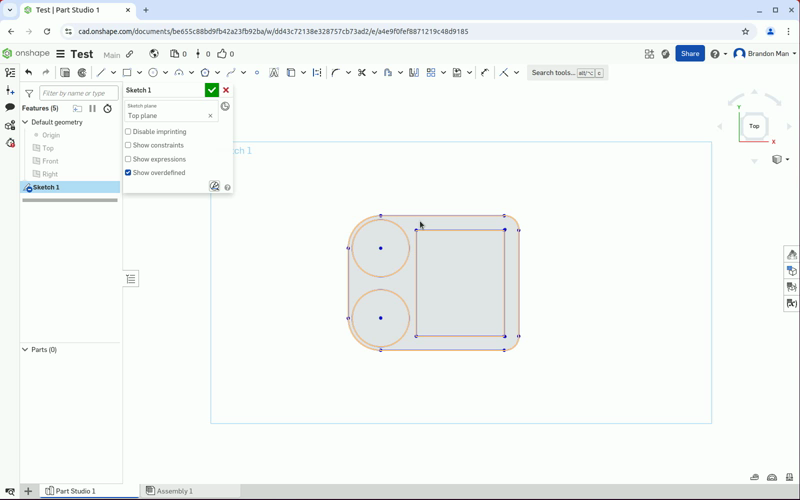
click(420, 220)
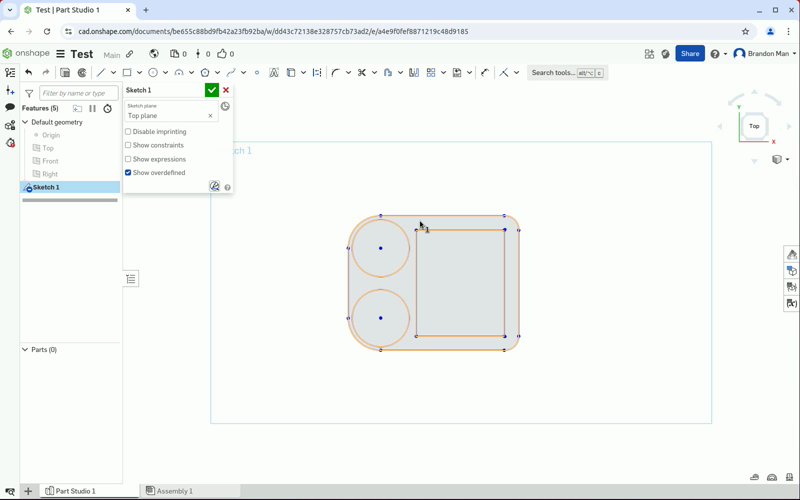
mouse_move(73, 352)
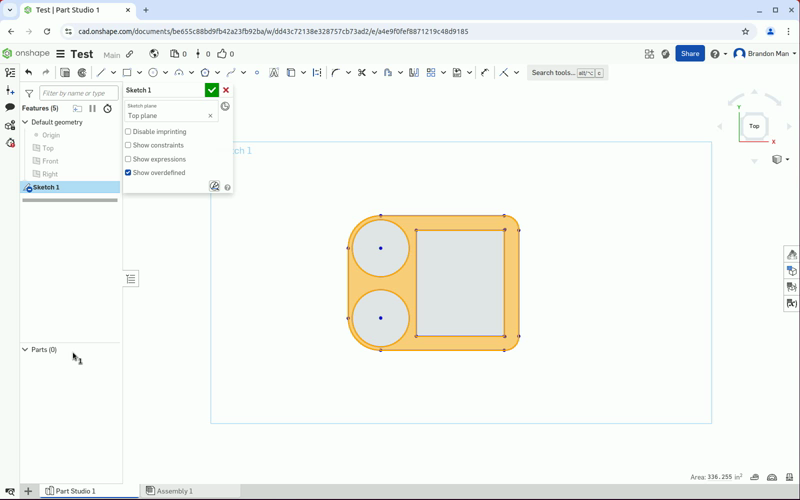
key(shift+y)
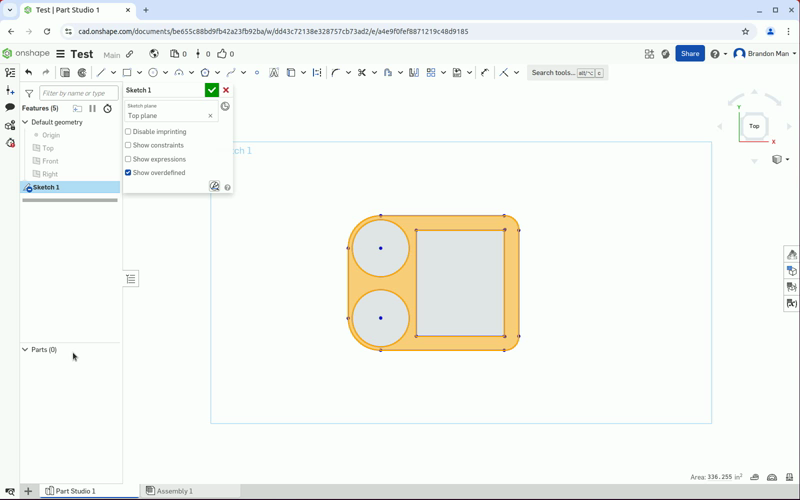
key(shift+e)
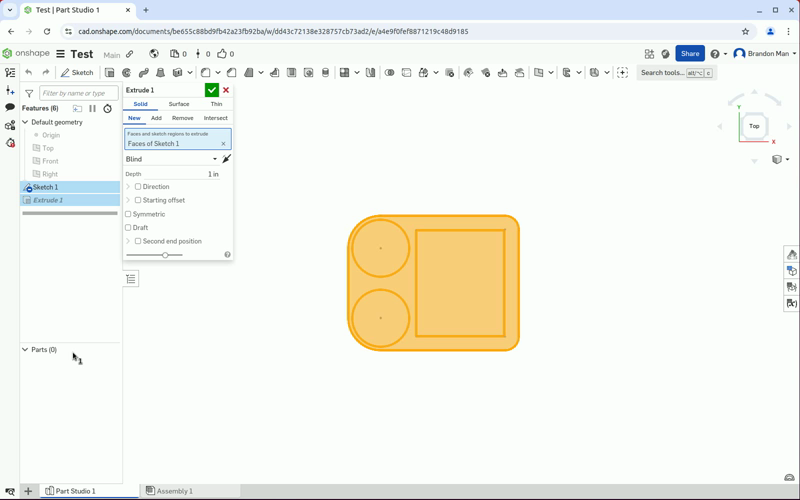
mouse_move(143, 106)
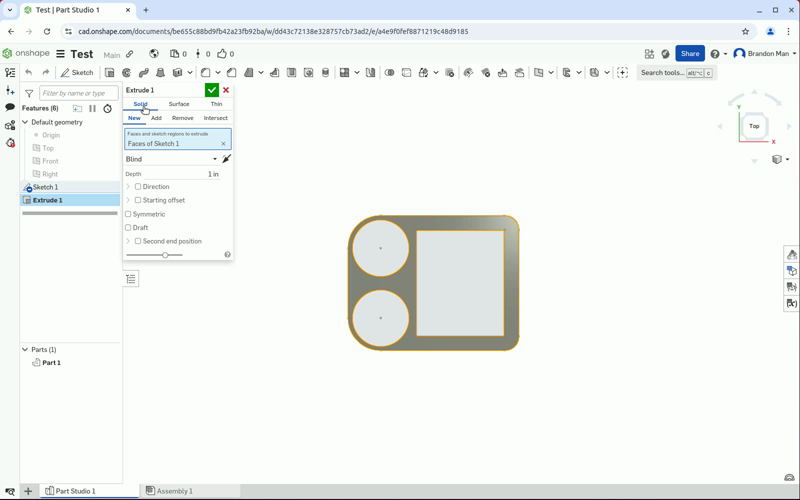
click(143, 106)
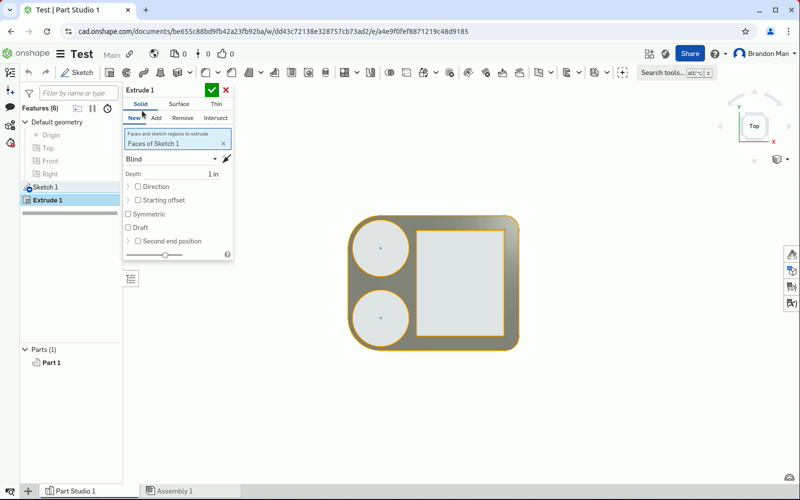
mouse_move(137, 120)
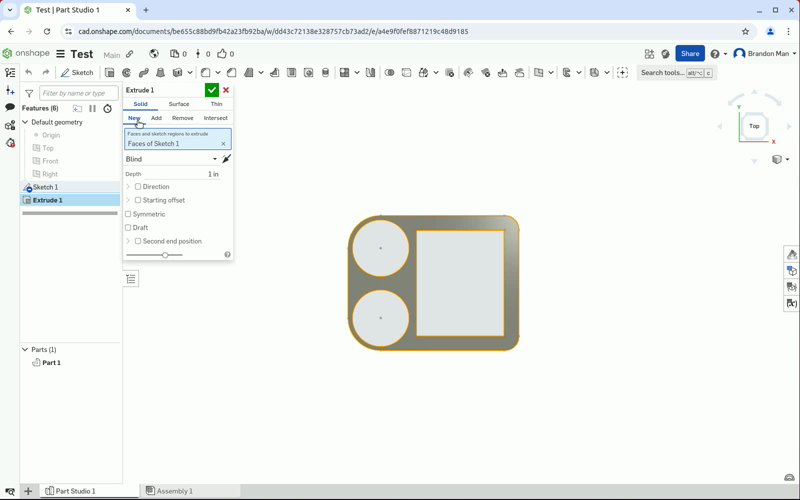
click(137, 120)
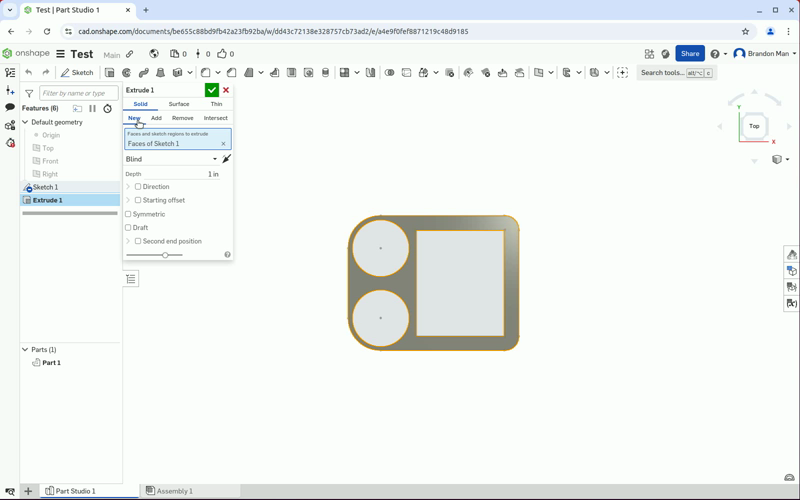
key(tab, 4)
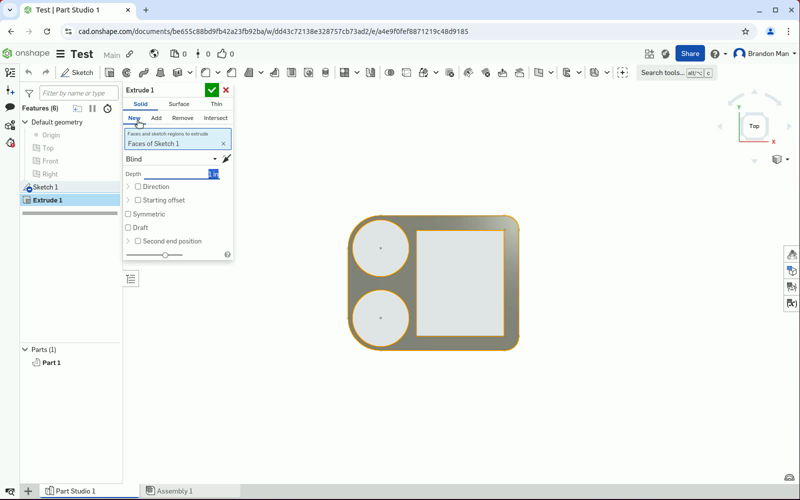
text(13.961)
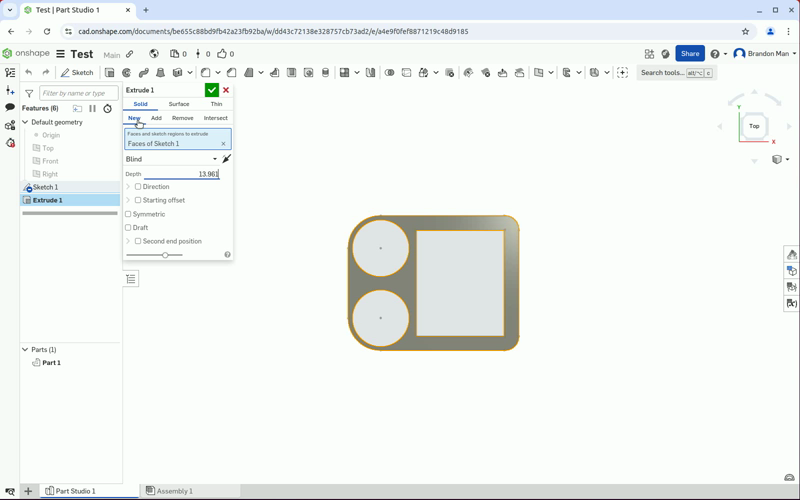
key(enter)
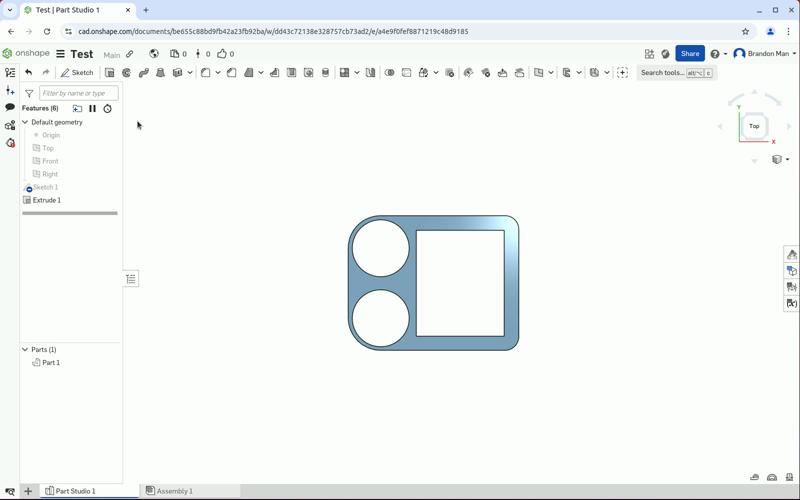
key(shift+h)
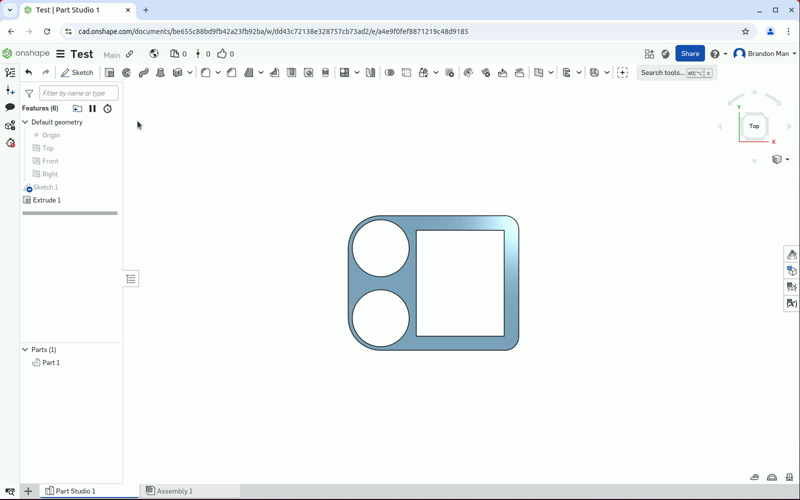
key(shift+h)
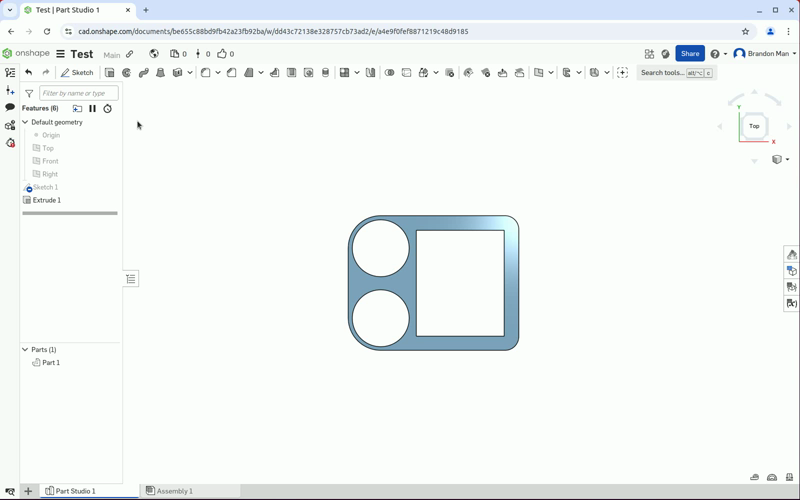
mouse_move(73, 189)
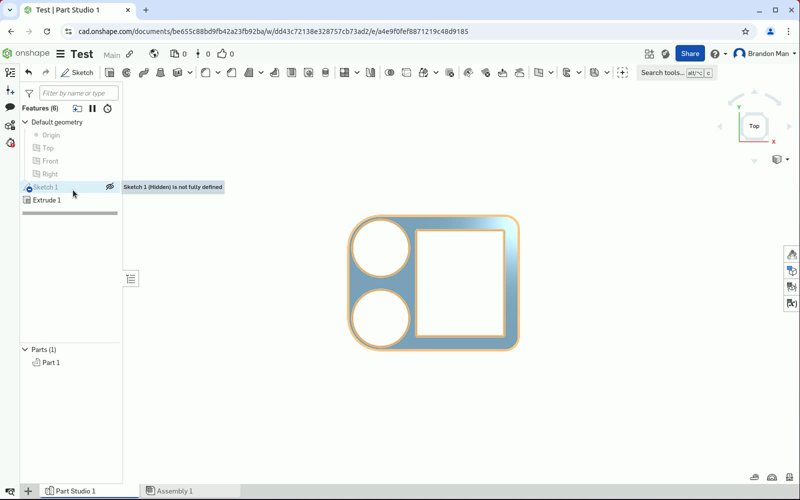
click(73, 189)
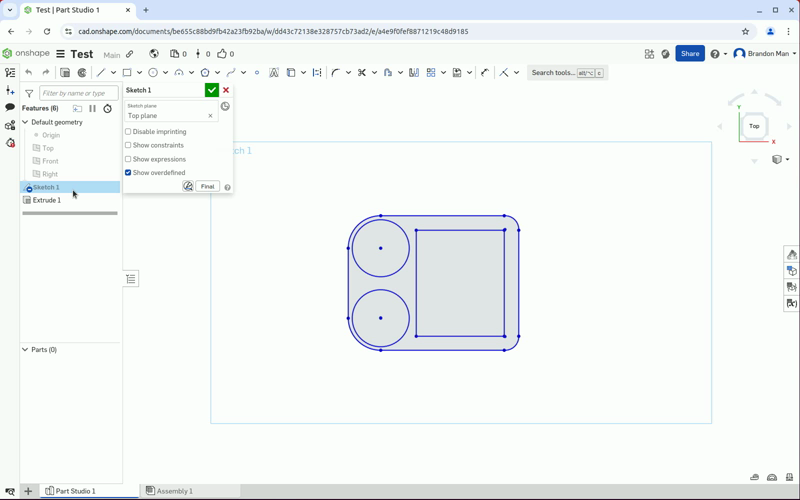
mouse_move(229, 92)
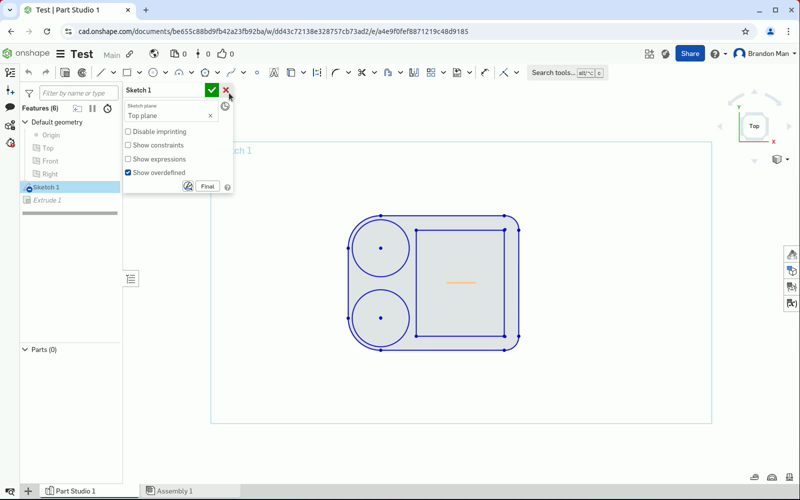
click(229, 92)
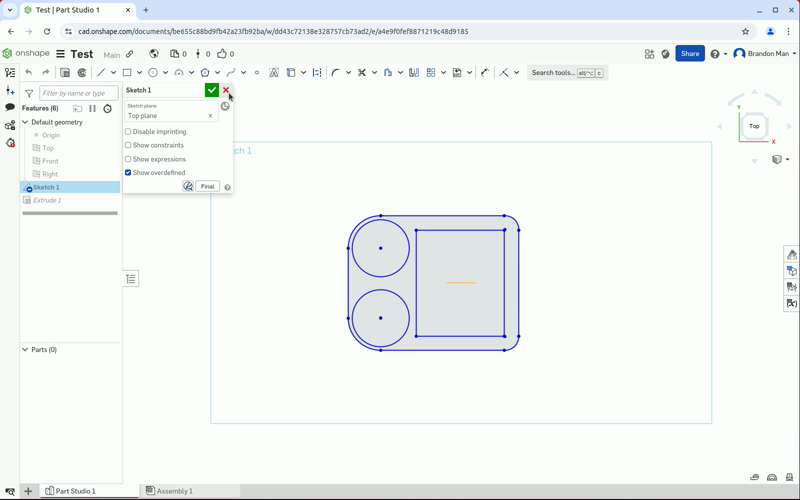
key(shift+s)
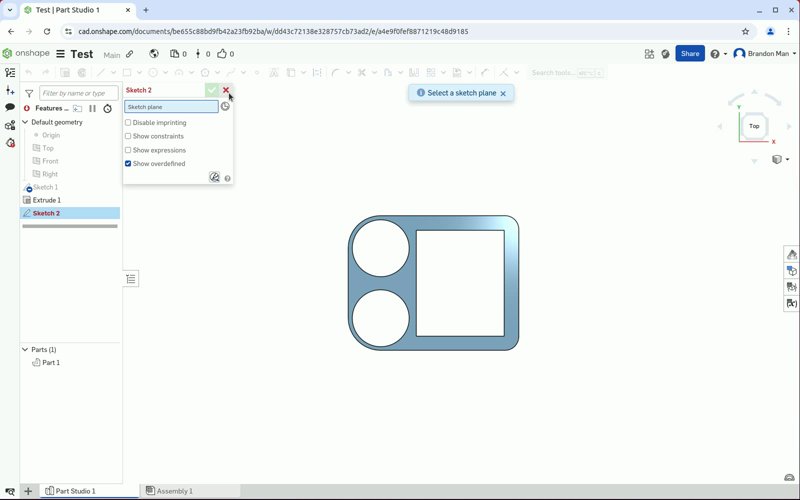
mouse_move(73, 150)
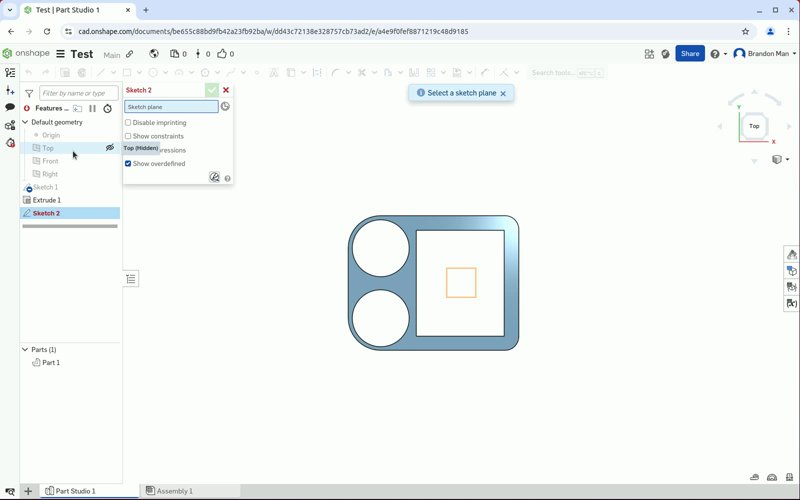
click(73, 150)
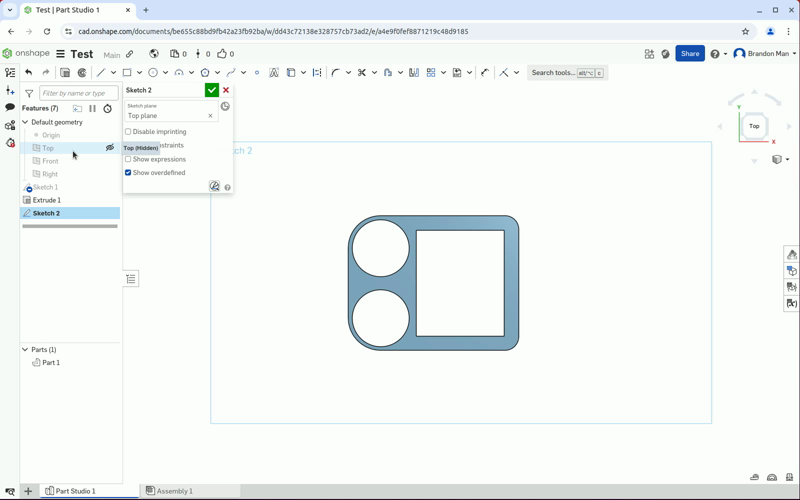
mouse_move(73, 352)
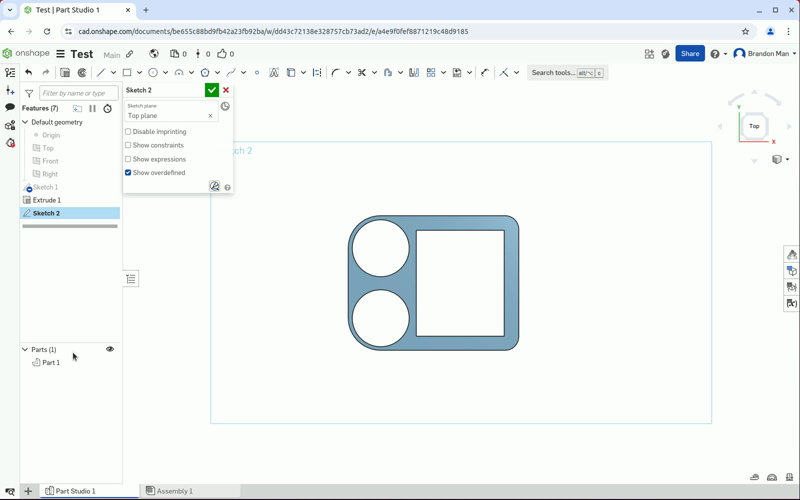
key(y)
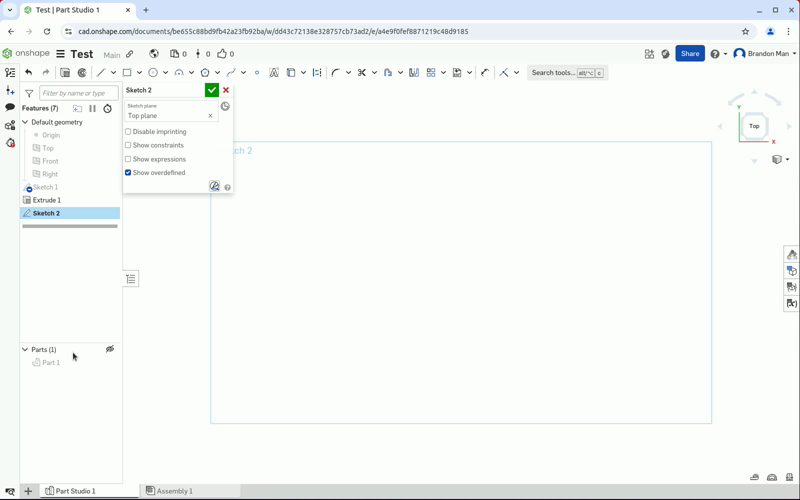
key(c)
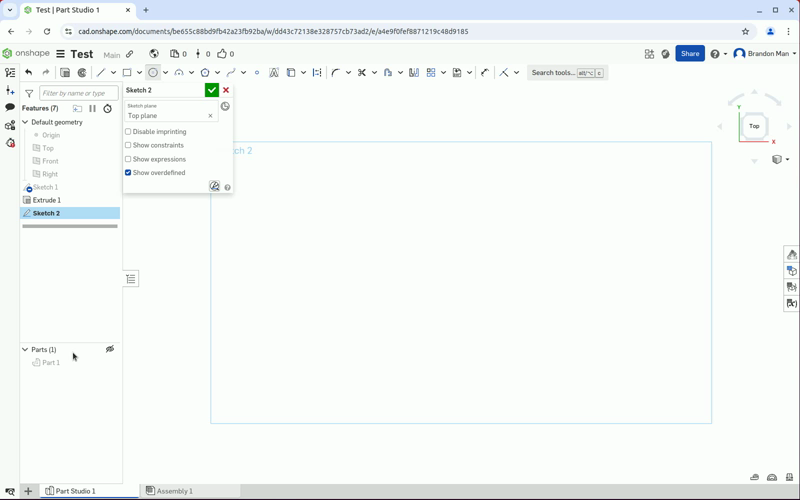
key_down(shift)
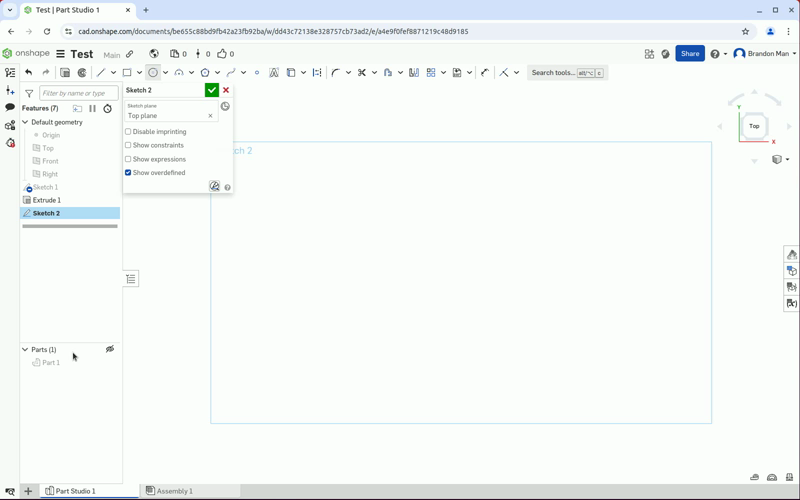
mouse_move(381, 318)
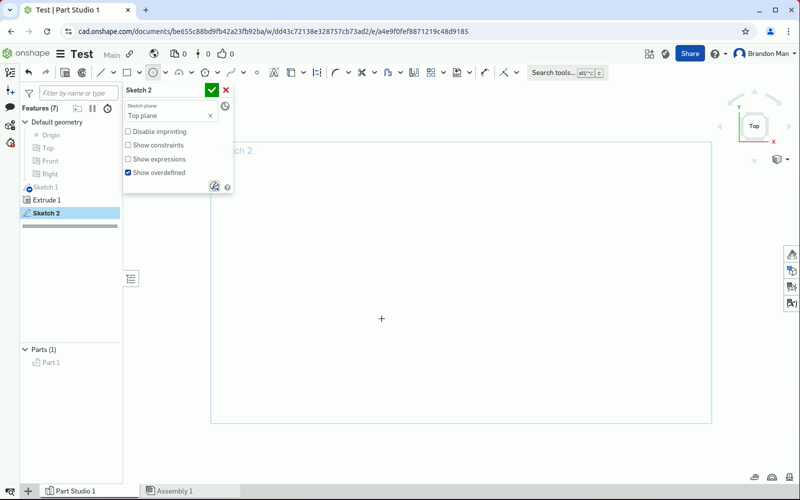
click(381, 318)
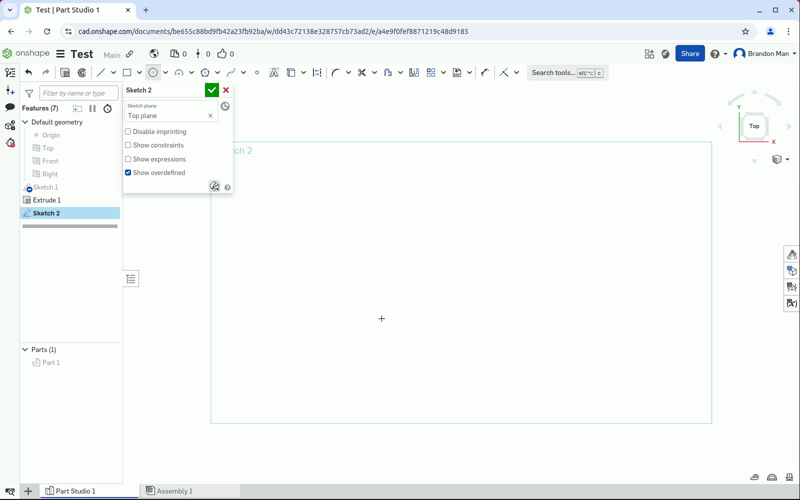
key_up(shift)
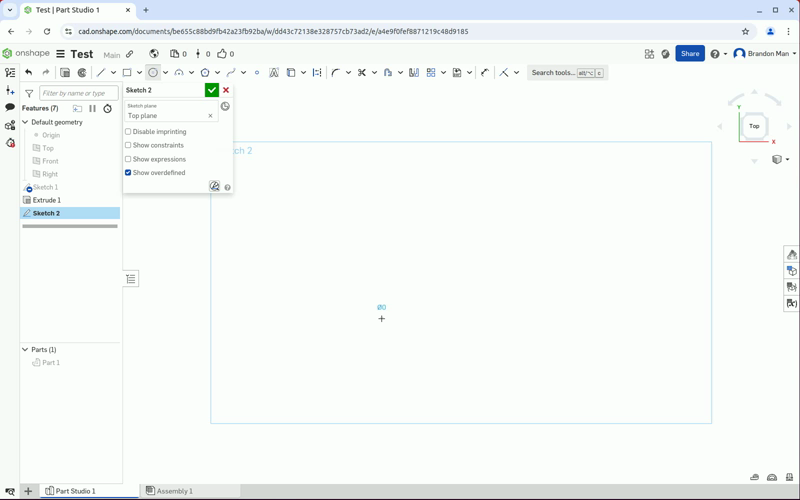
mouse_move(410, 318)
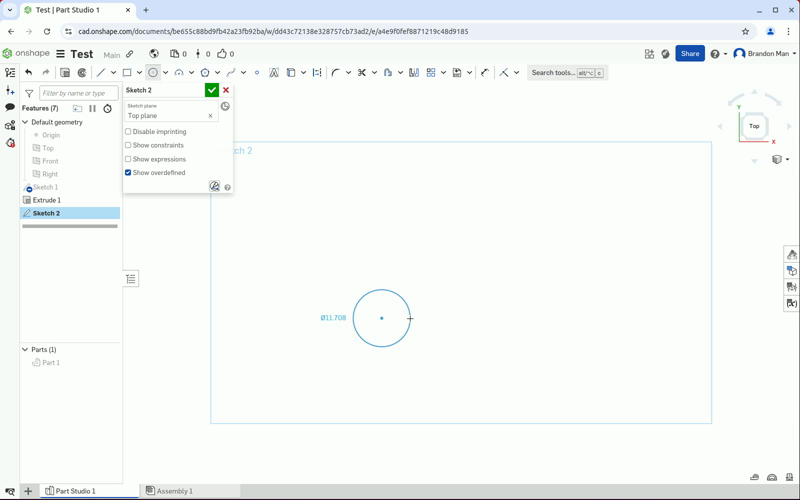
click(410, 318)
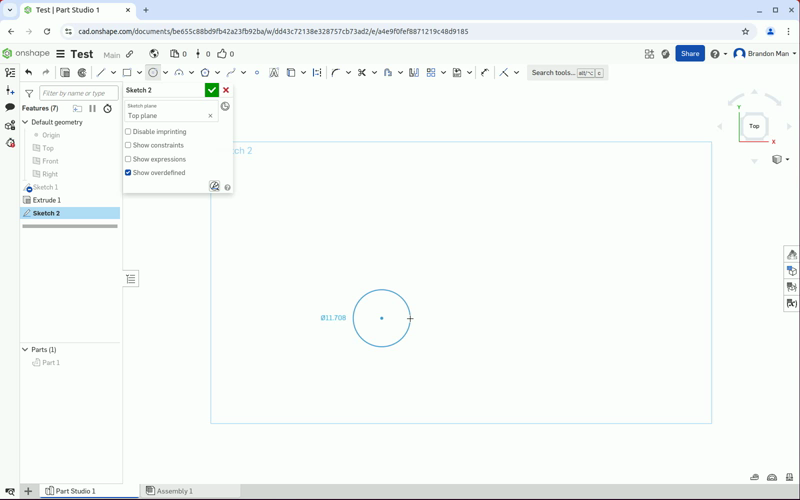
key(esc)
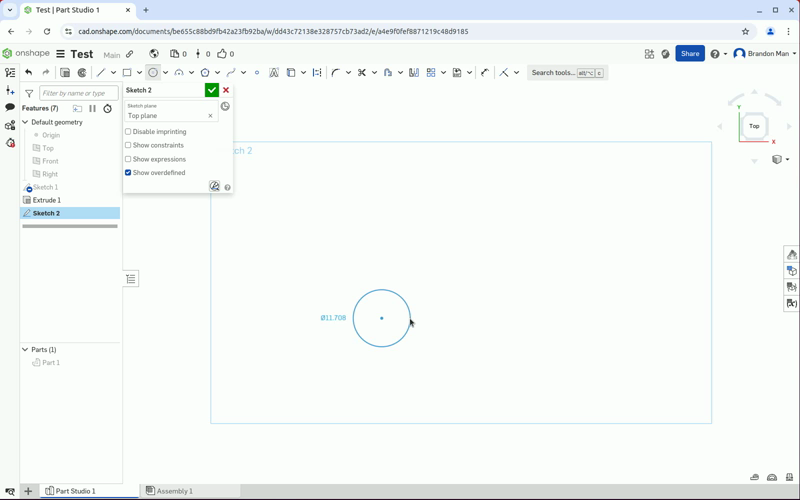
key(c)
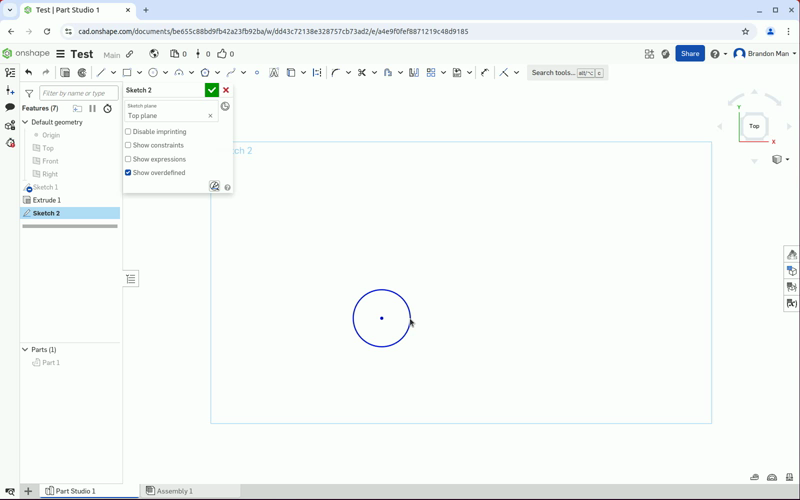
key_down(shift)
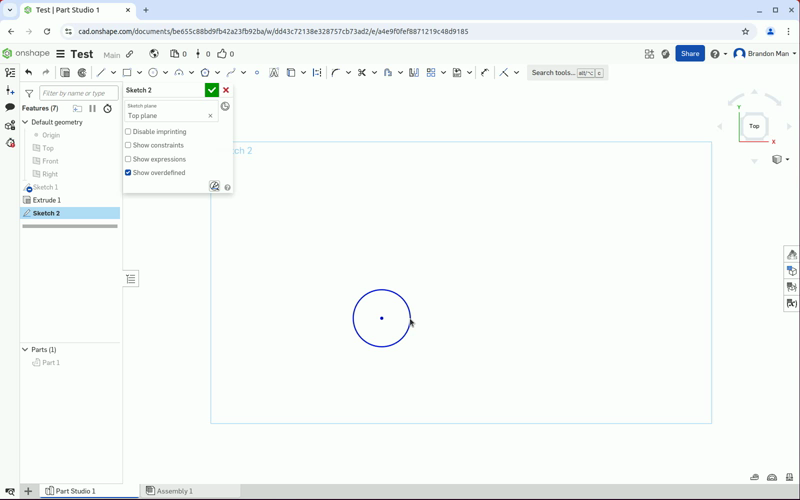
mouse_move(381, 318)
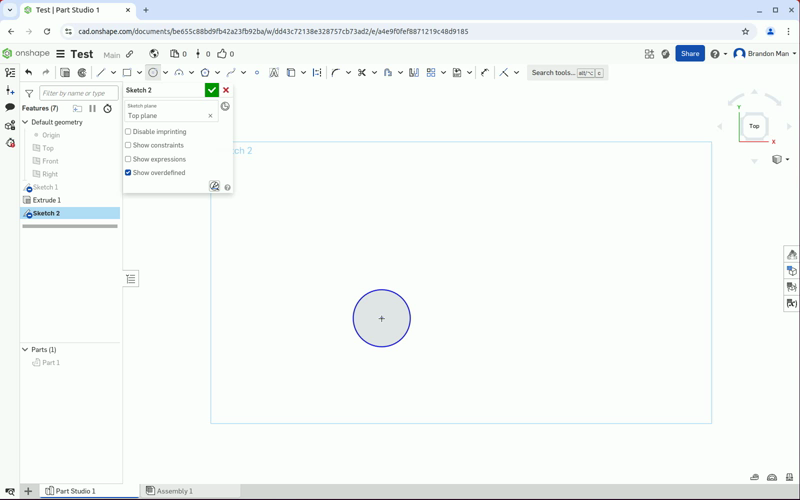
click(381, 318)
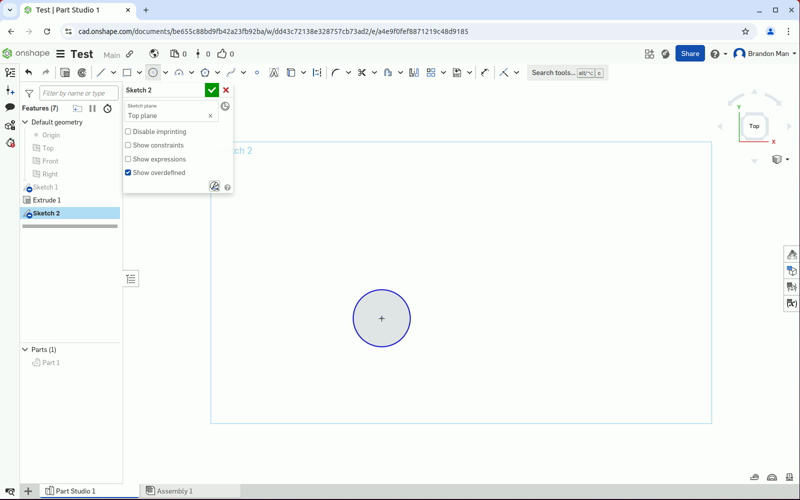
key_up(shift)
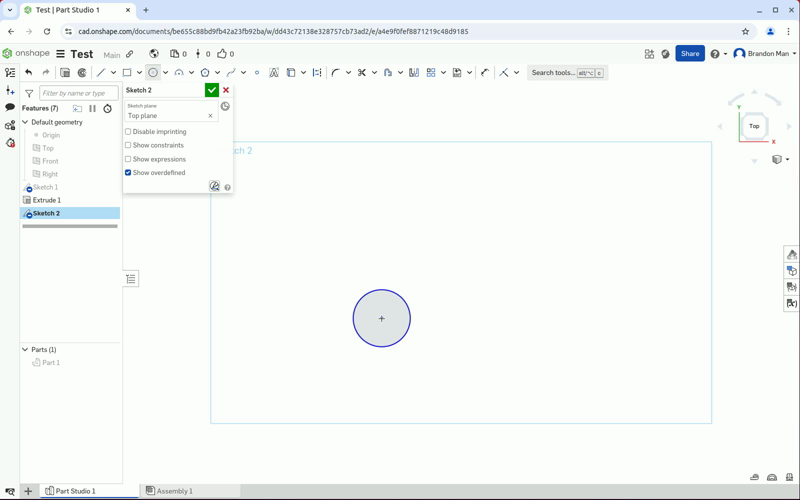
mouse_move(403, 318)
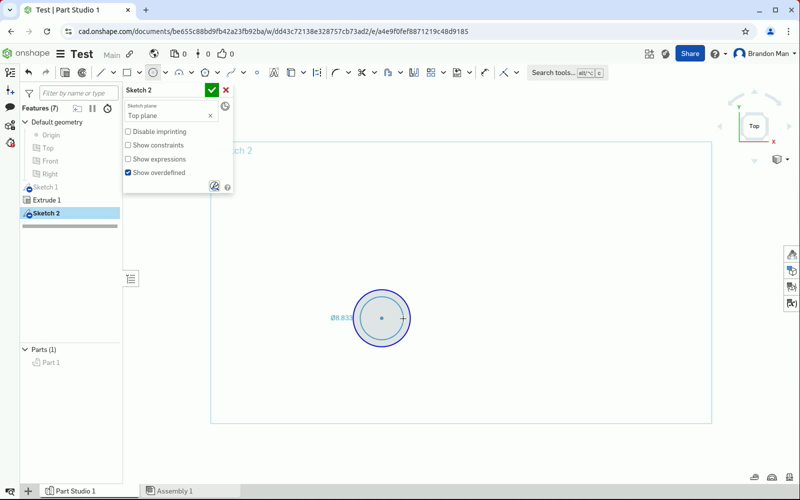
click(403, 318)
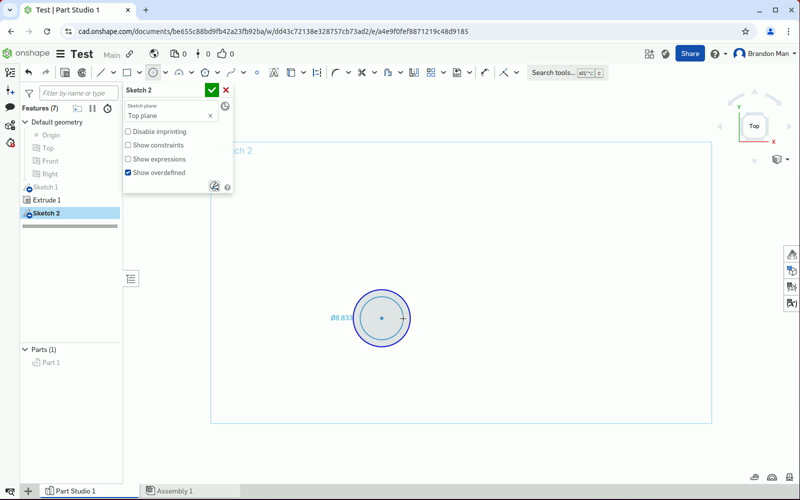
key(esc)
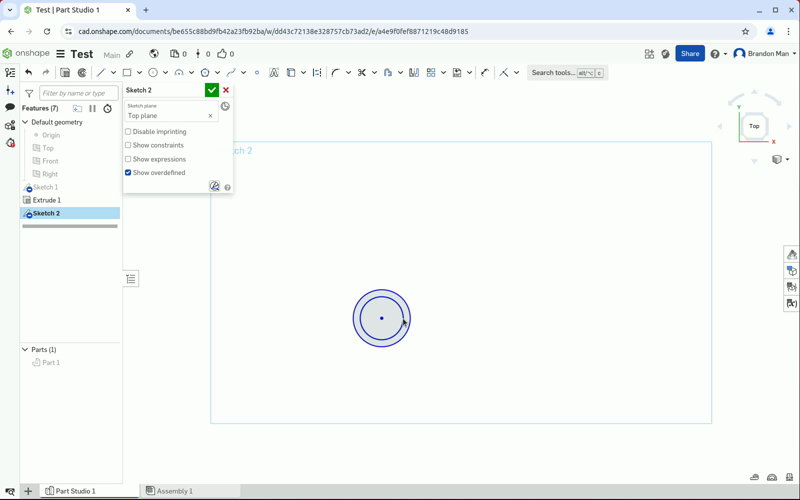
mouse_move(359, 315)
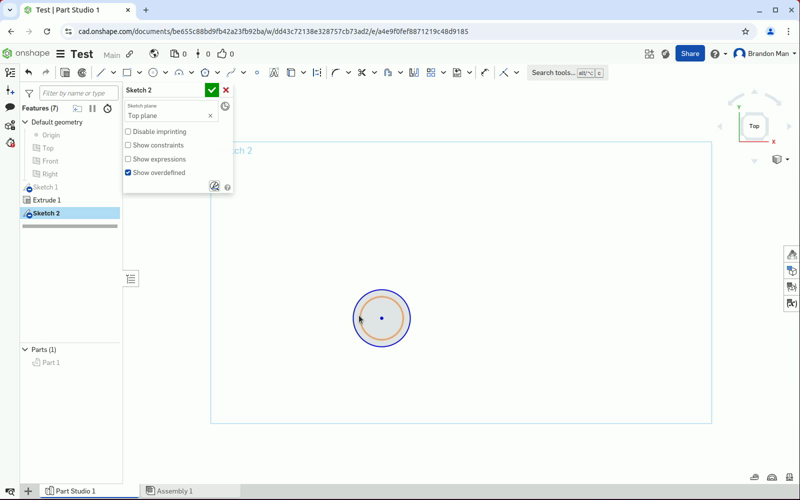
scroll(6)
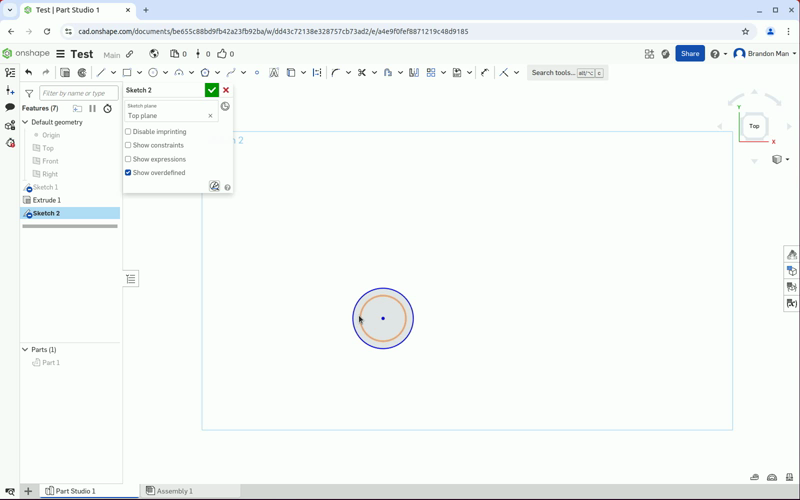
scroll(6)
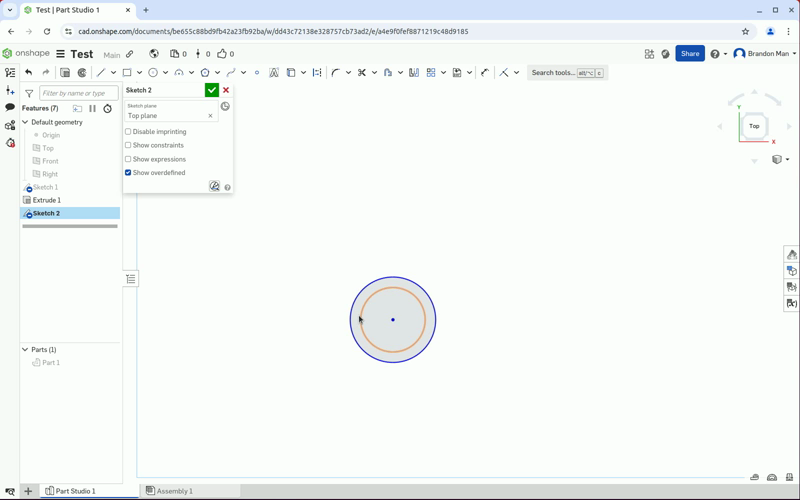
scroll(6)
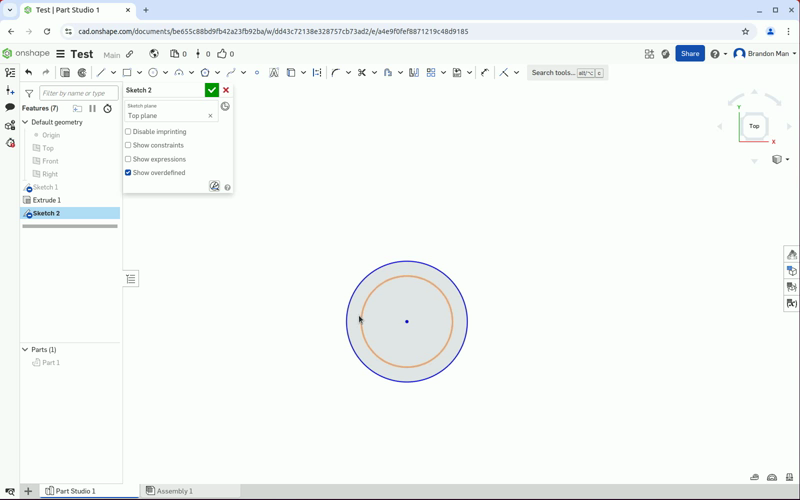
scroll(6)
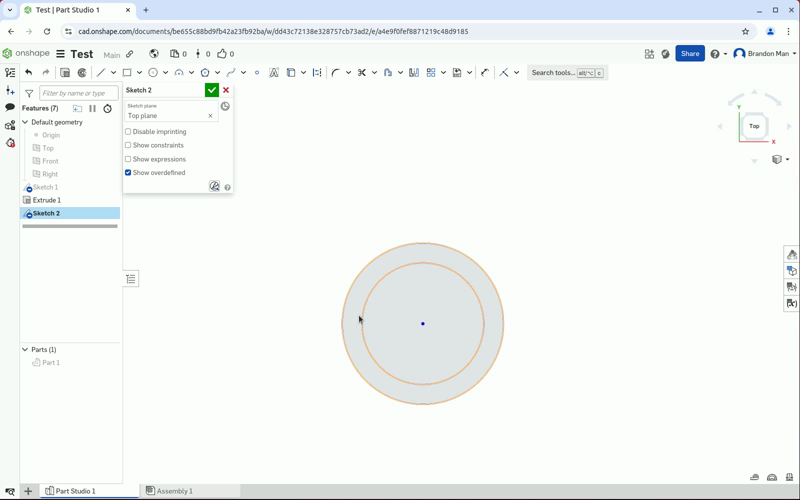
scroll(6)
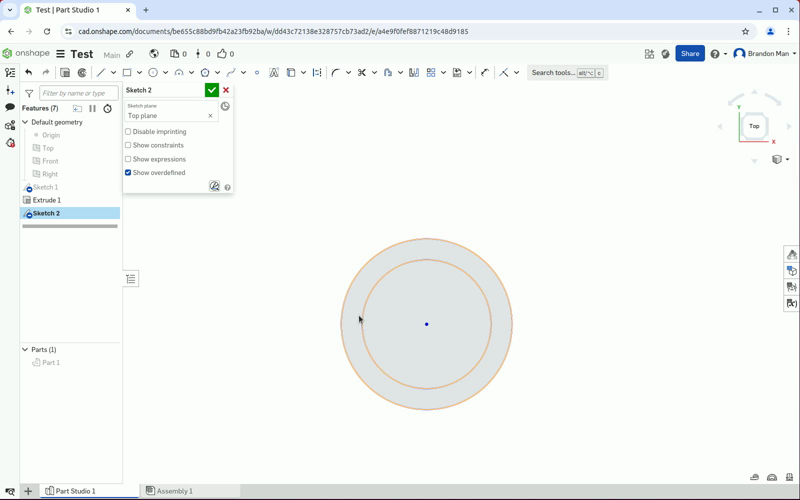
scroll(6)
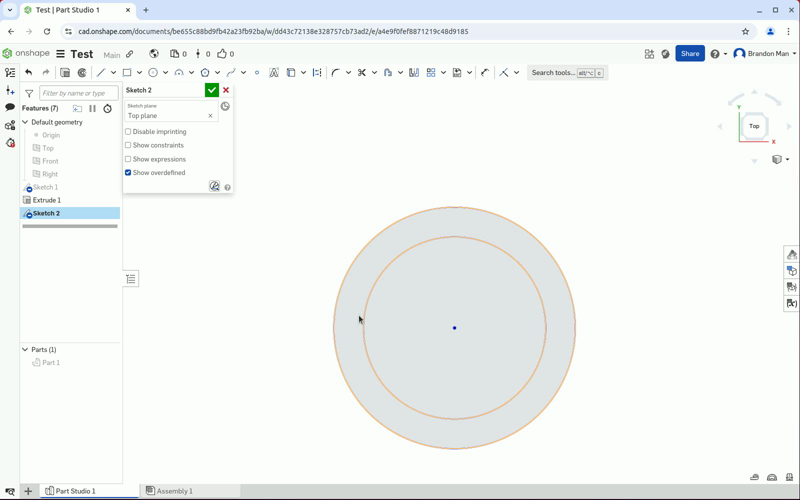
scroll(6)
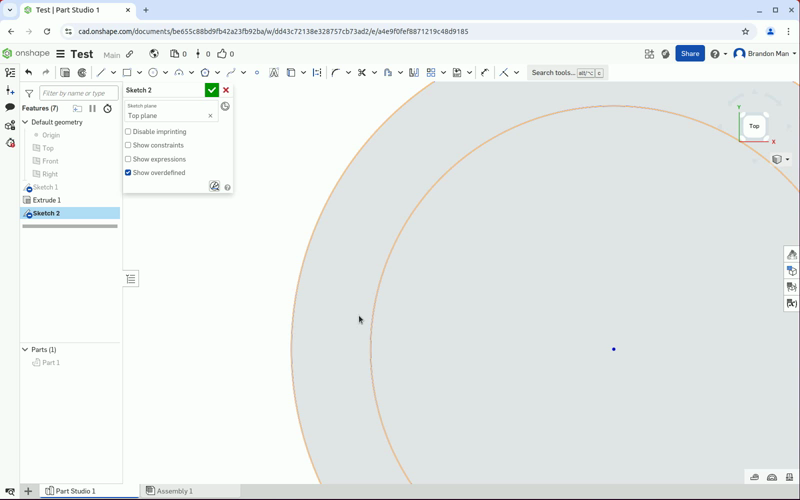
click(359, 315)
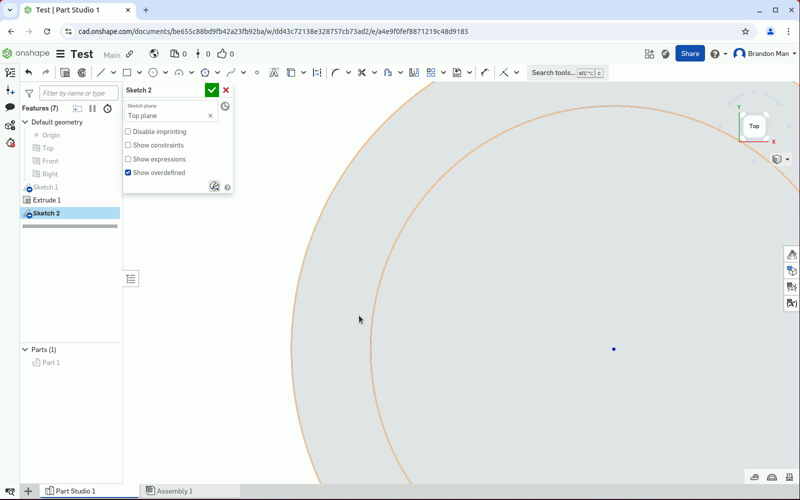
scroll(-6)
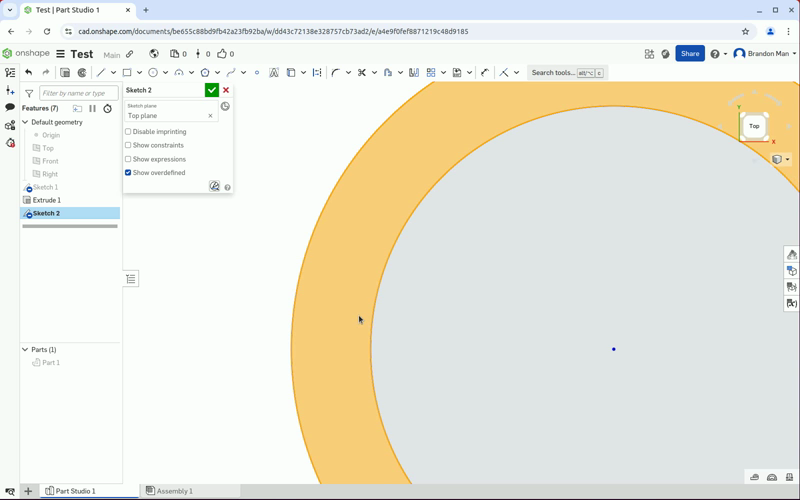
scroll(-6)
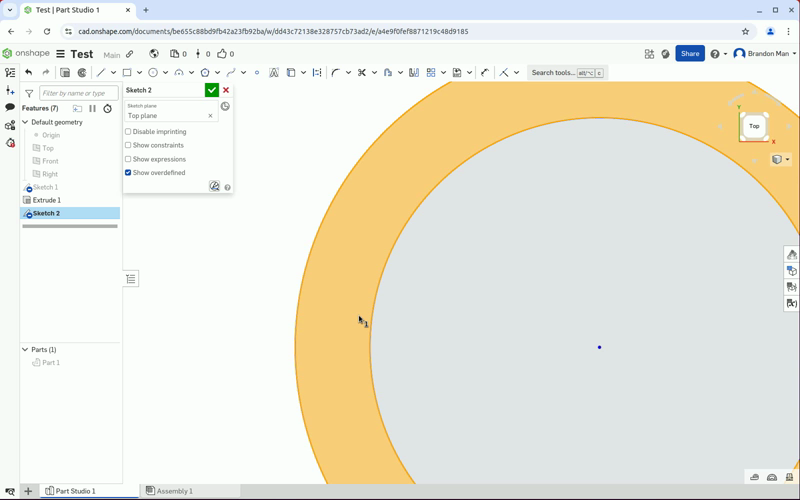
scroll(-6)
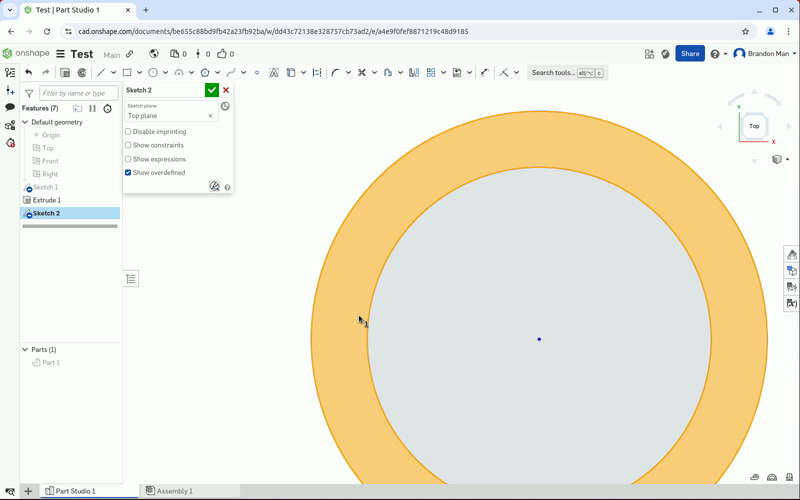
scroll(-6)
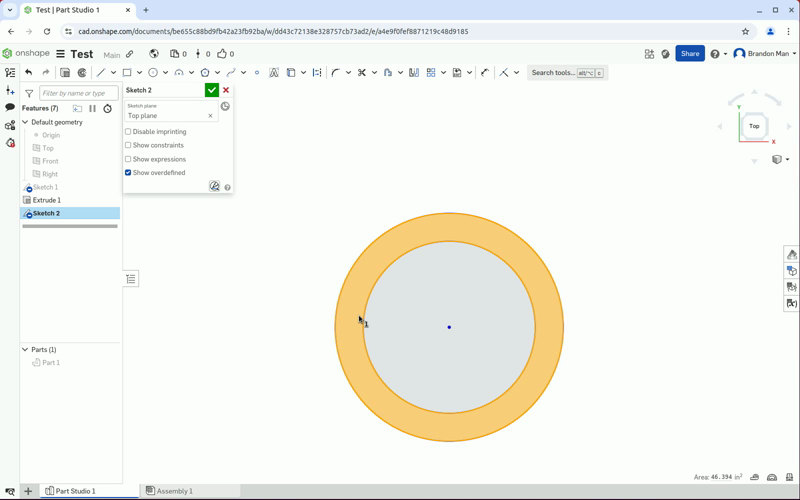
scroll(-6)
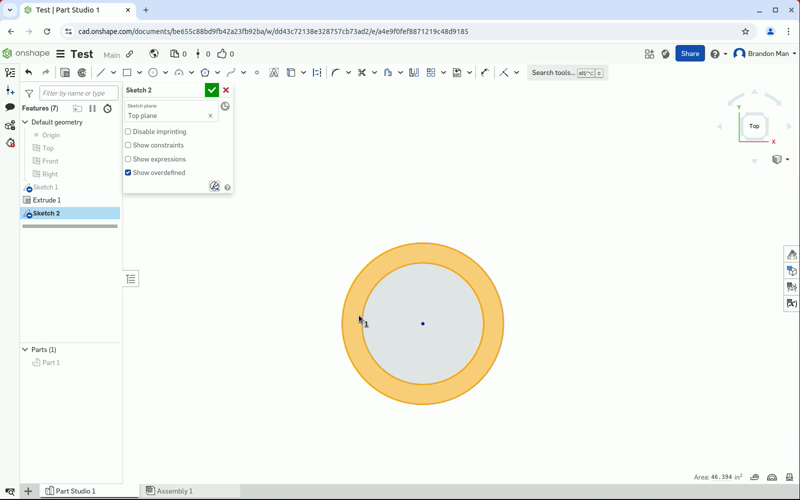
scroll(-6)
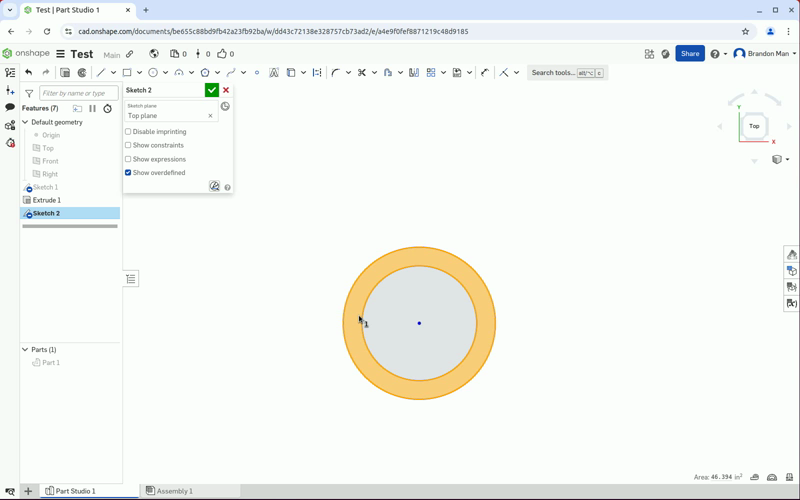
scroll(-6)
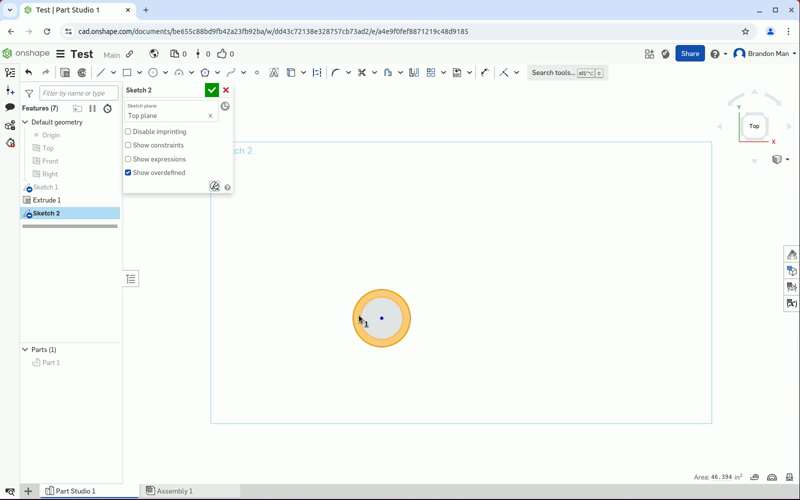
mouse_move(73, 352)
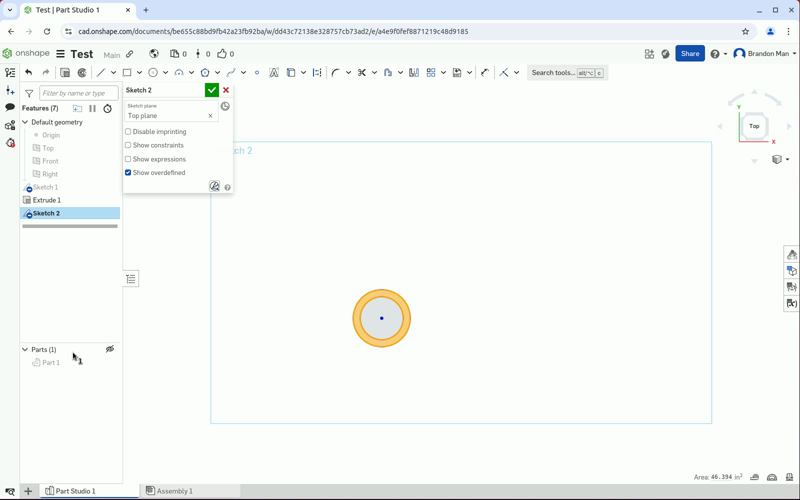
key(shift+y)
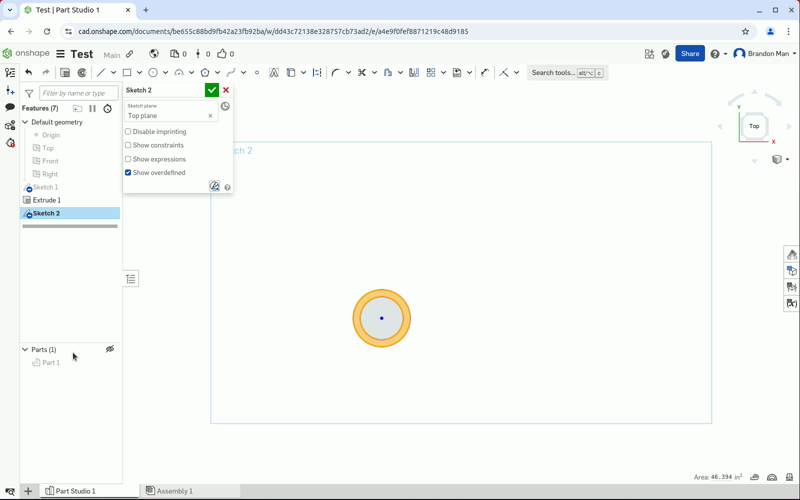
key(shift+e)
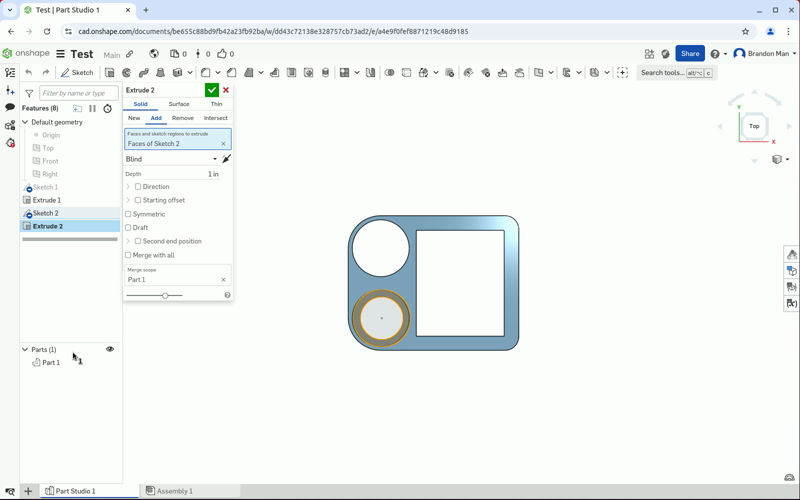
mouse_move(143, 106)
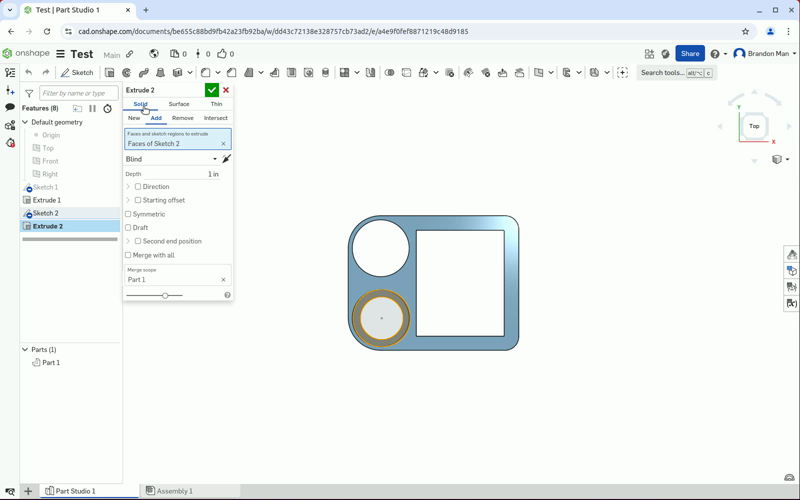
click(143, 106)
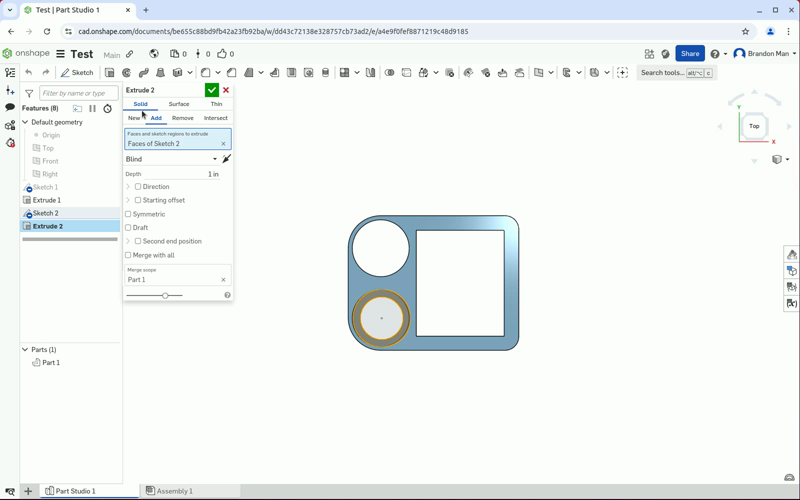
mouse_move(137, 120)
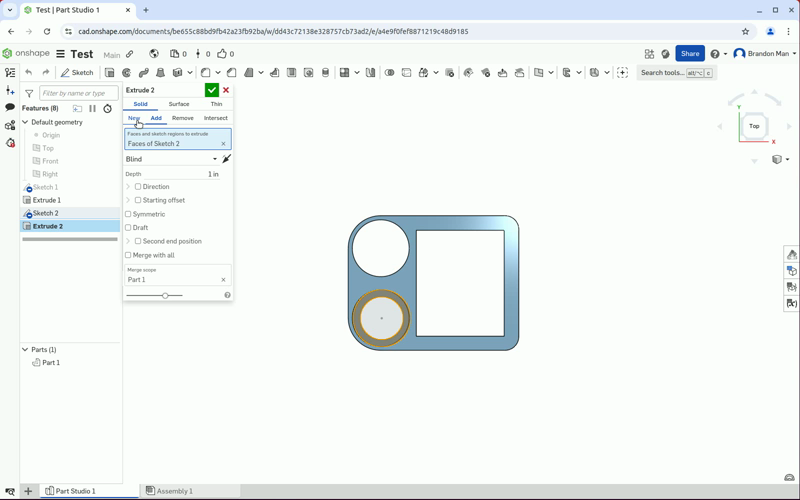
click(137, 120)
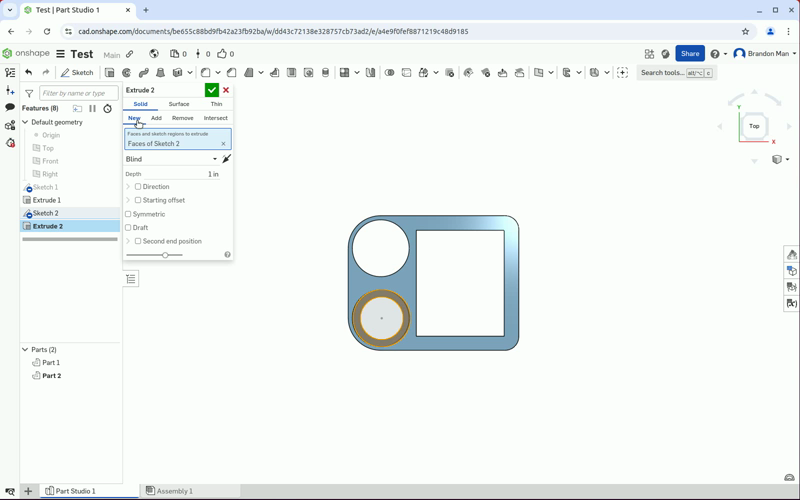
key(tab, 4)
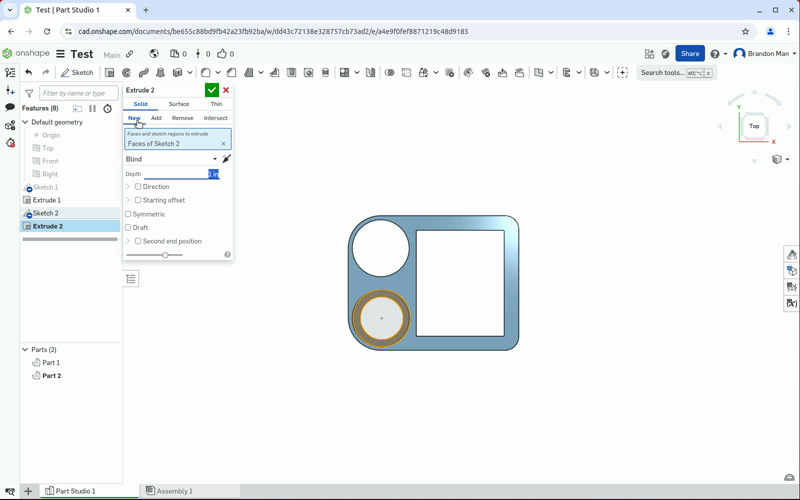
text(12.517)
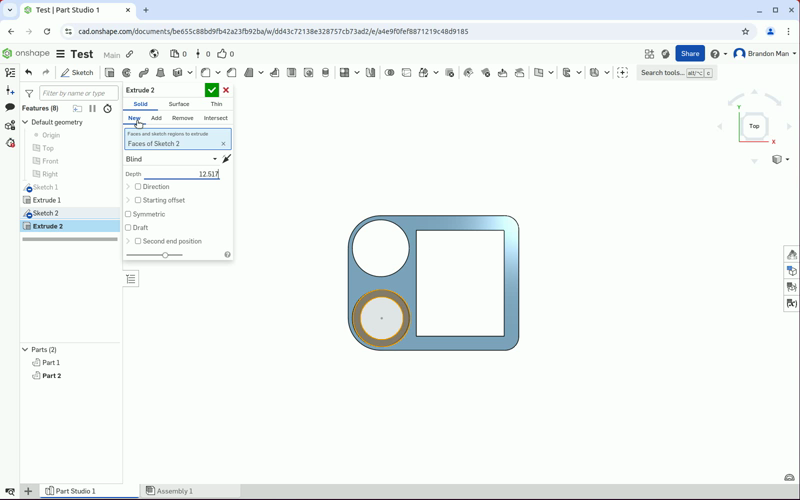
key(tab, 3)
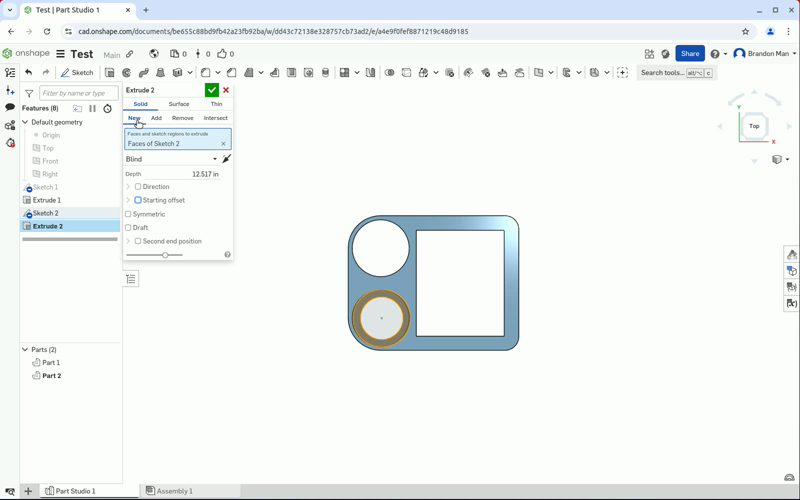
key(tab, 2)
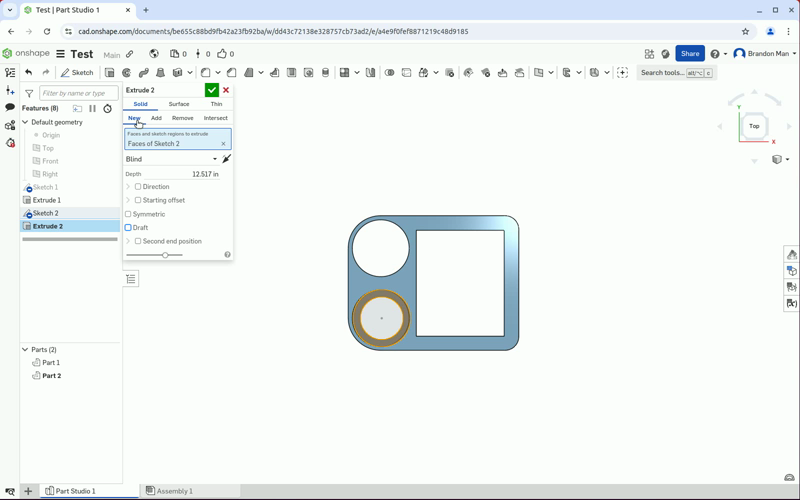
key(space)
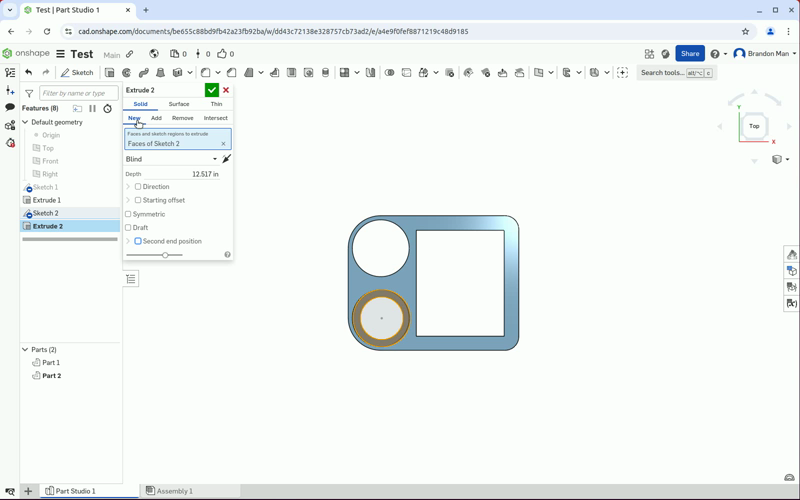
key(tab, 3)
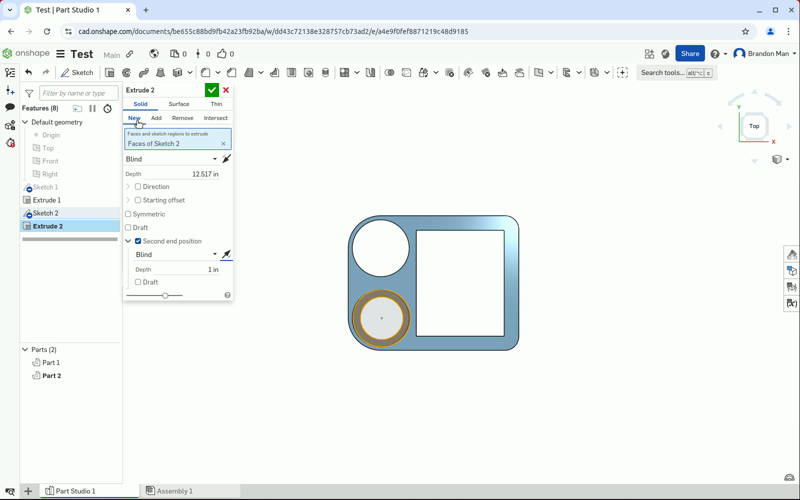
text(1.444)
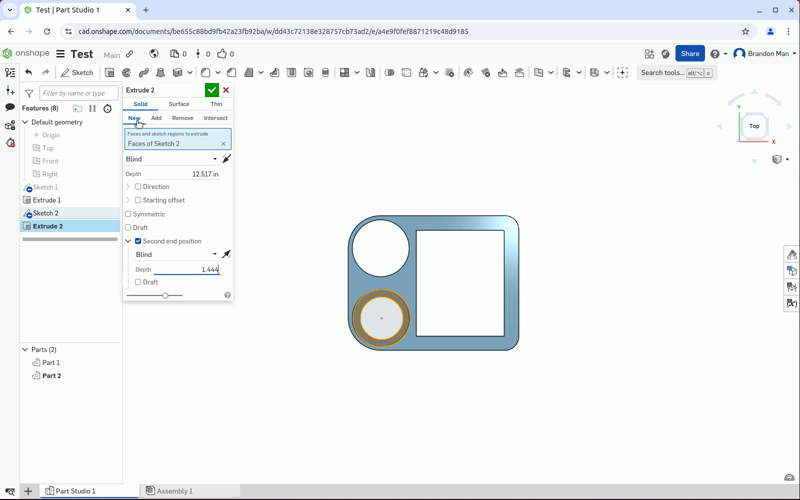
key(enter)
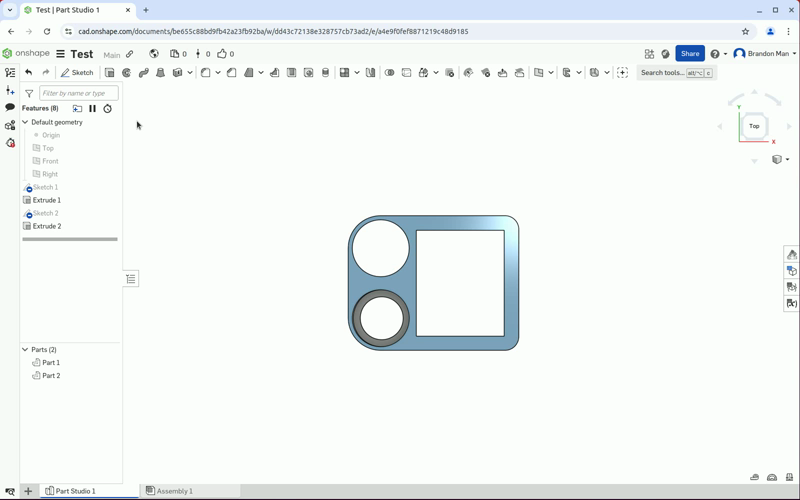
key(shift+h)
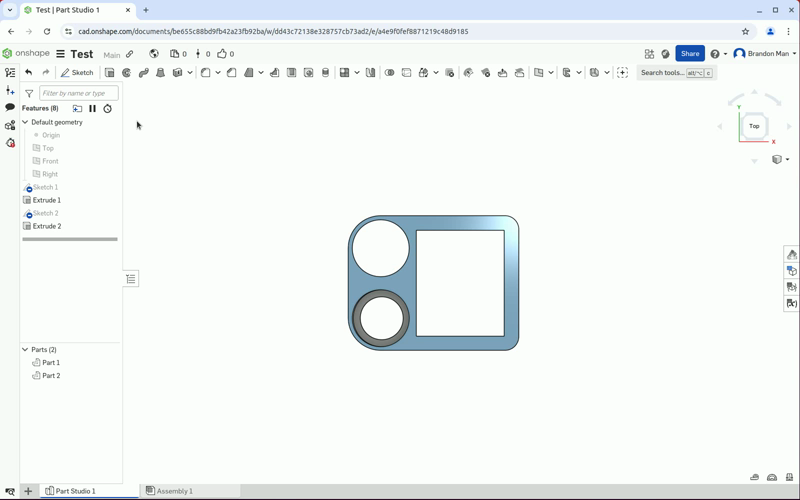
key(shift+h)
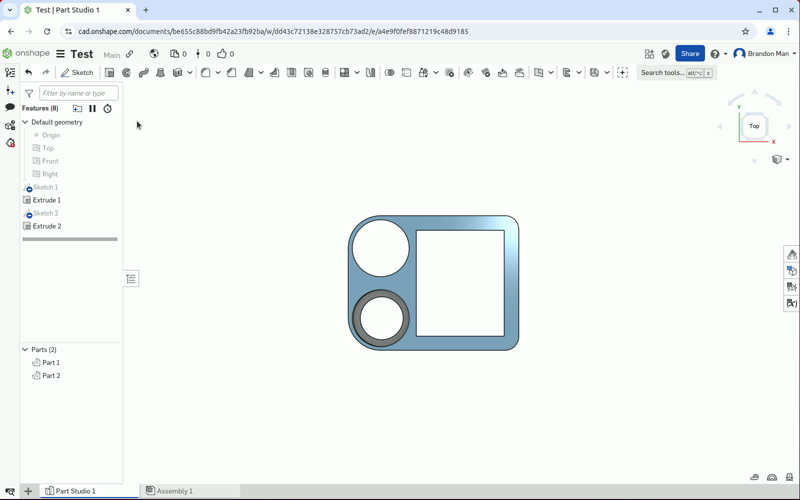
mouse_move(73, 189)
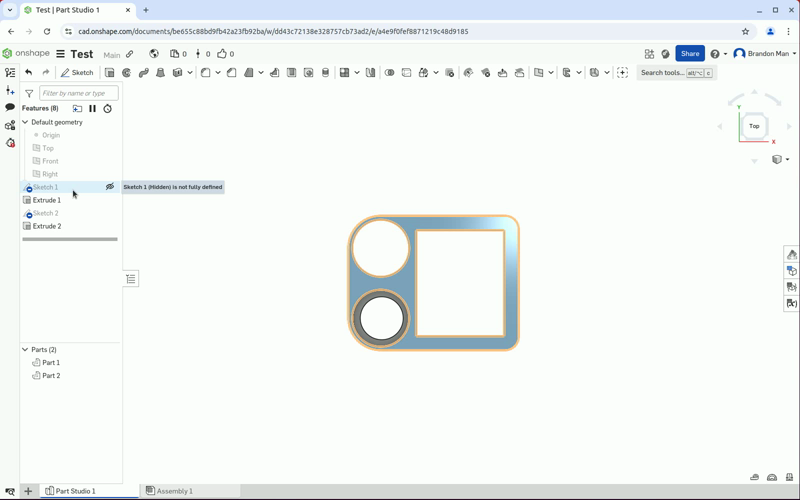
click(73, 189)
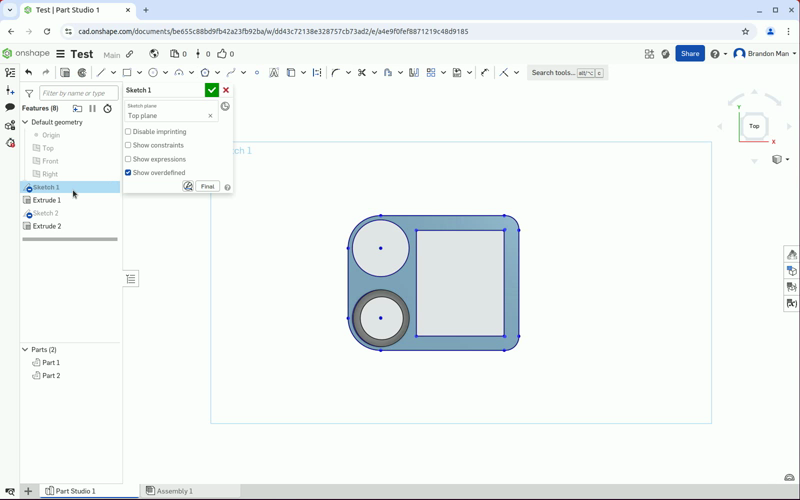
mouse_move(229, 92)
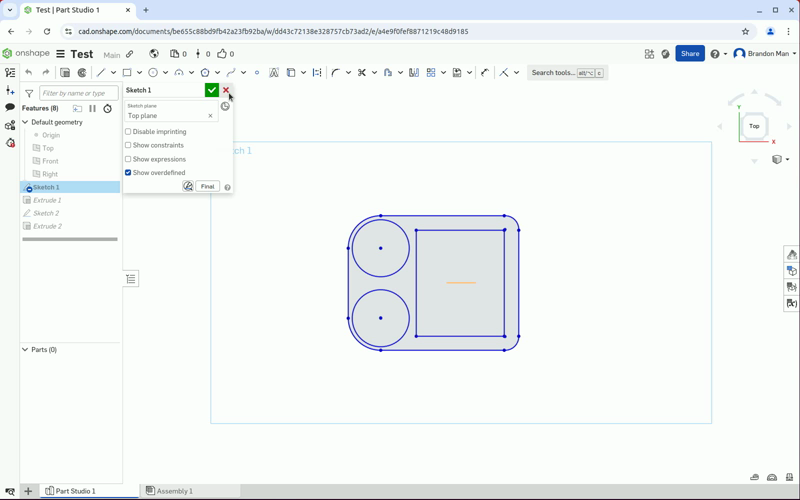
click(229, 92)
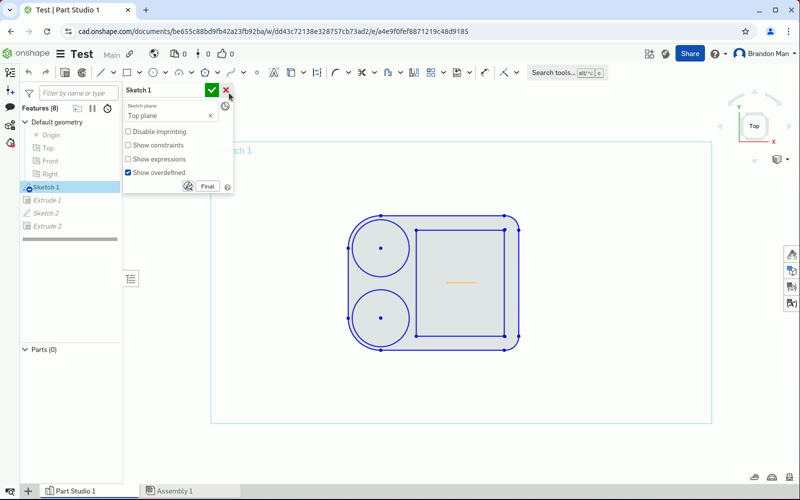
key(shift+s)
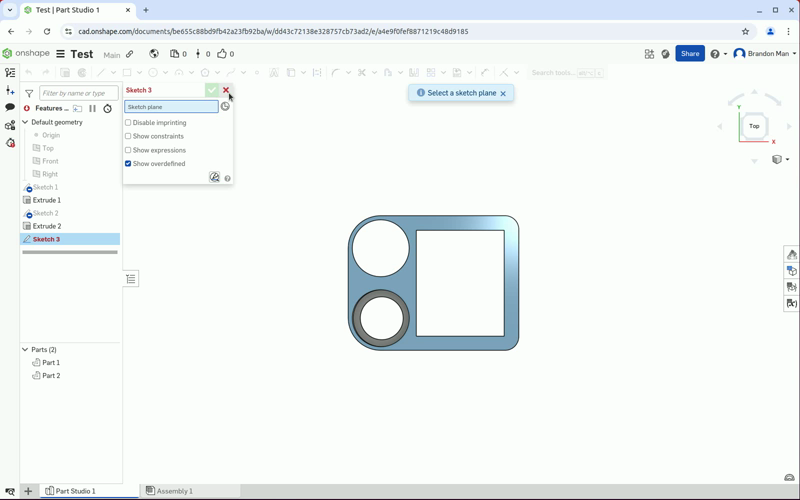
mouse_move(73, 150)
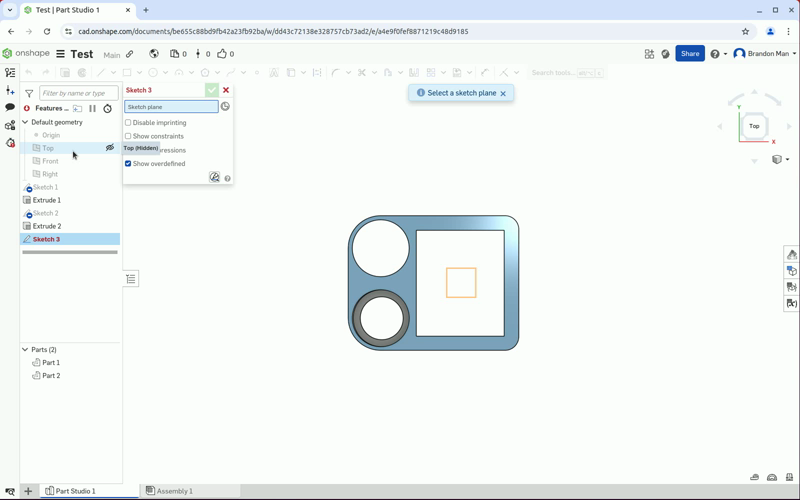
click(73, 150)
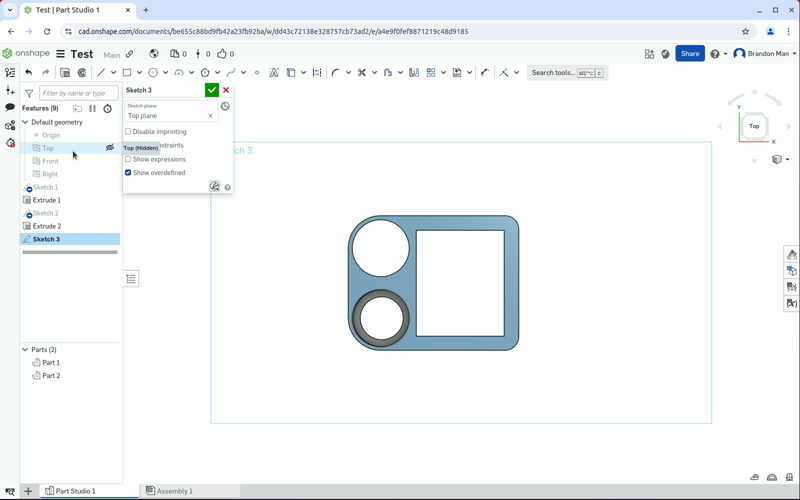
mouse_move(73, 352)
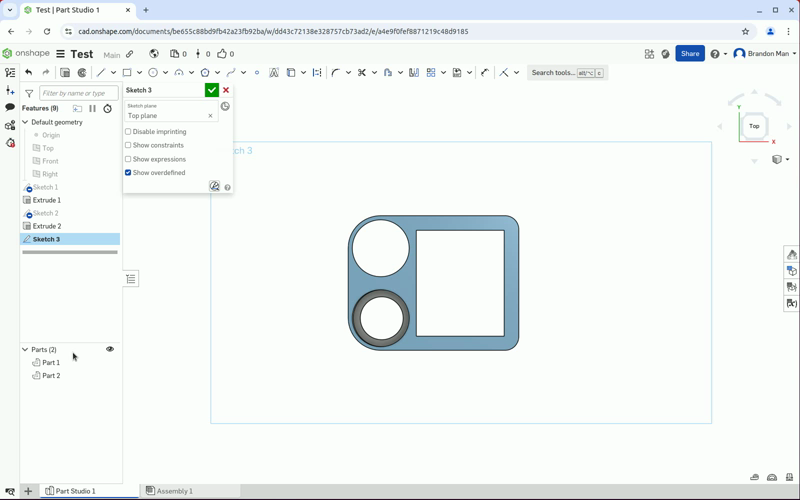
key(y)
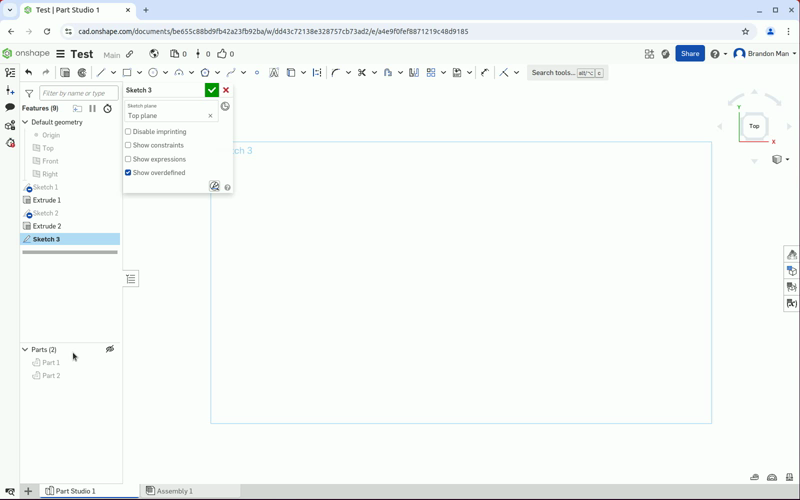
key(c)
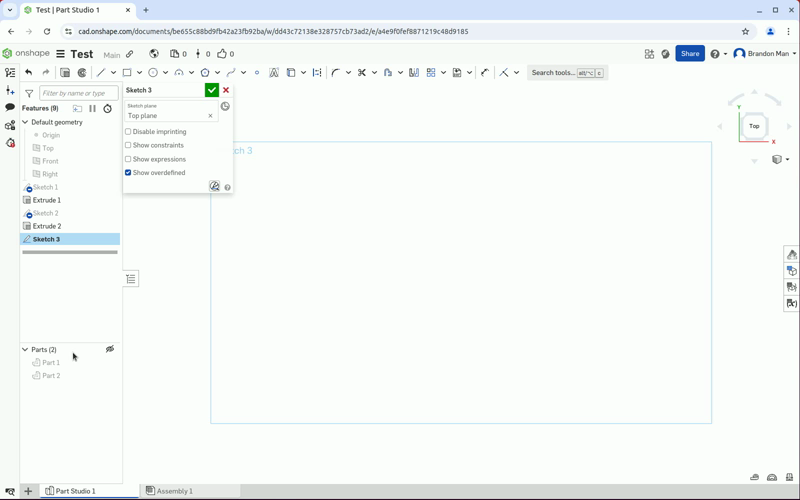
key_down(shift)
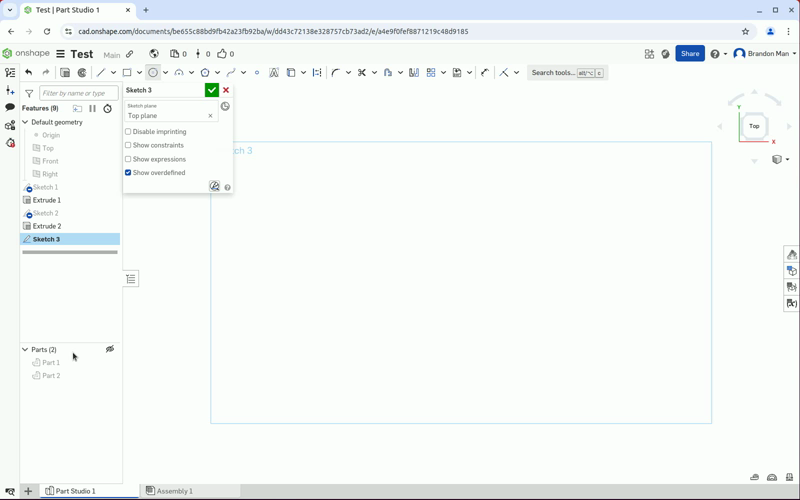
mouse_move(381, 247)
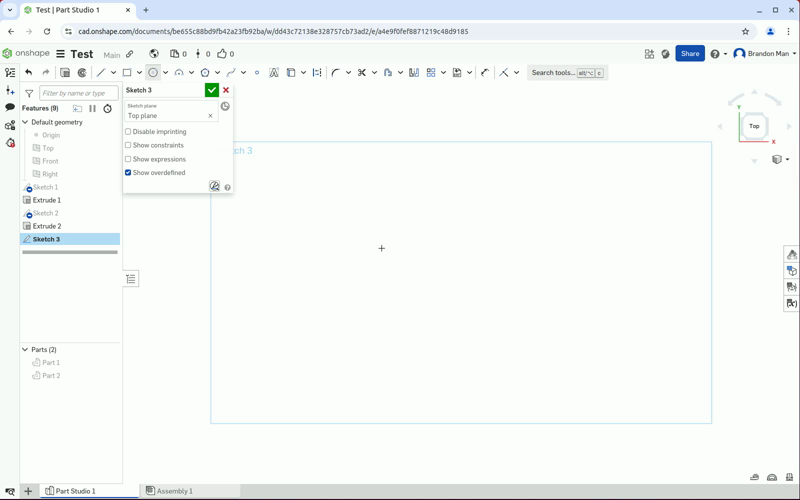
click(381, 247)
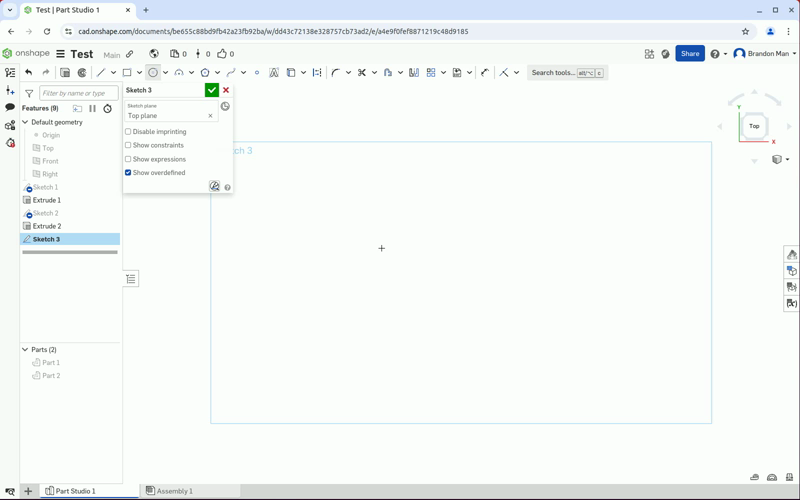
key_up(shift)
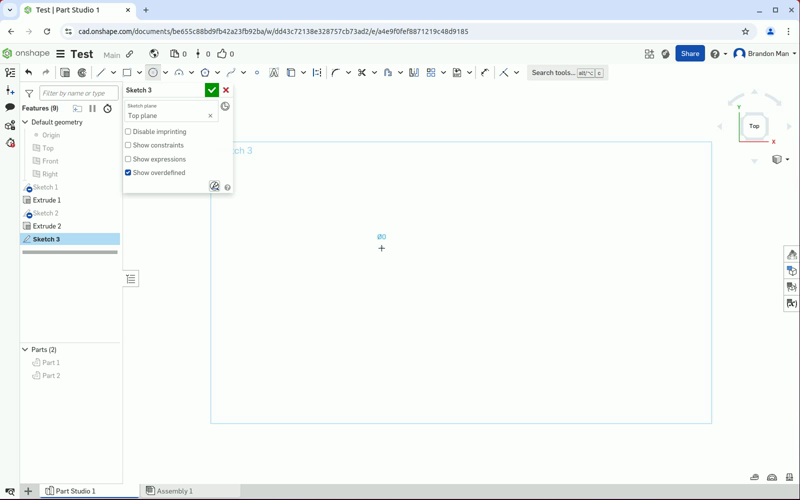
mouse_move(410, 247)
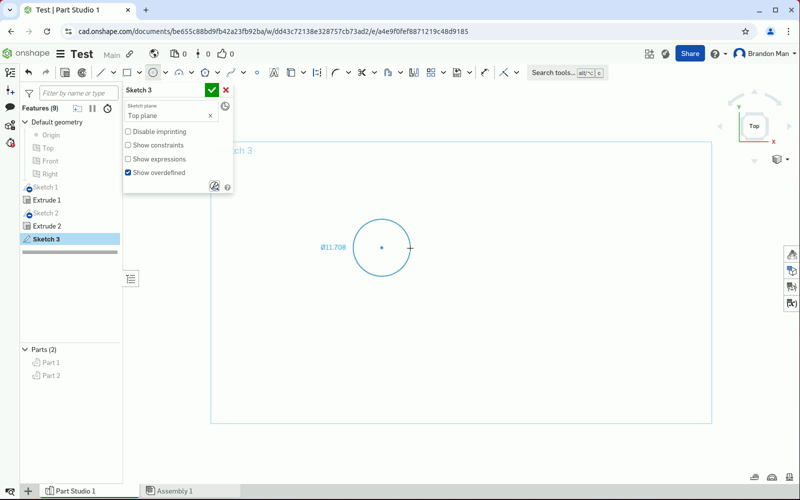
click(410, 247)
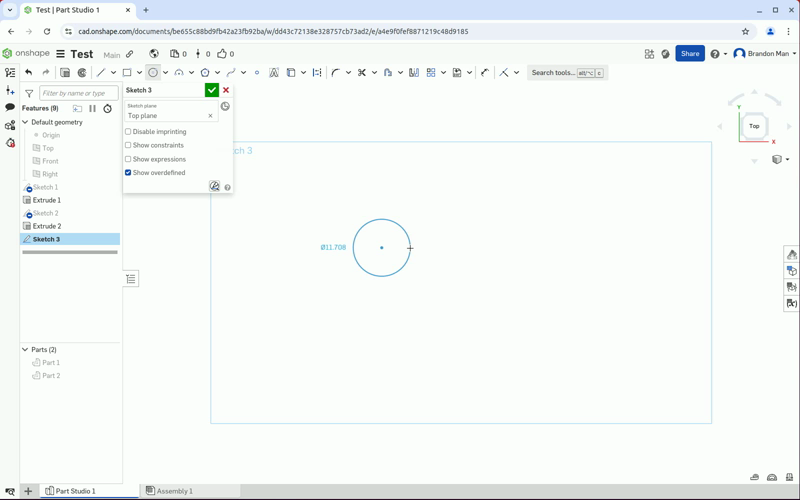
key(esc)
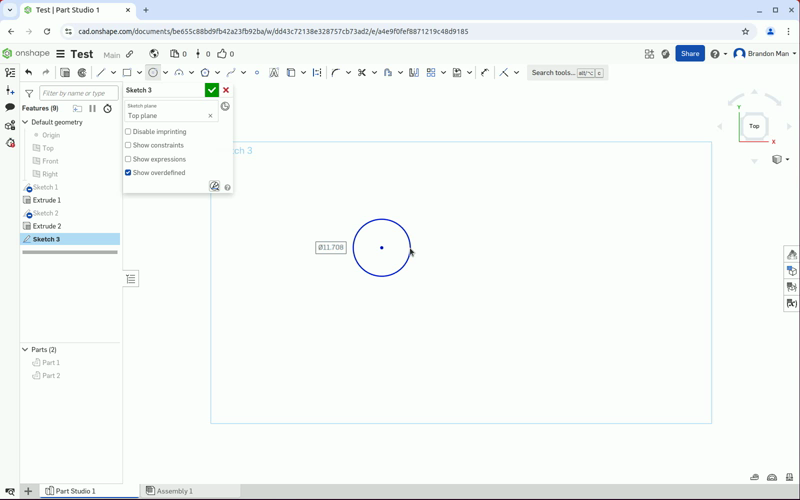
key(c)
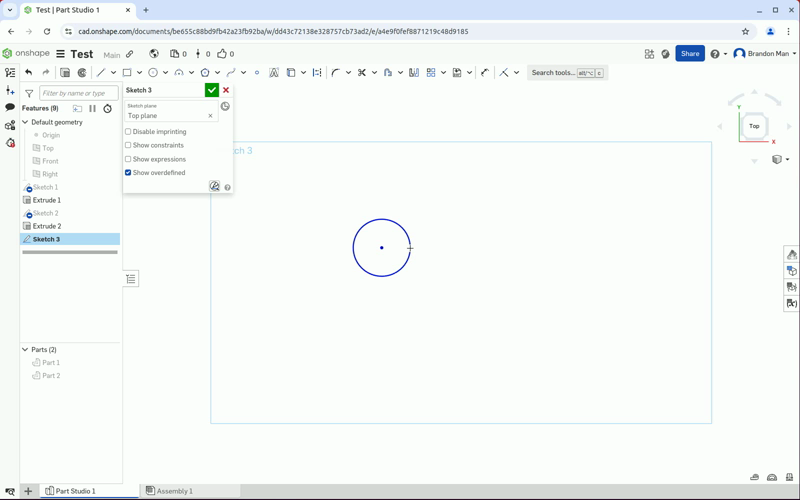
key_down(shift)
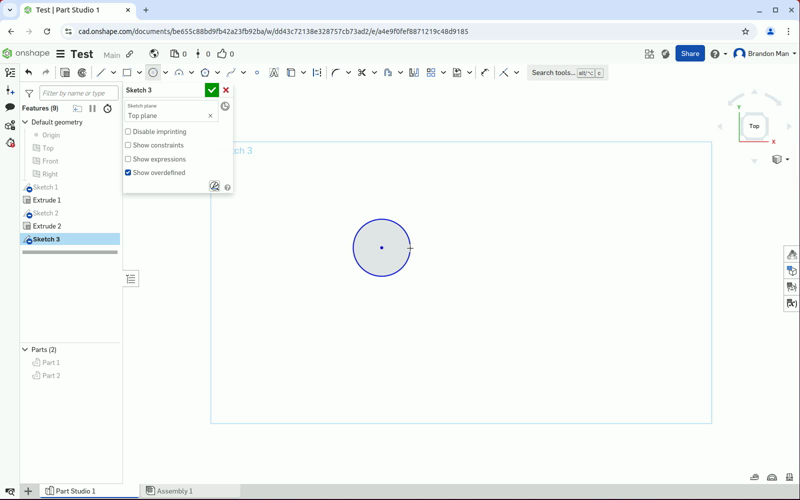
mouse_move(381, 247)
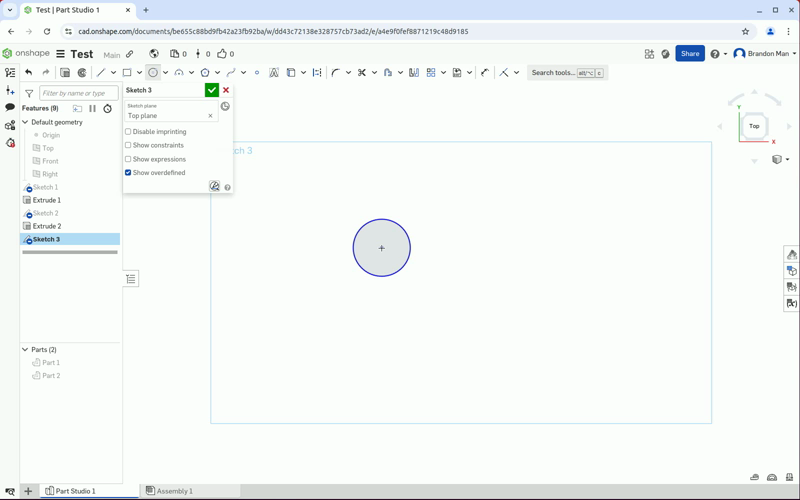
click(381, 247)
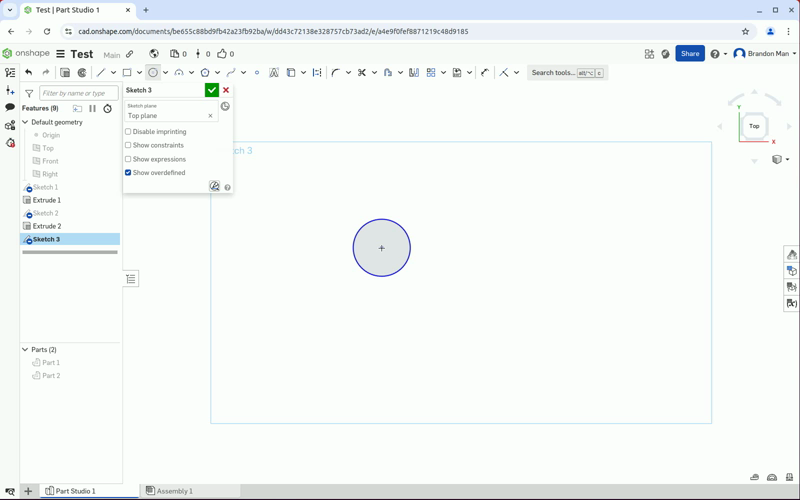
key_up(shift)
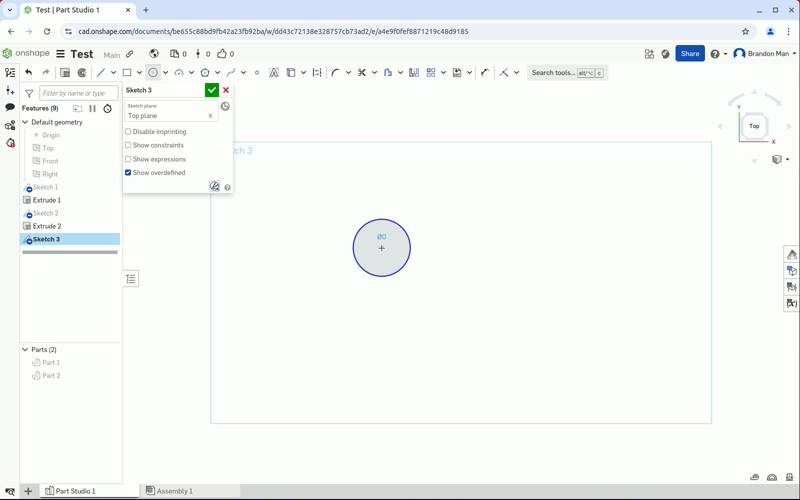
mouse_move(403, 247)
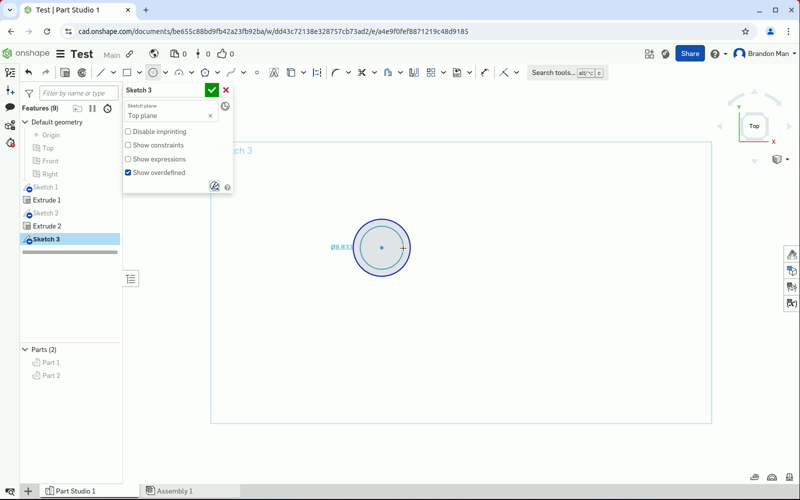
click(403, 247)
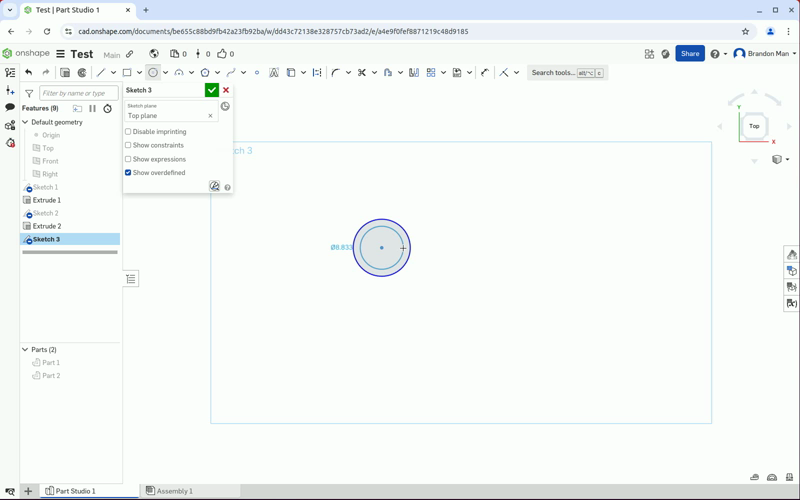
key(esc)
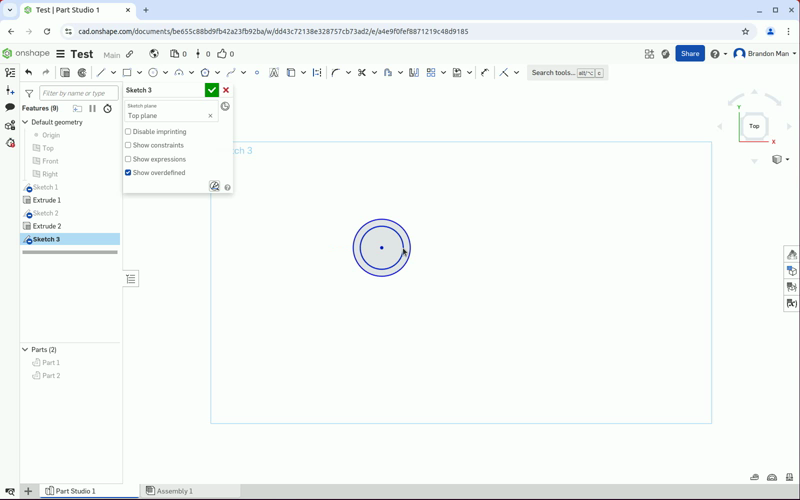
mouse_move(361, 235)
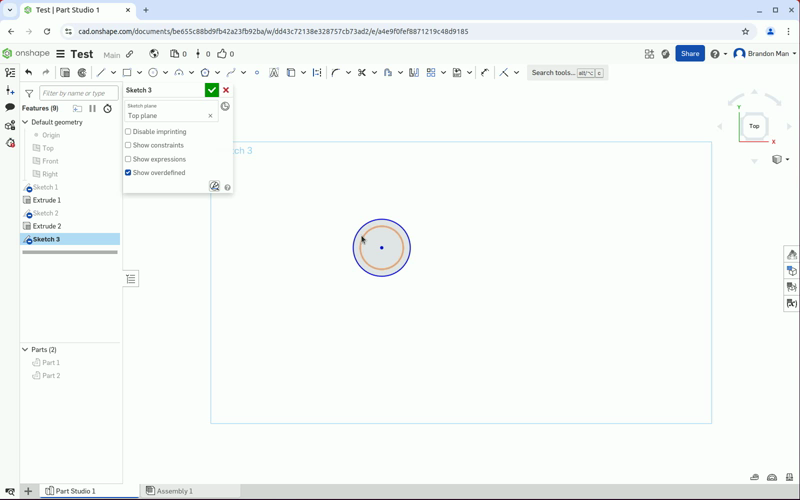
scroll(6)
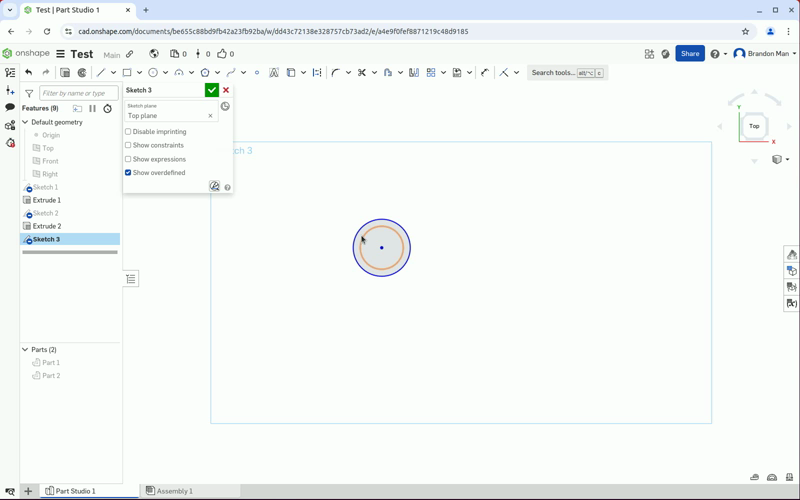
scroll(6)
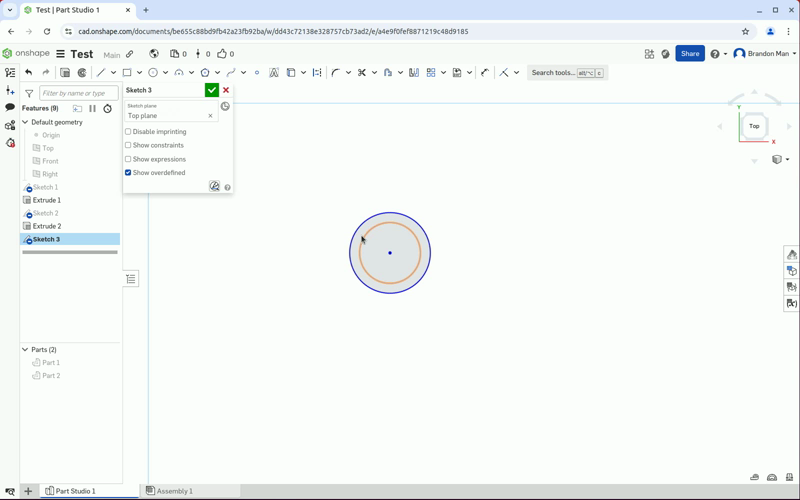
scroll(6)
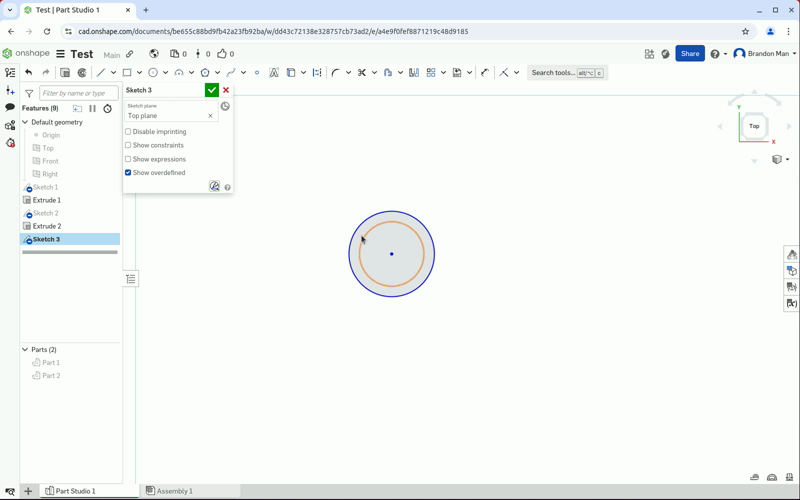
scroll(6)
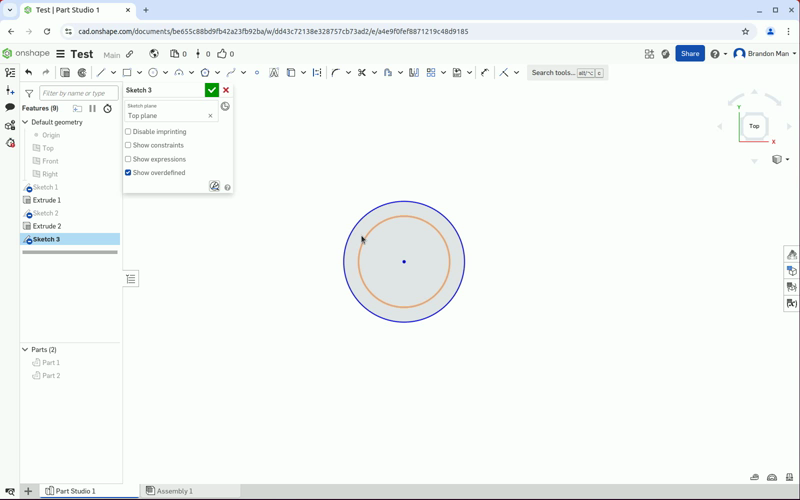
scroll(6)
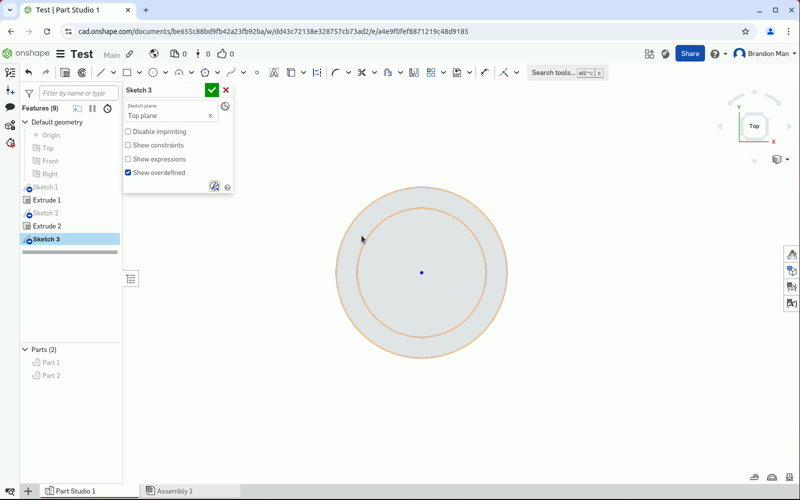
scroll(6)
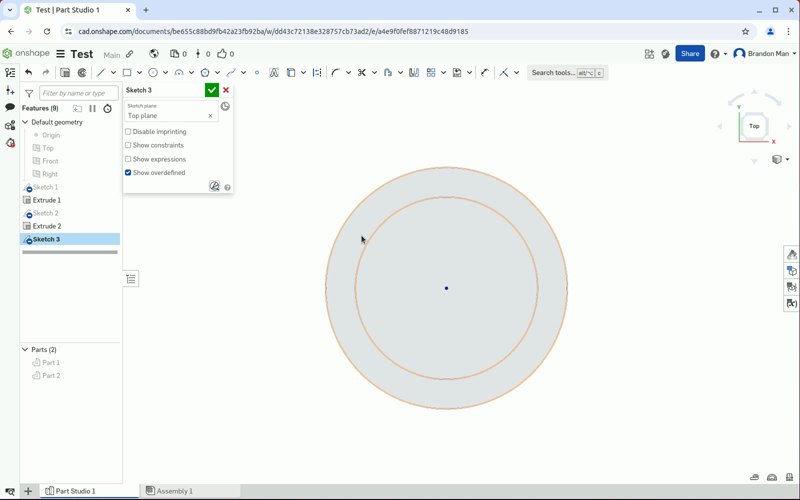
scroll(6)
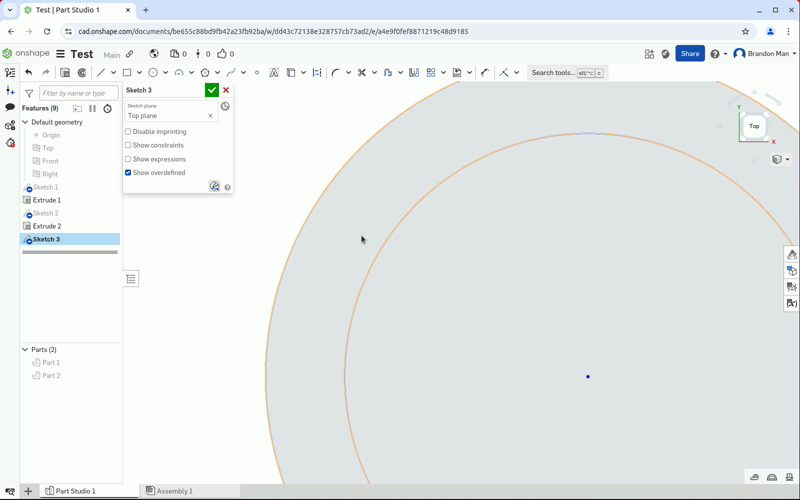
click(361, 235)
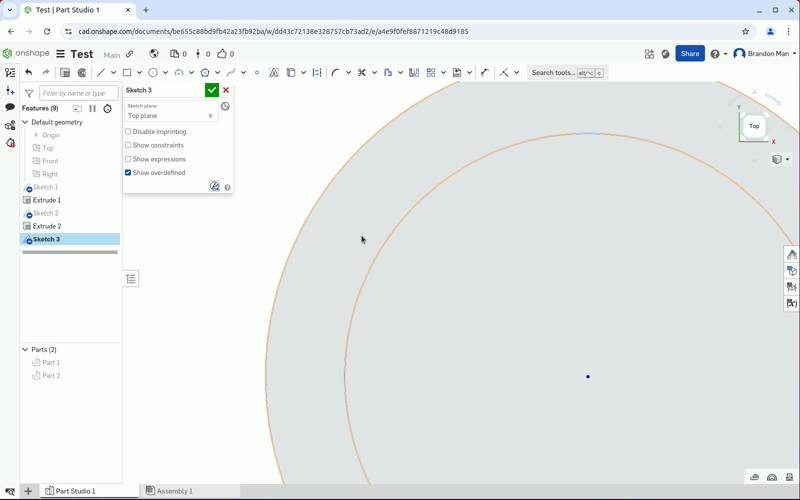
scroll(-6)
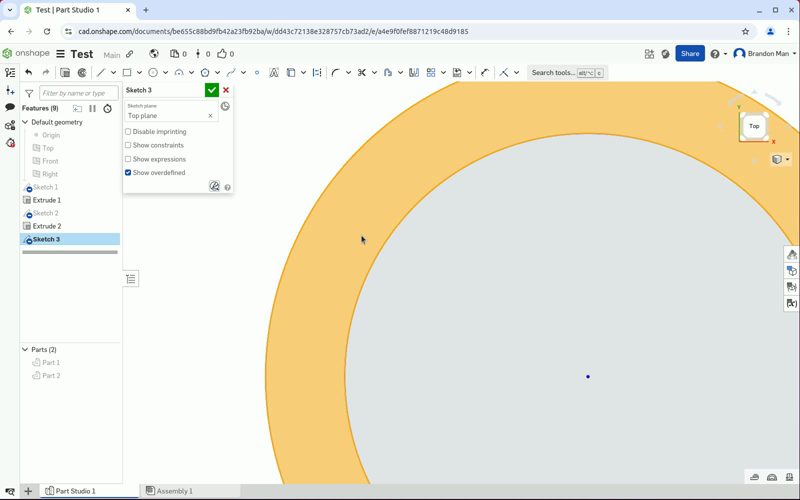
scroll(-6)
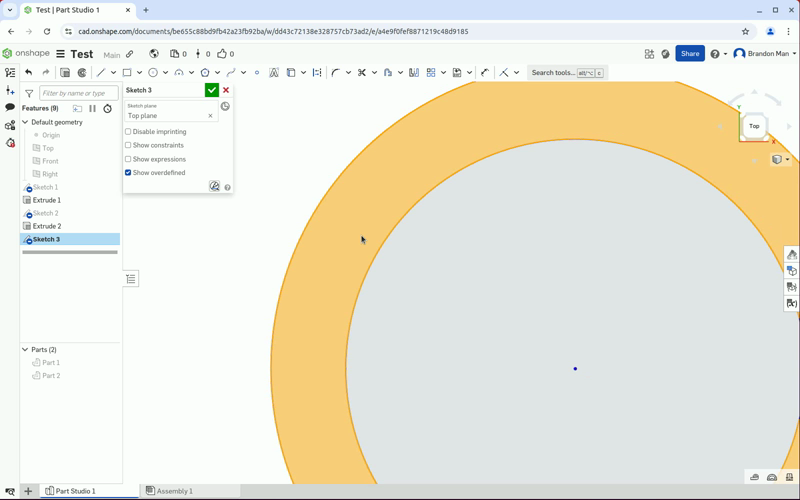
scroll(-6)
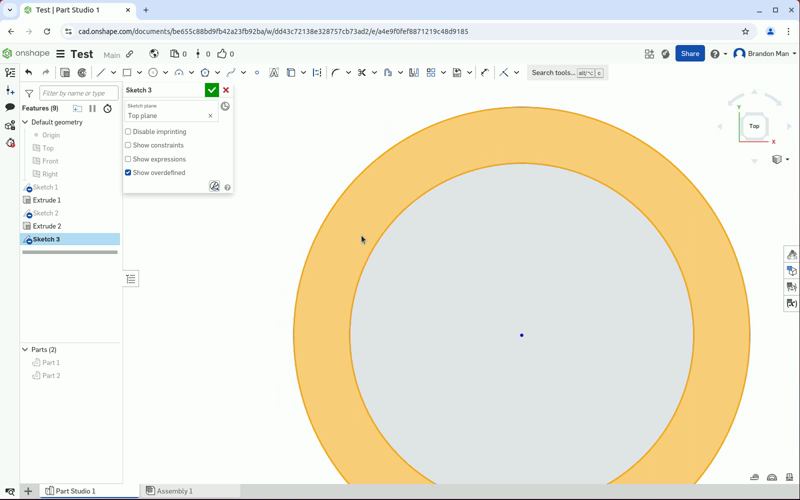
scroll(-6)
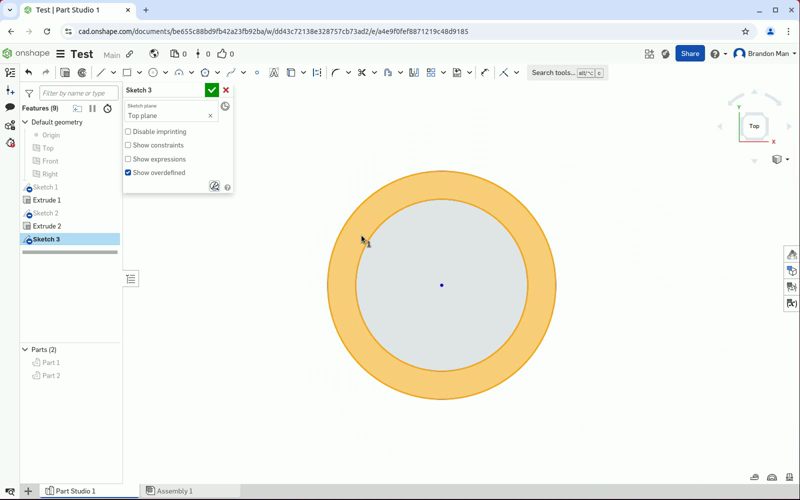
scroll(-6)
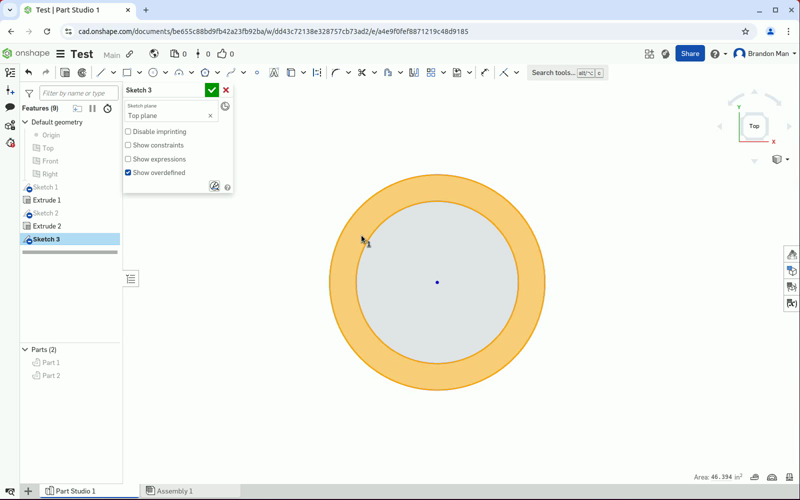
scroll(-6)
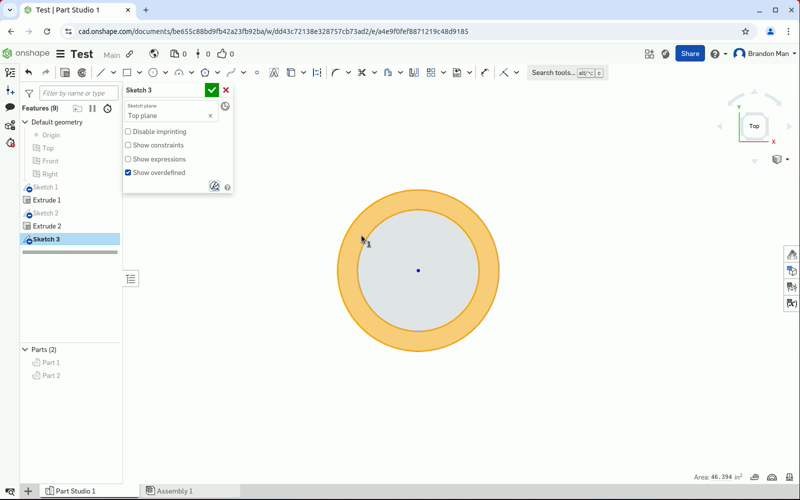
scroll(-6)
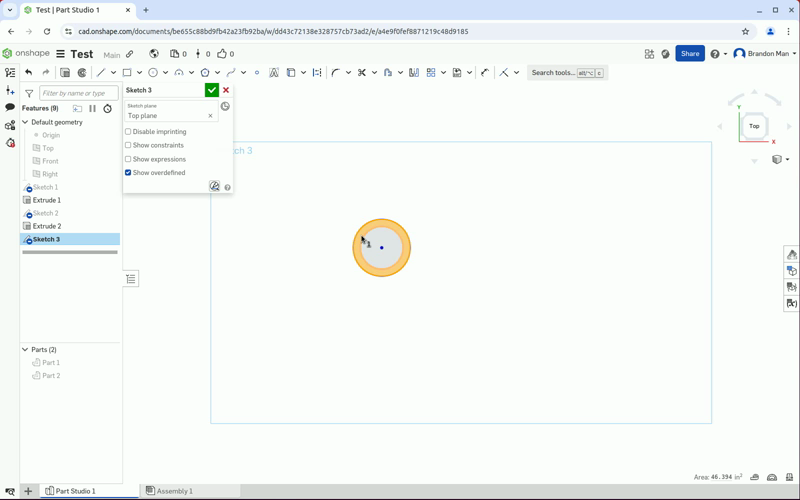
mouse_move(73, 352)
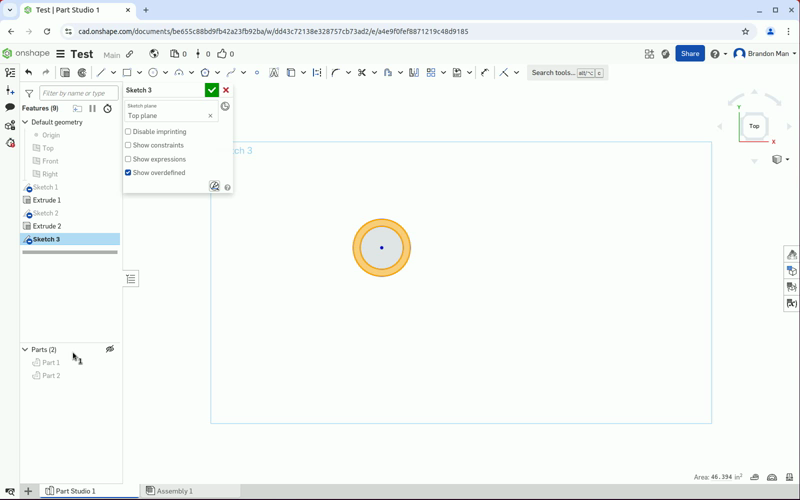
key(shift+y)
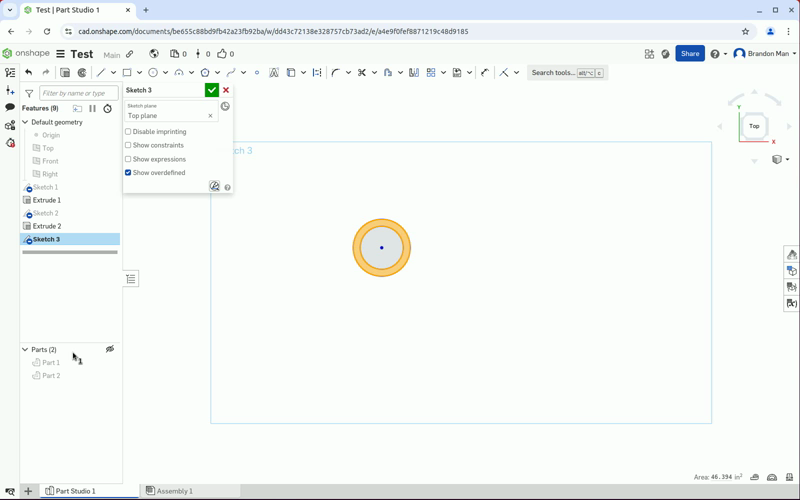
key(shift+e)
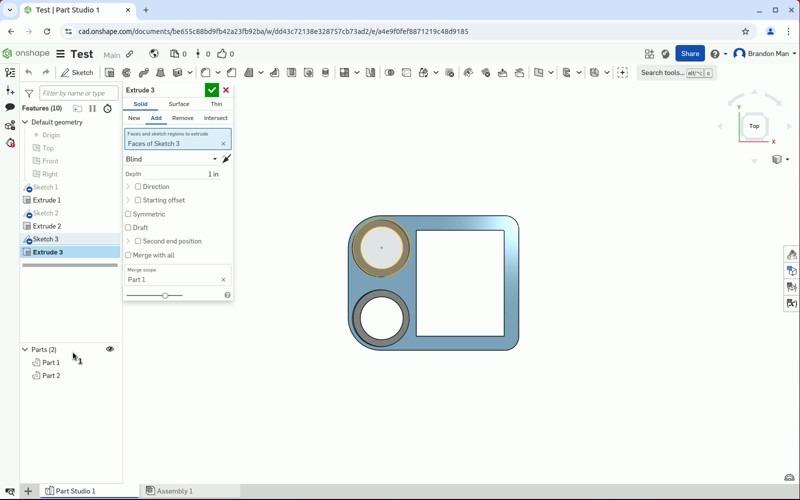
mouse_move(143, 106)
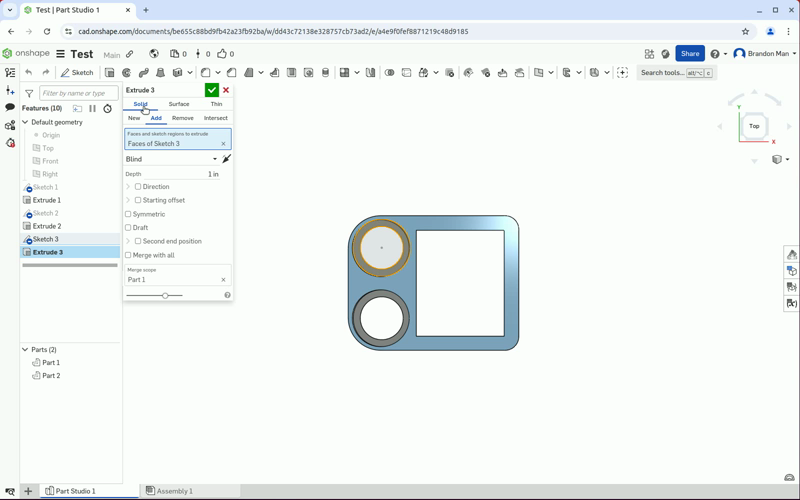
click(143, 106)
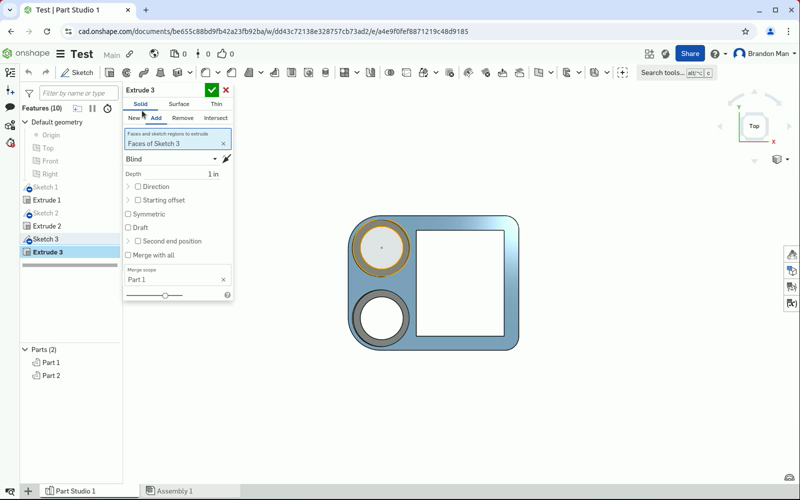
mouse_move(137, 120)
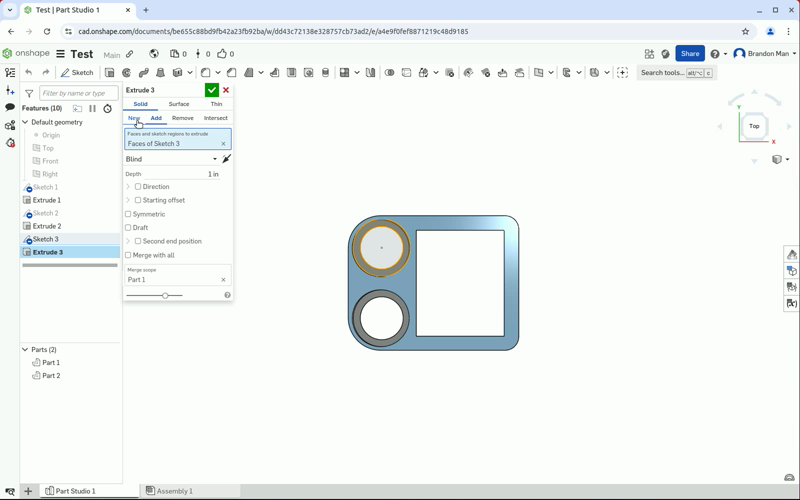
click(137, 120)
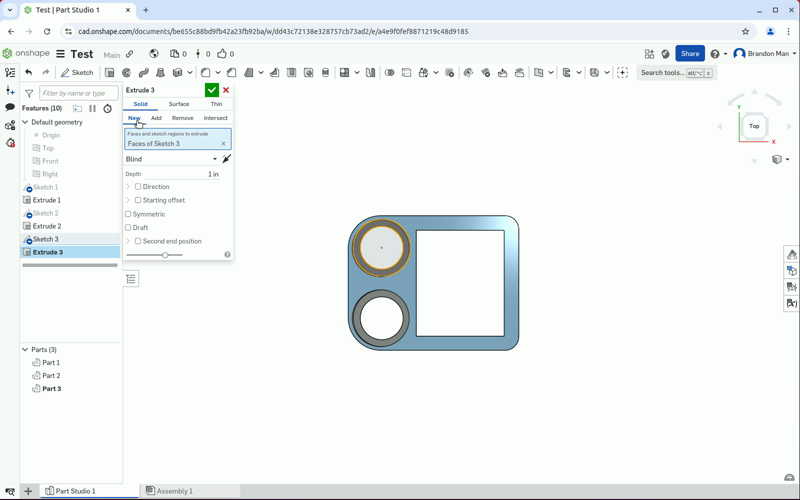
key(tab, 4)
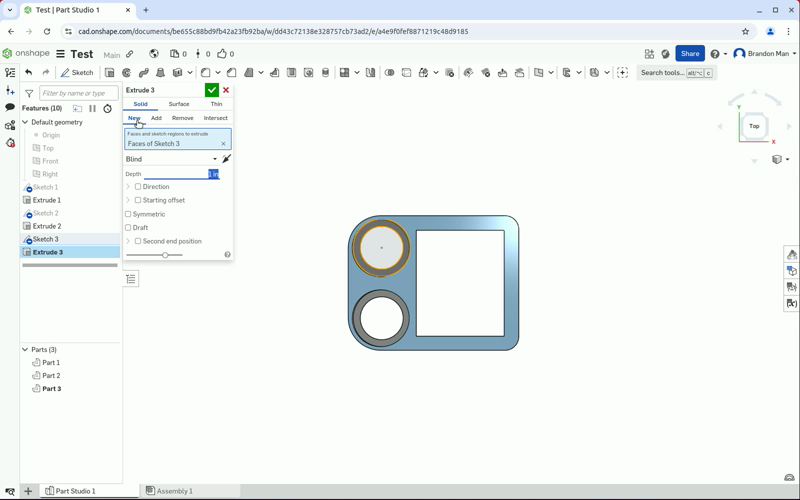
text(12.517)
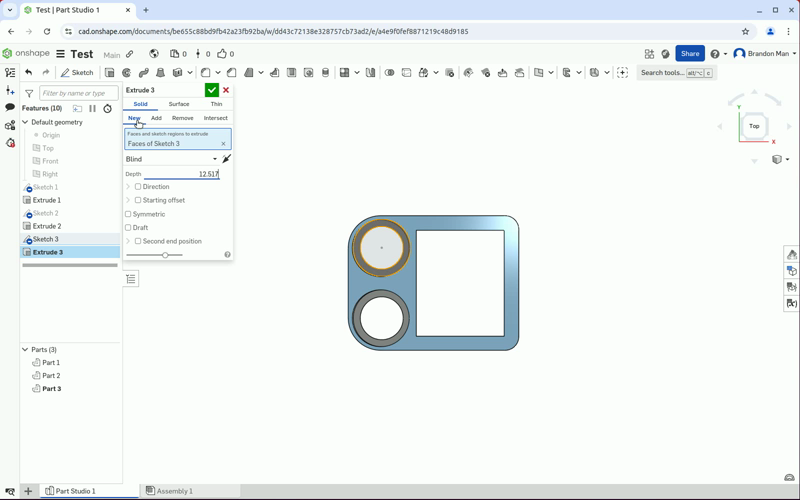
key(tab, 3)
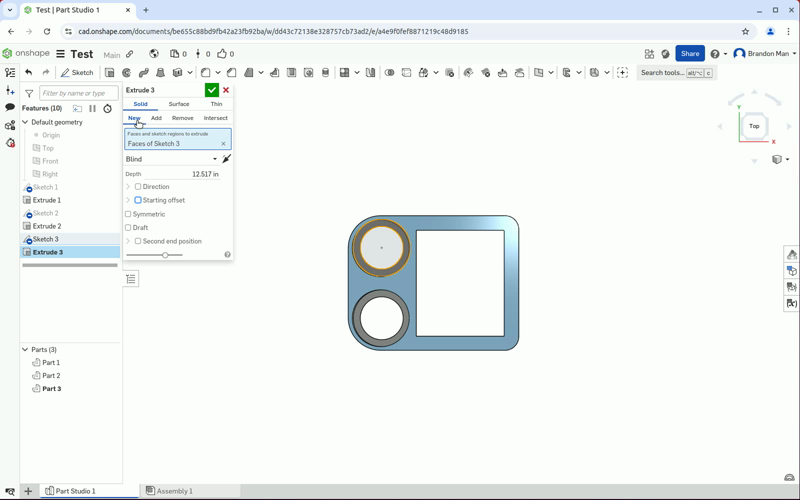
key(tab, 2)
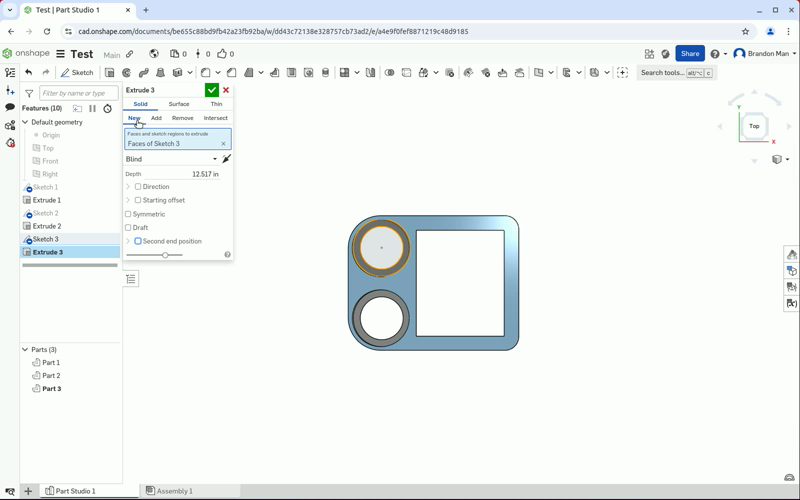
key(space)
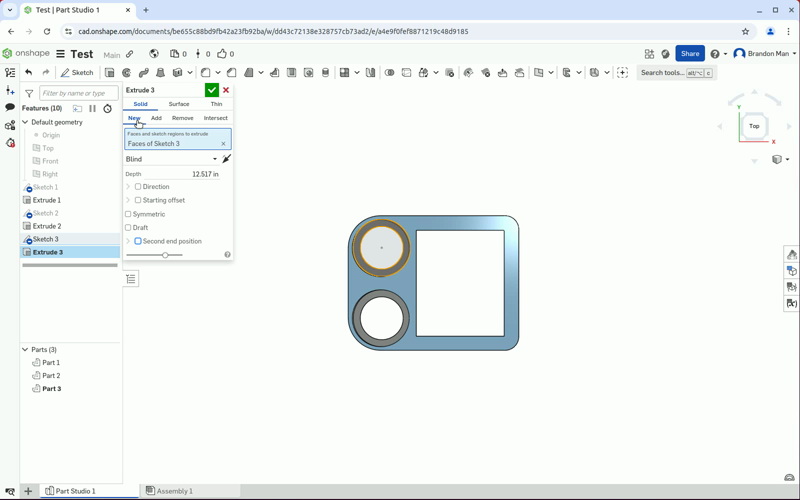
key(tab, 3)
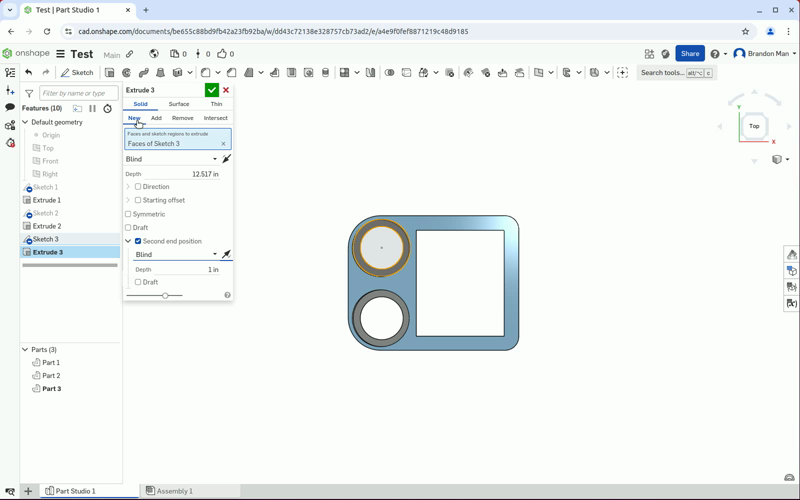
text(1.444)
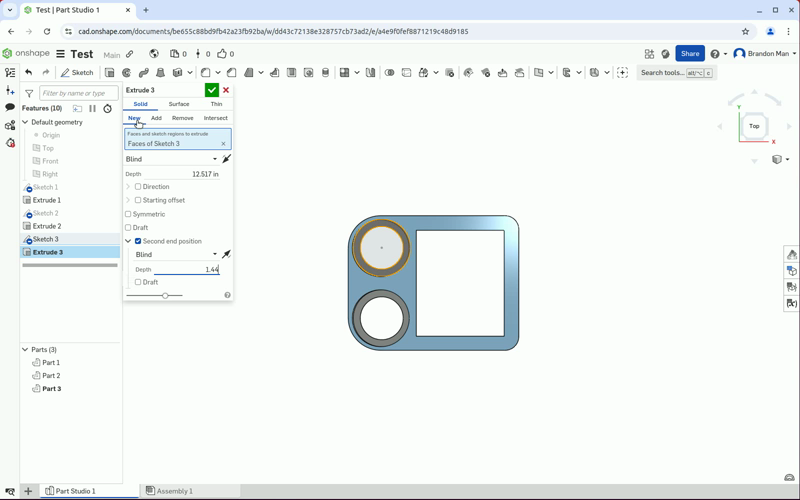
key(enter)
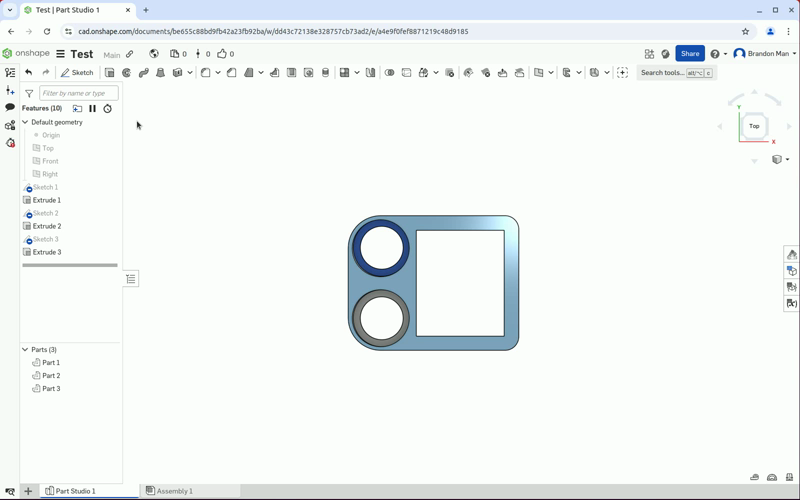
key(shift+h)
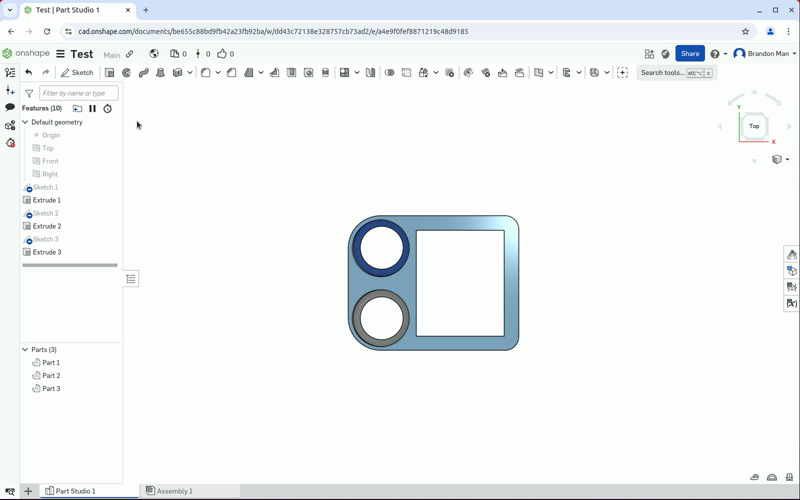
key(shift+h)
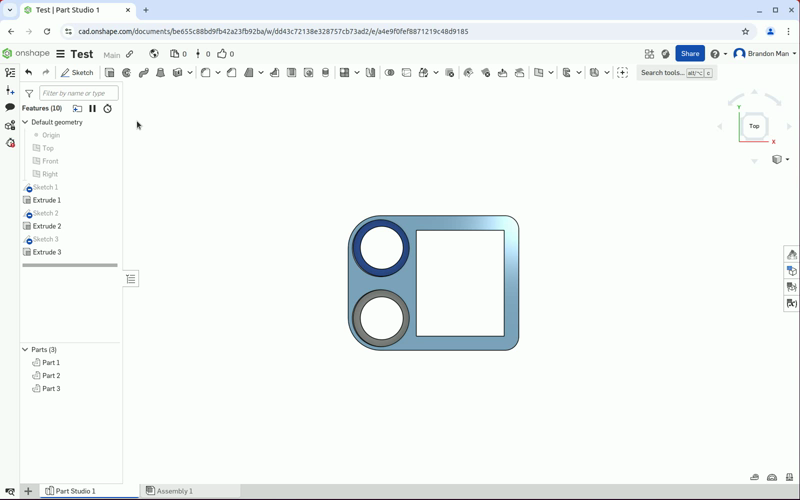
mouse_move(73, 189)
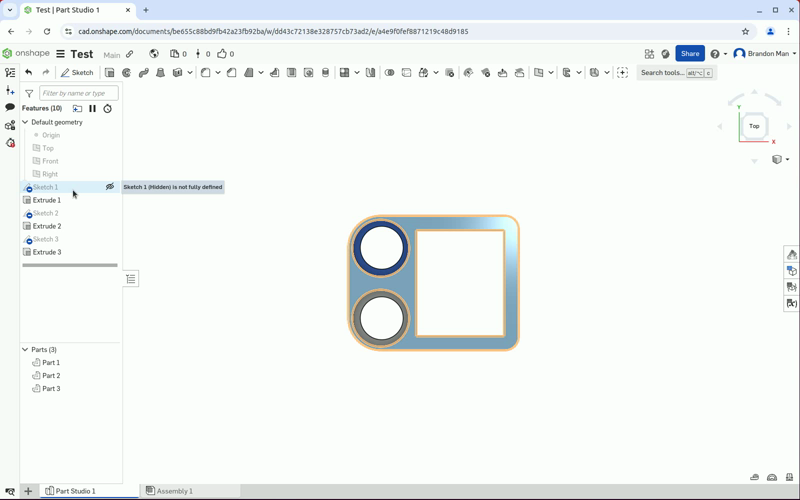
click(73, 189)
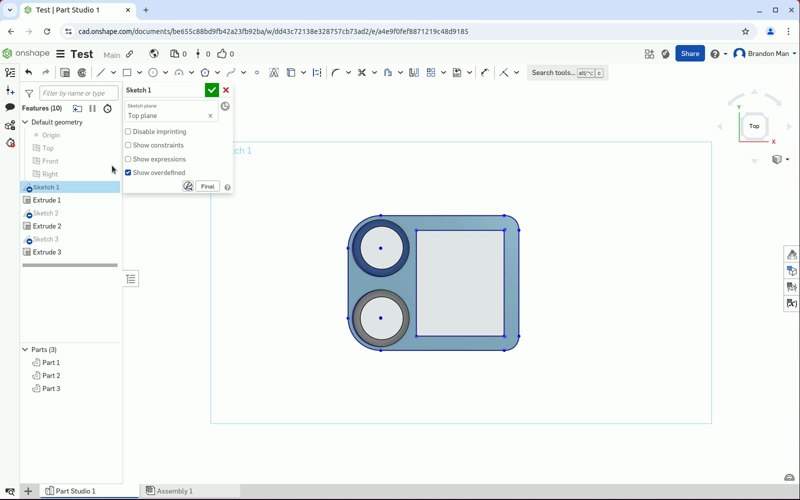
mouse_move(229, 92)
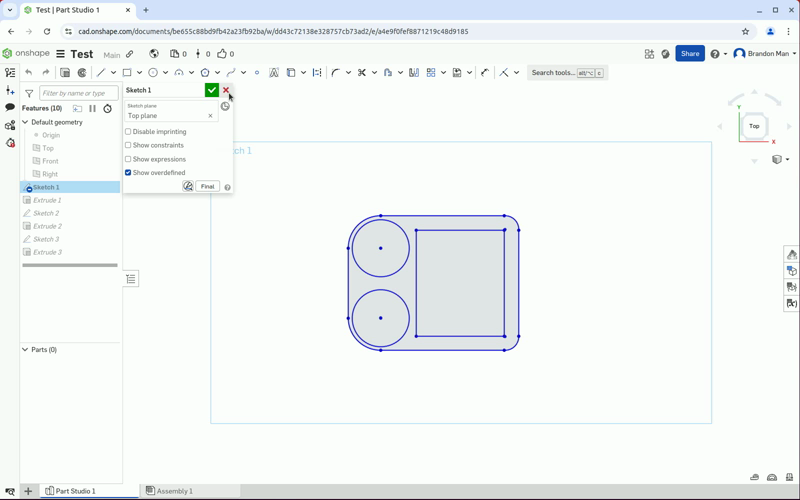
click(229, 92)
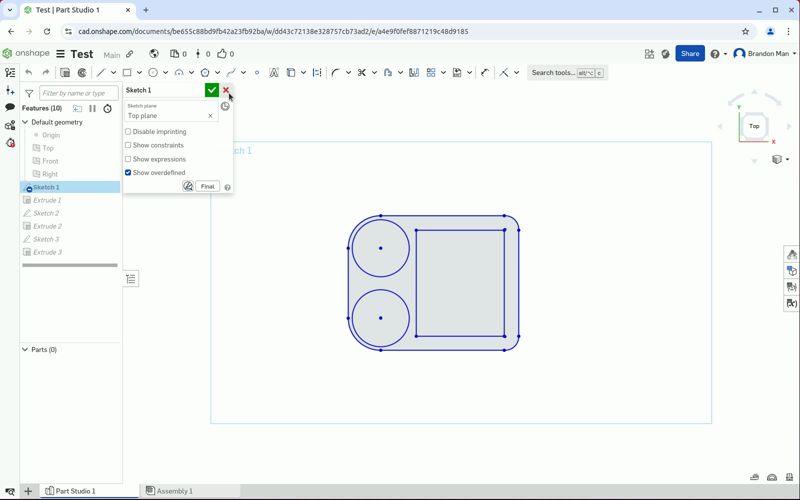
key(shift+s)
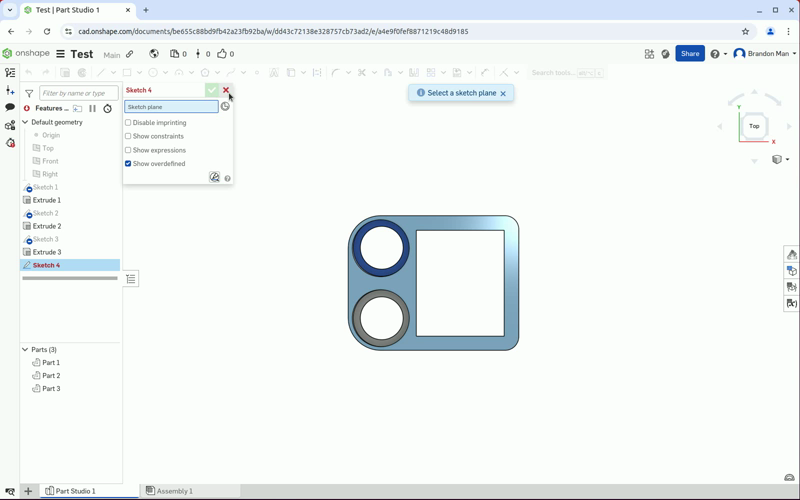
mouse_move(73, 150)
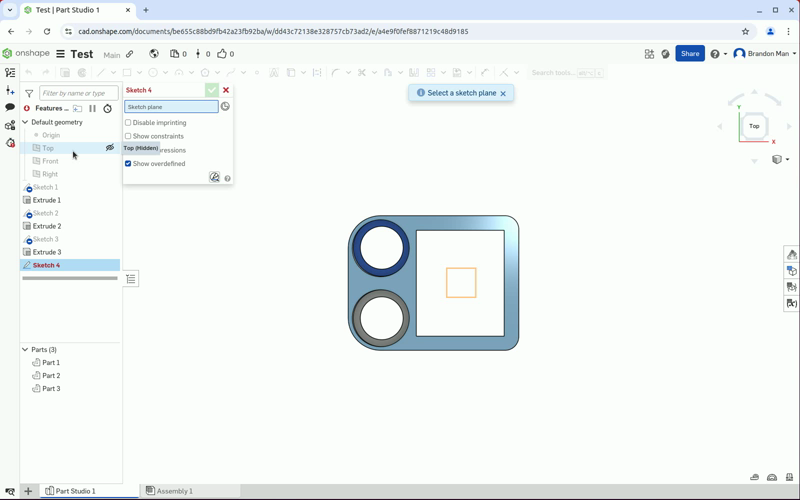
click(73, 150)
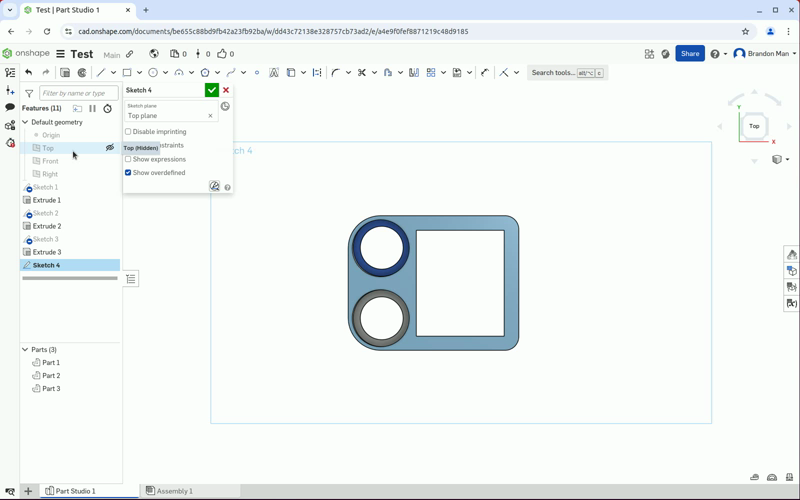
mouse_move(73, 352)
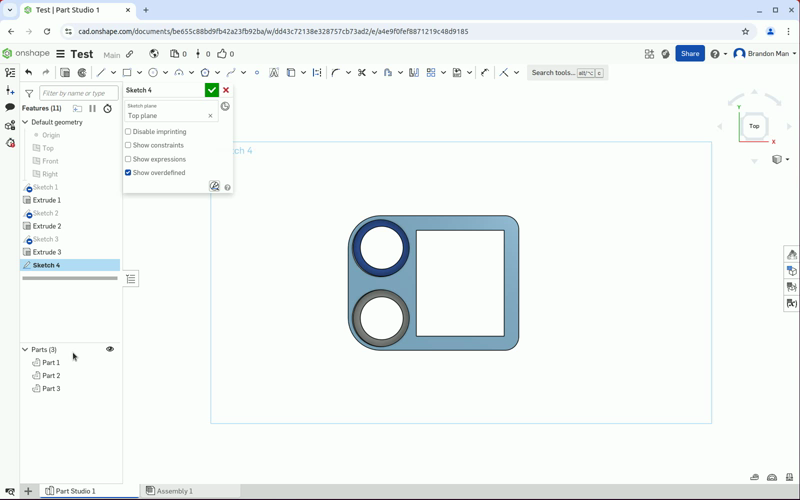
key(y)
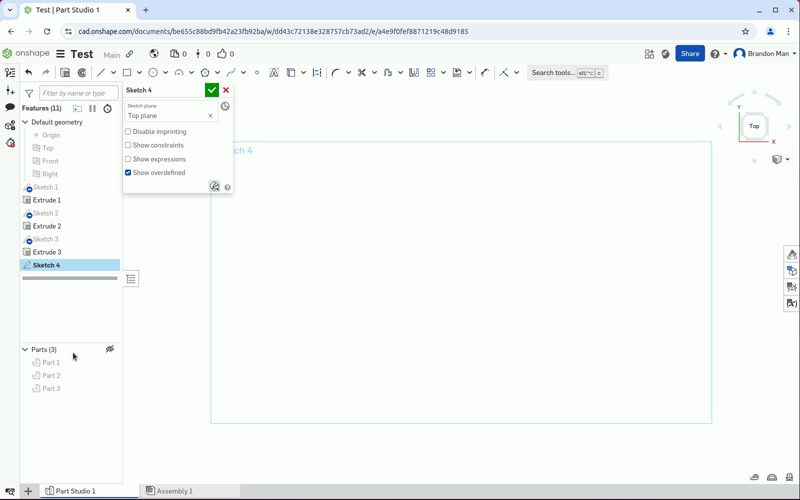
key(l)
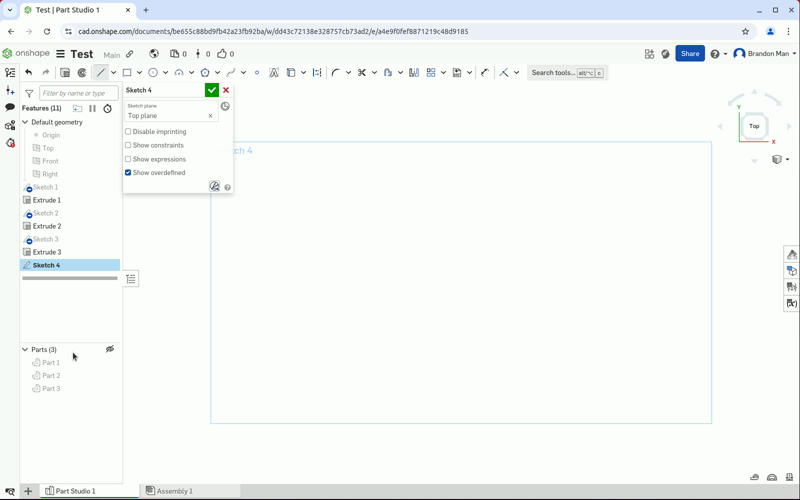
key_down(shift)
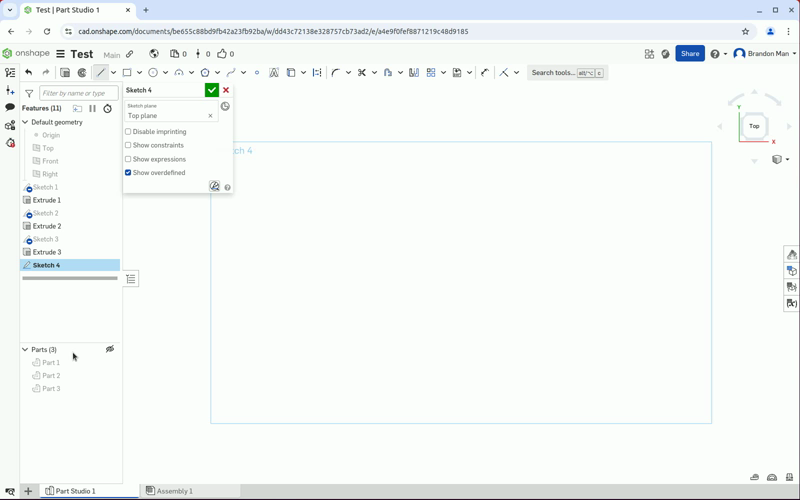
mouse_move(416, 336)
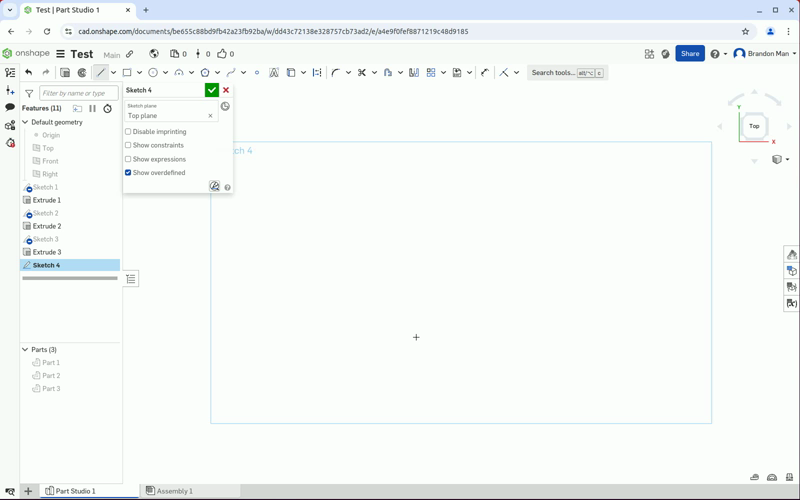
click(416, 336)
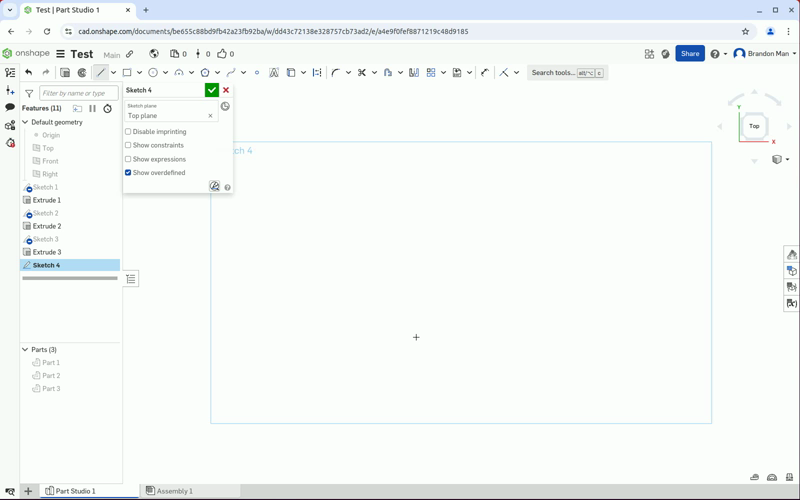
key_up(shift)
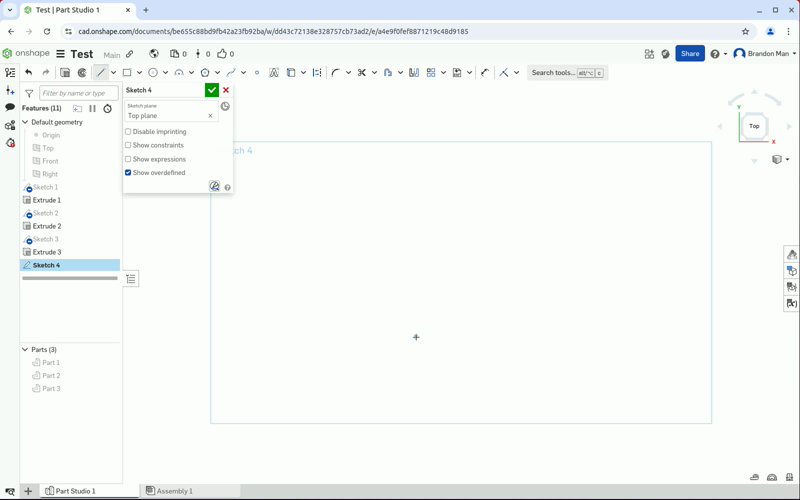
key_down(shift)
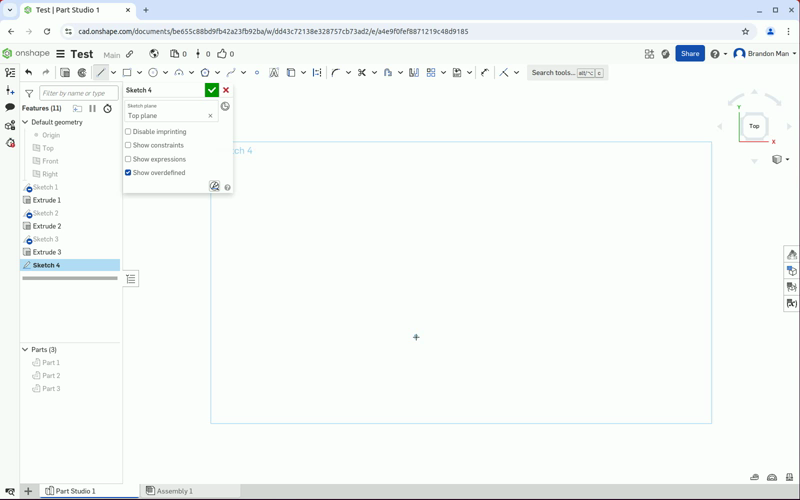
mouse_move(504, 336)
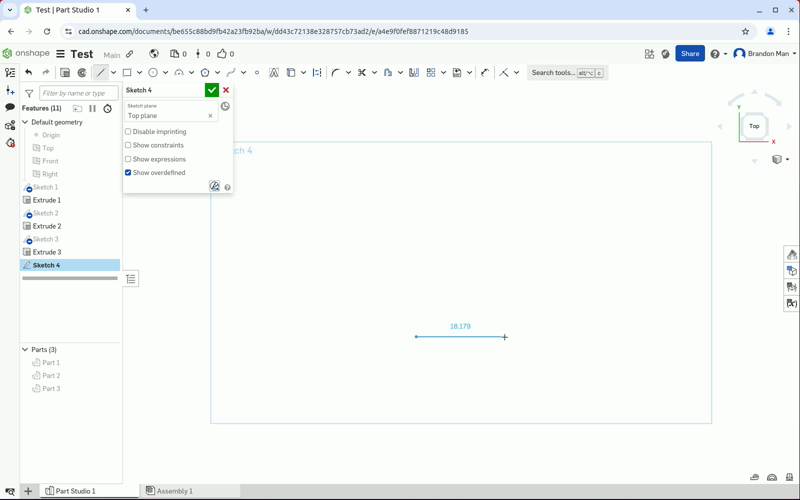
click(504, 336)
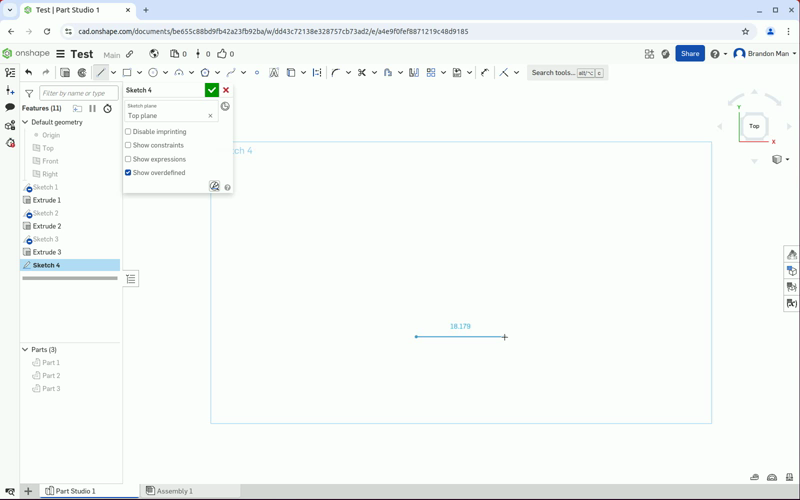
key_up(shift)
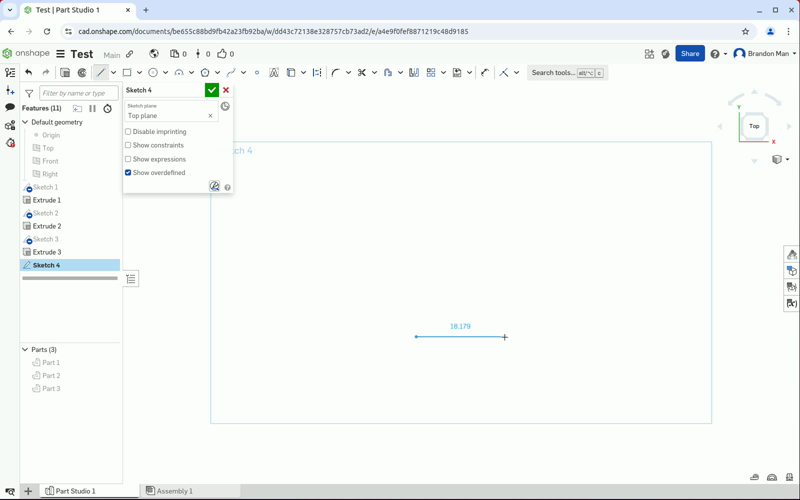
key_down(shift)
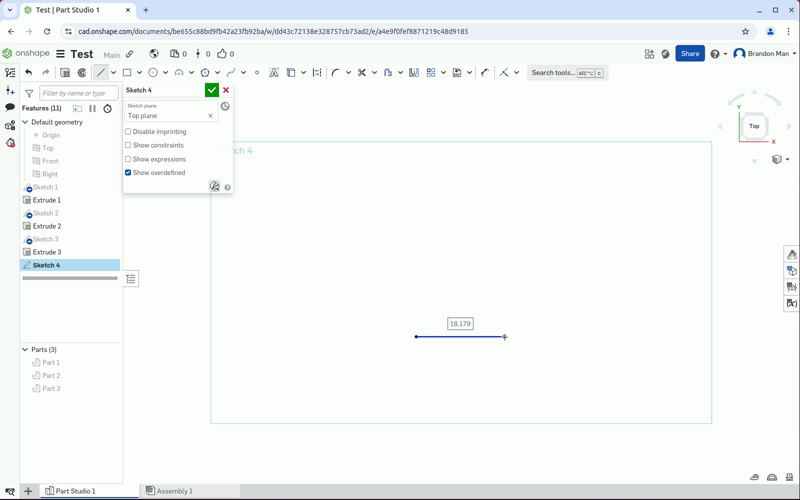
mouse_move(504, 230)
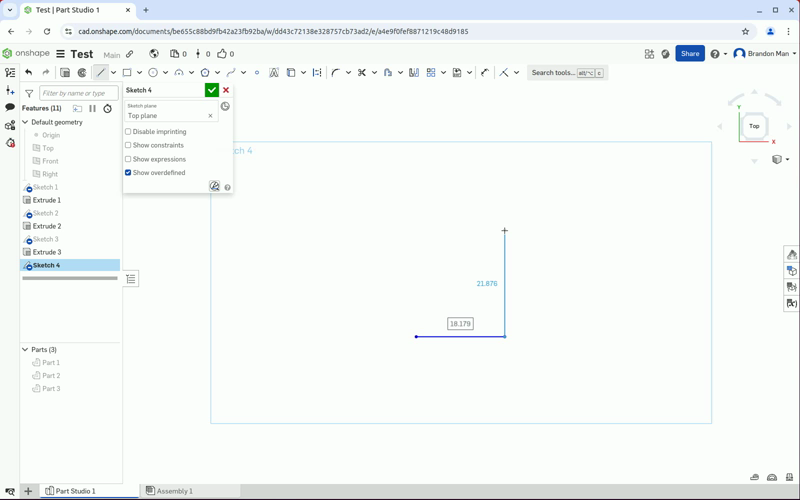
click(504, 230)
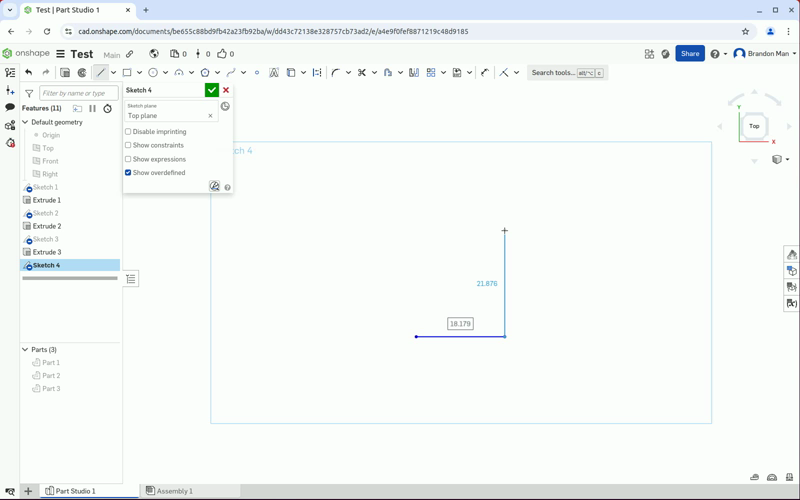
key_up(shift)
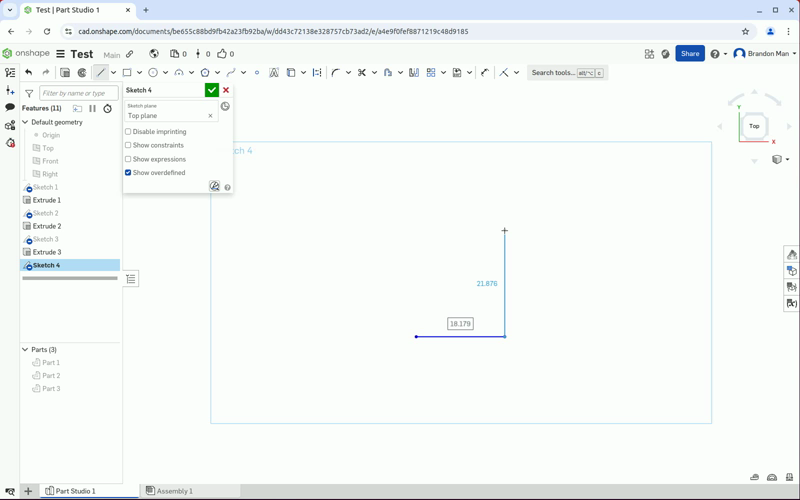
key_down(shift)
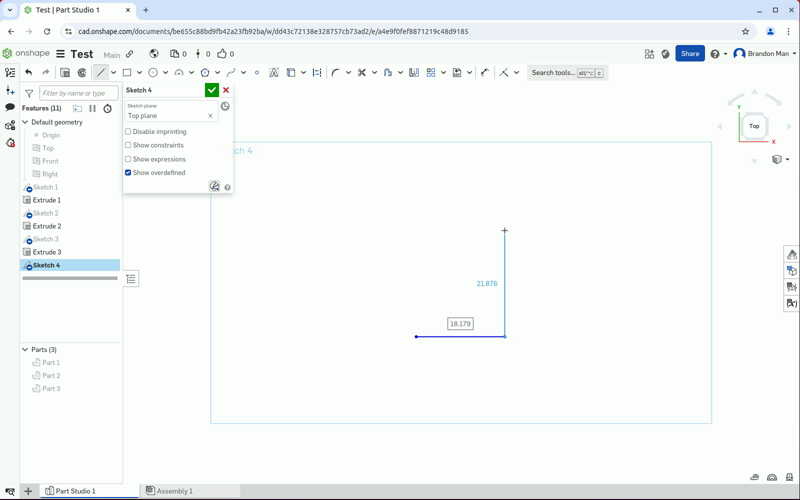
mouse_move(416, 230)
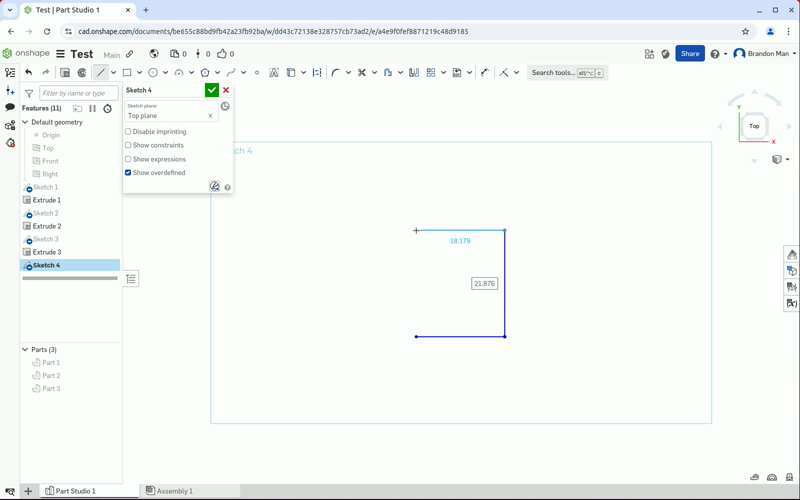
click(416, 230)
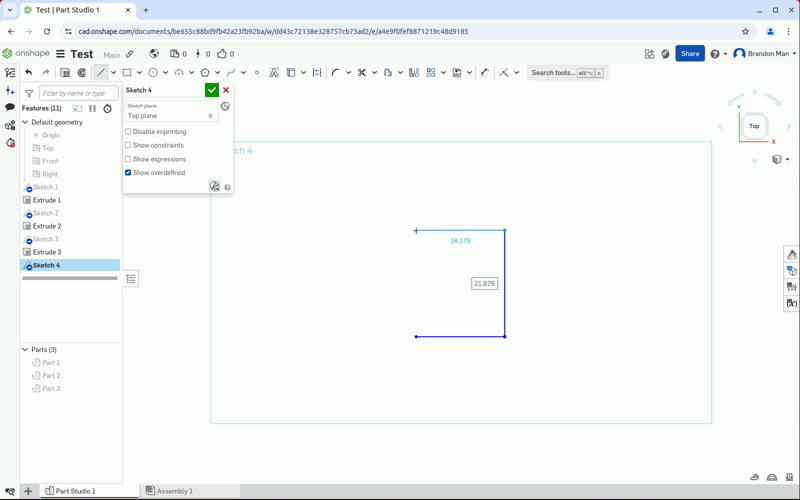
key_up(shift)
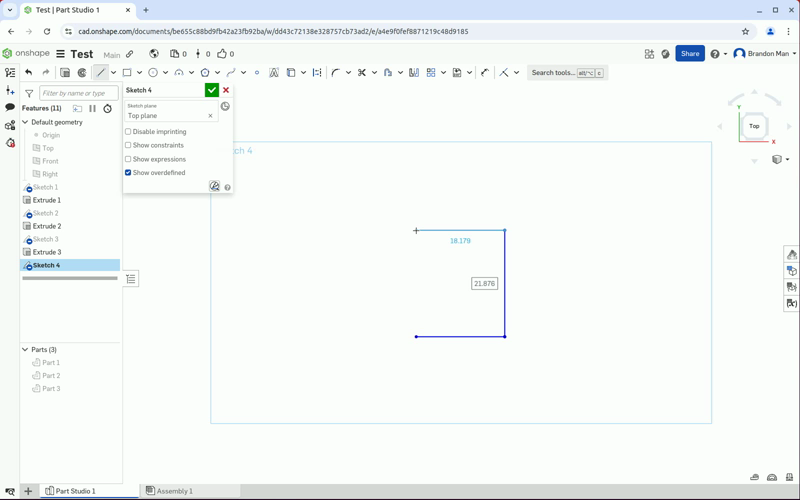
key_down(shift)
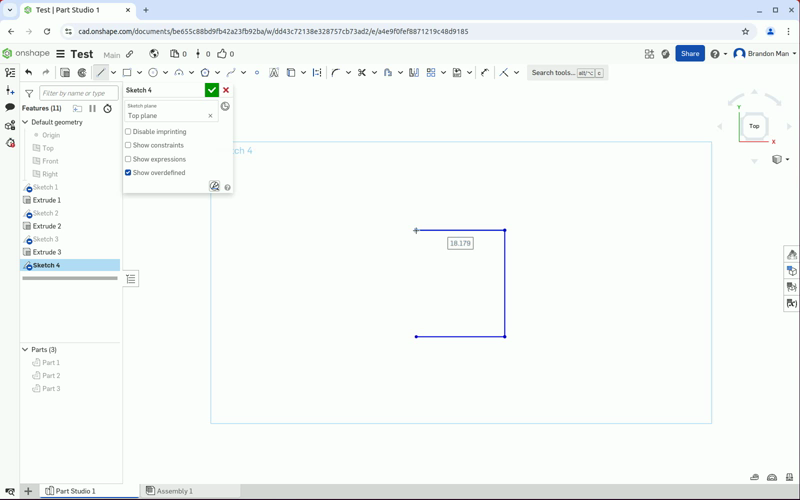
mouse_move(416, 336)
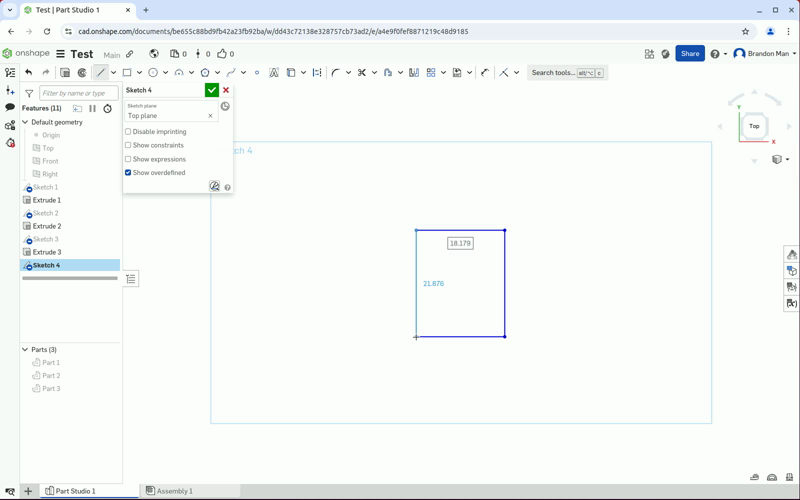
key_up(shift)
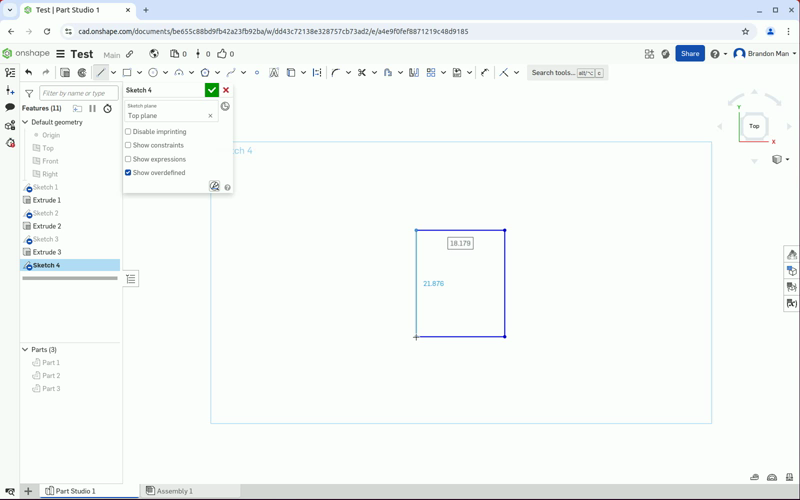
click(416, 336)
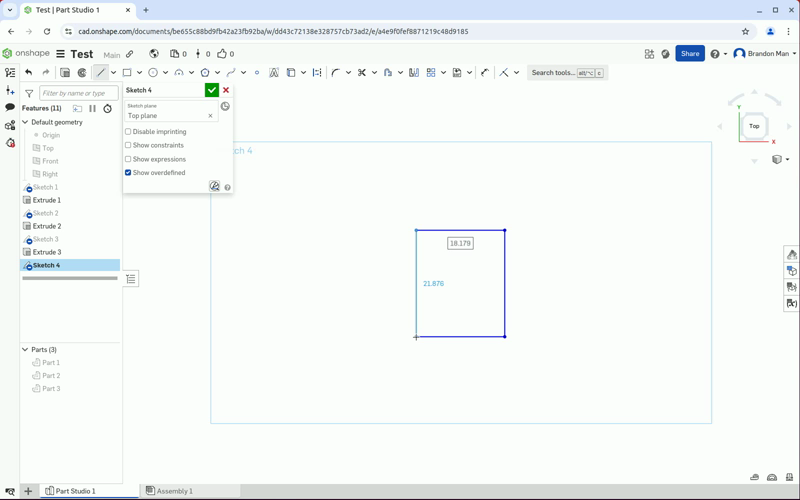
key(esc)
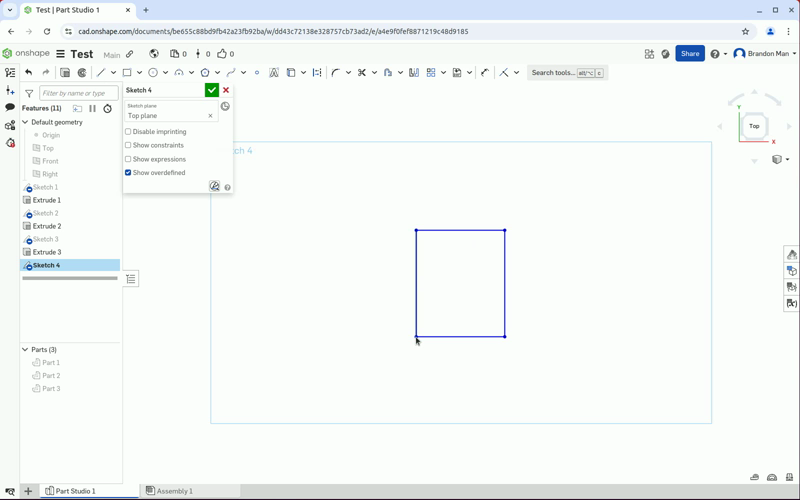
key(c)
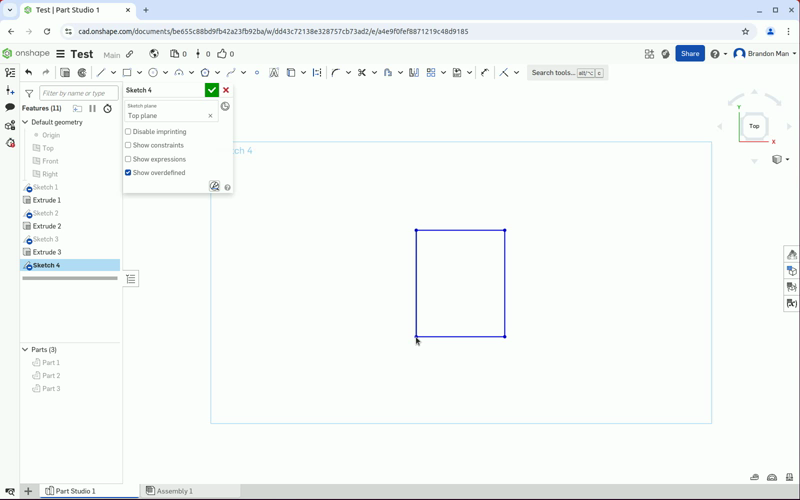
key_down(shift)
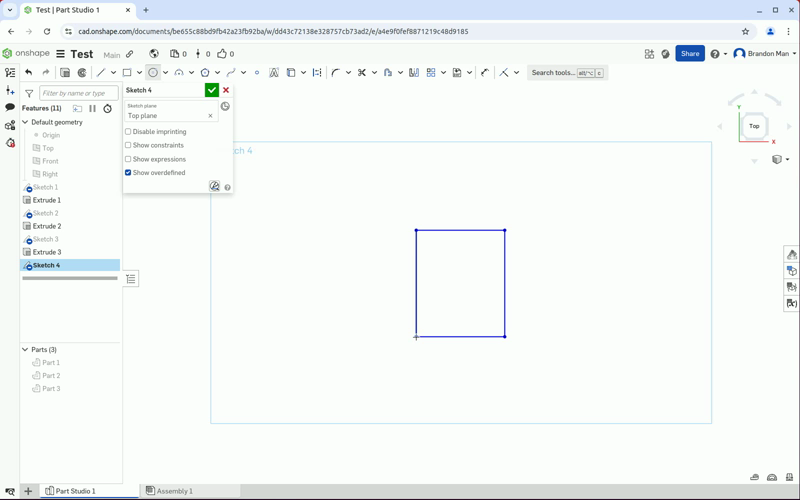
mouse_move(461, 282)
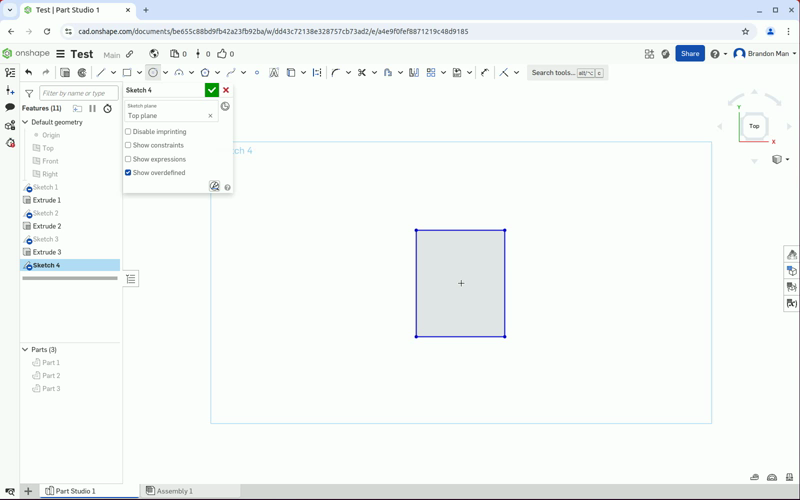
click(461, 282)
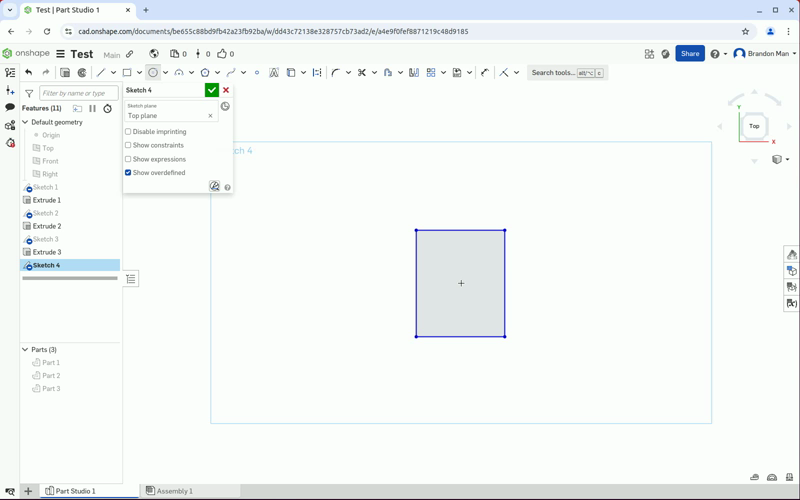
key_up(shift)
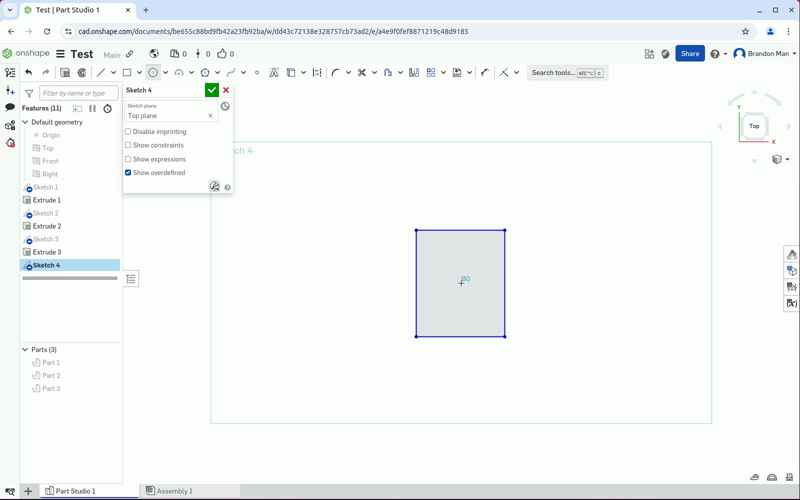
mouse_move(479, 282)
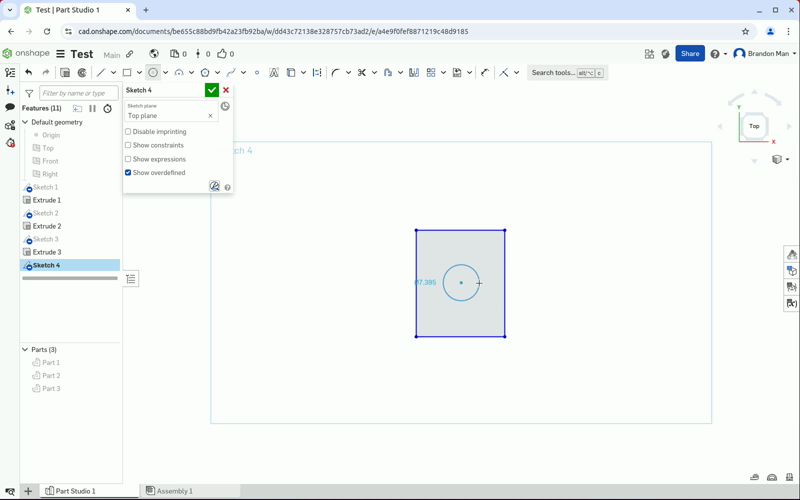
click(479, 282)
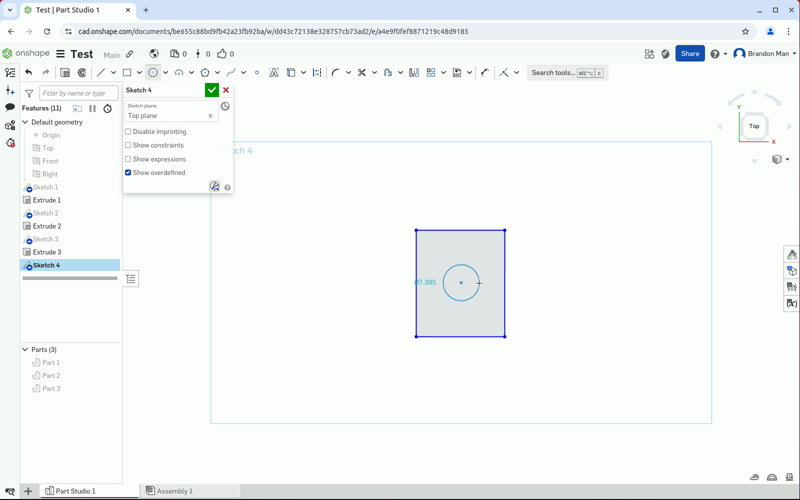
key(esc)
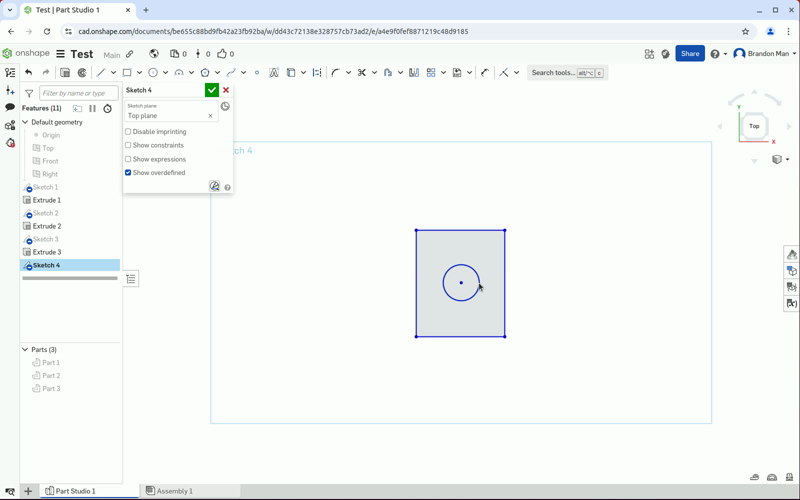
key(c)
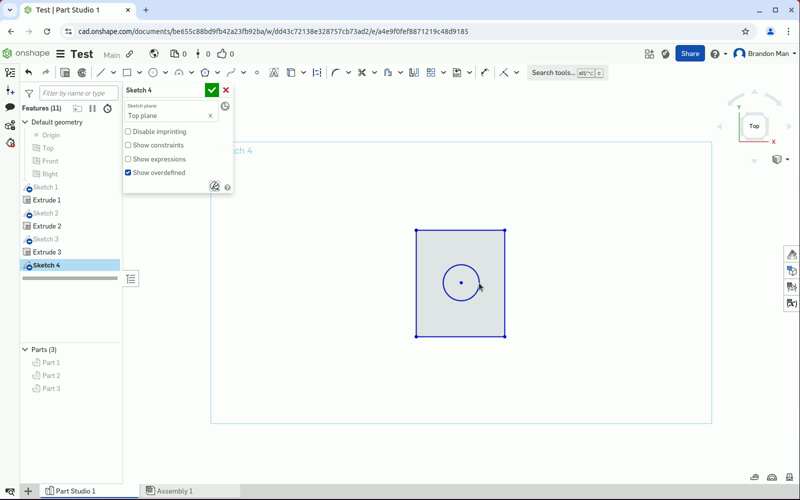
key_down(shift)
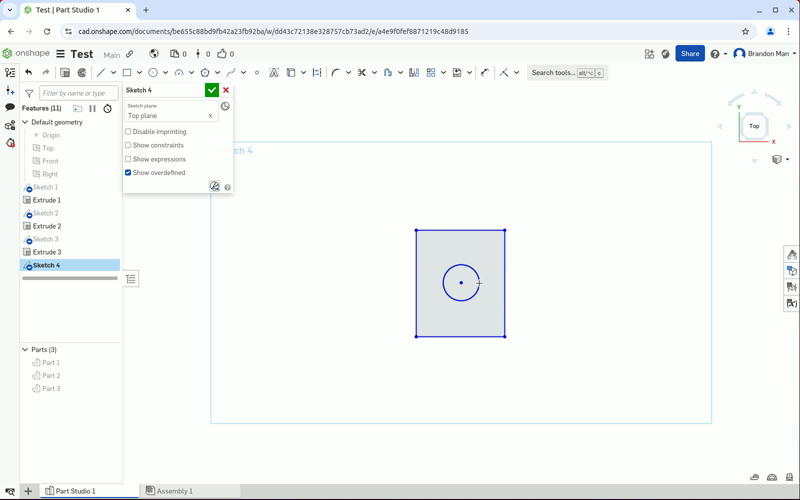
mouse_move(461, 323)
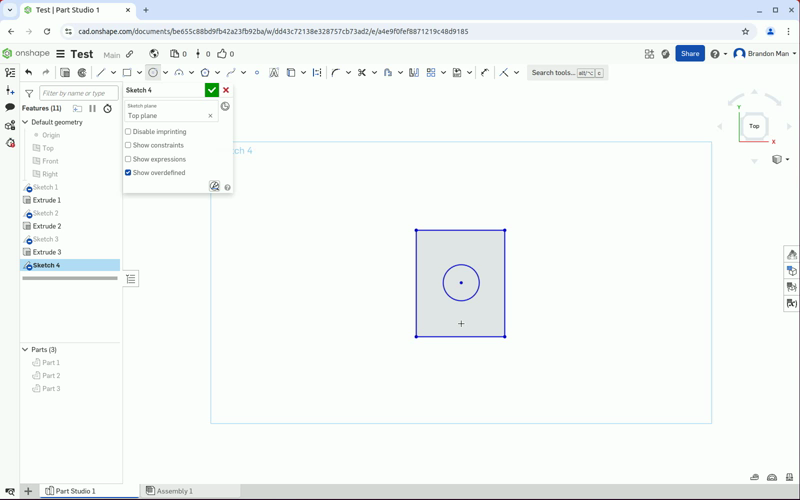
click(461, 323)
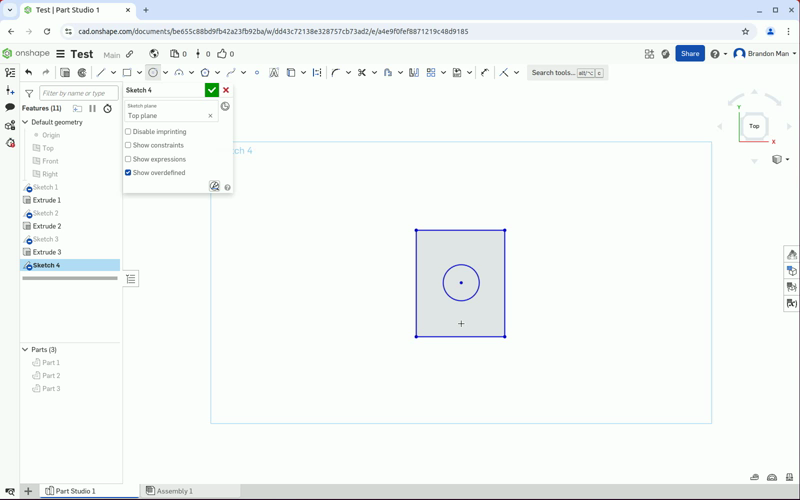
key_up(shift)
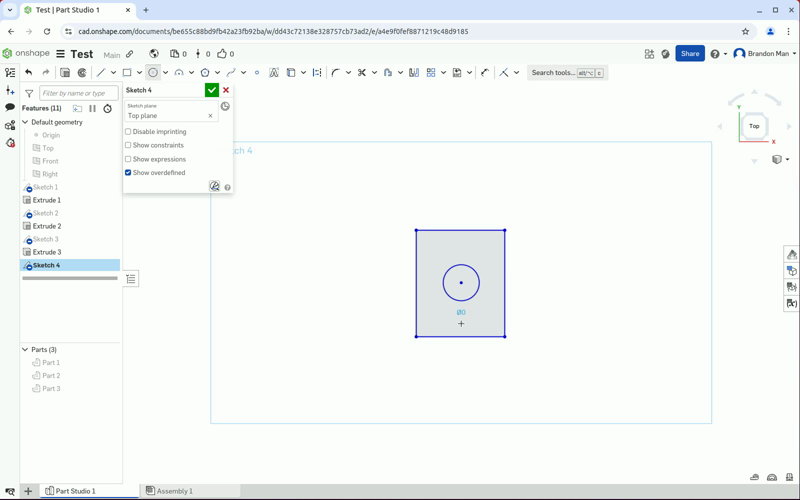
mouse_move(470, 323)
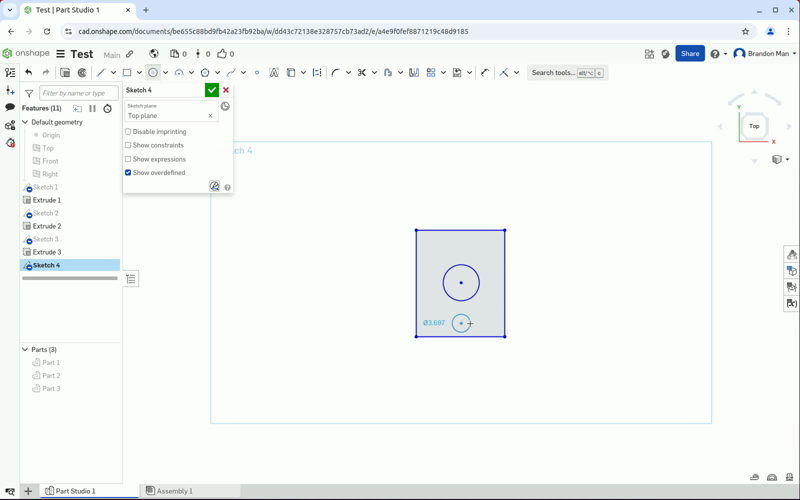
click(470, 323)
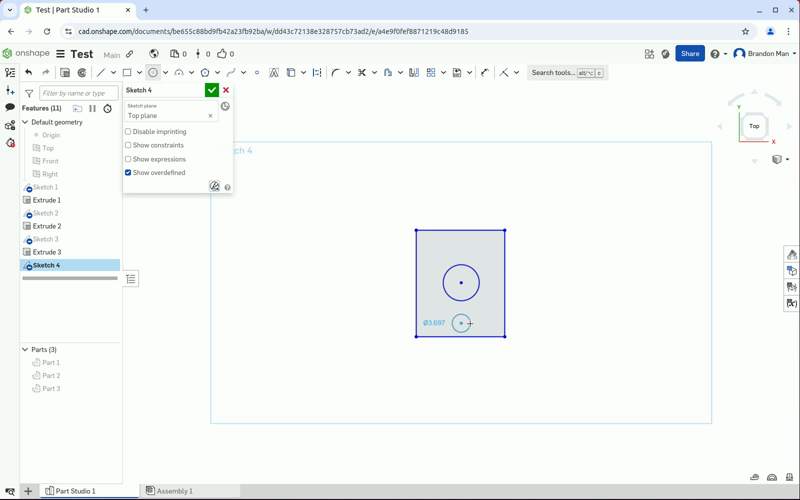
key(esc)
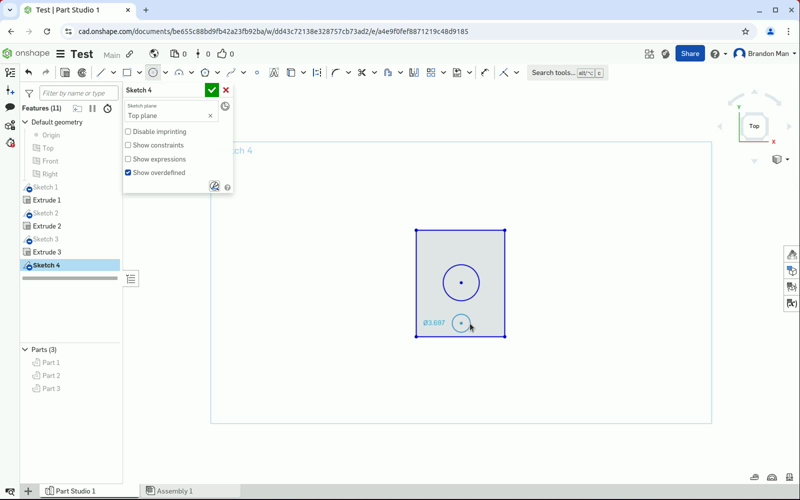
key(c)
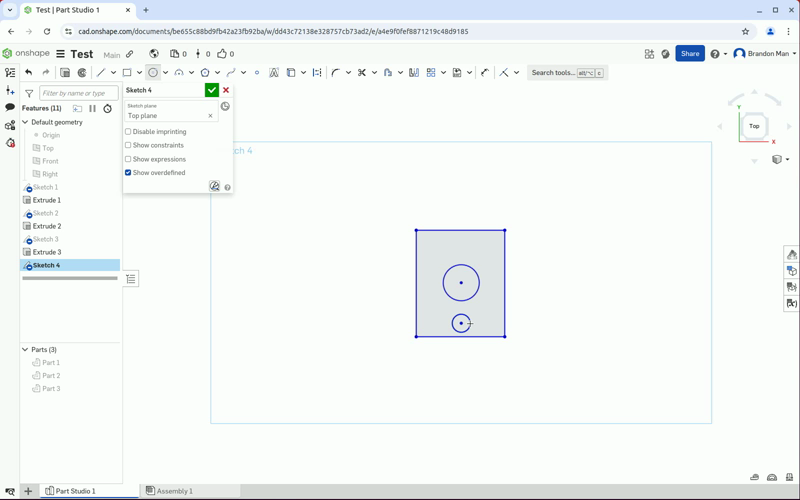
key_down(shift)
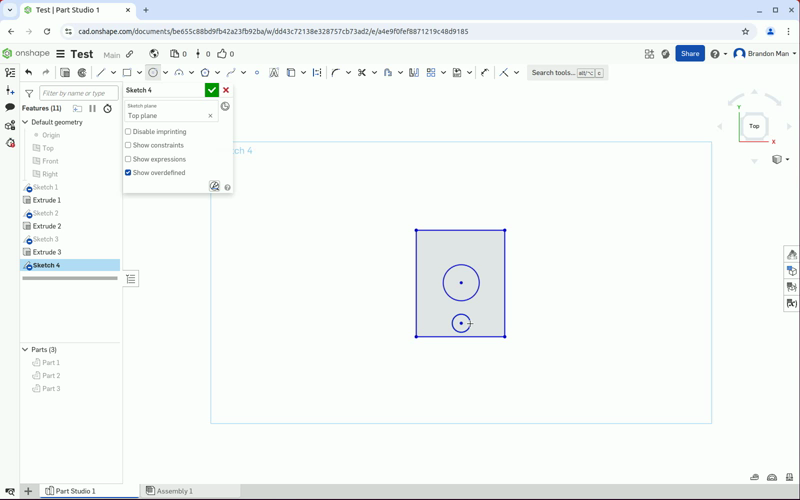
mouse_move(461, 243)
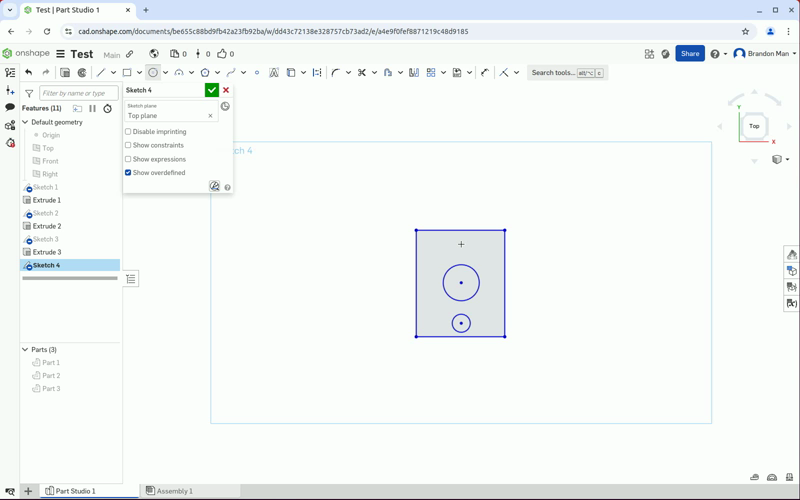
click(461, 243)
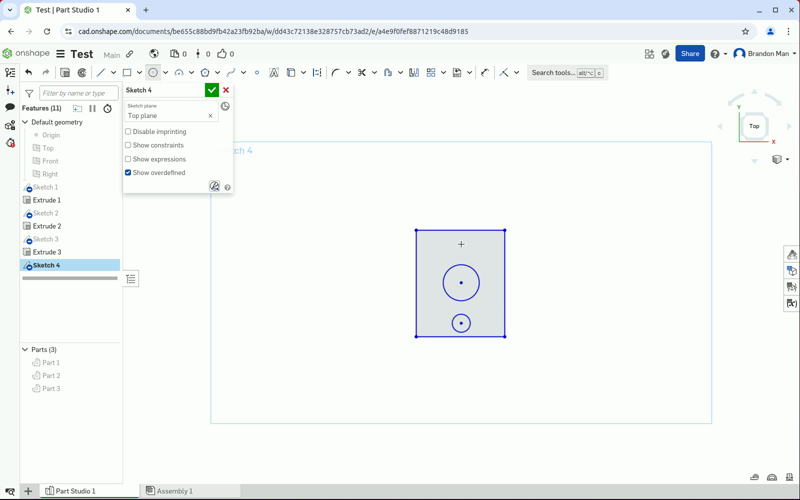
key_up(shift)
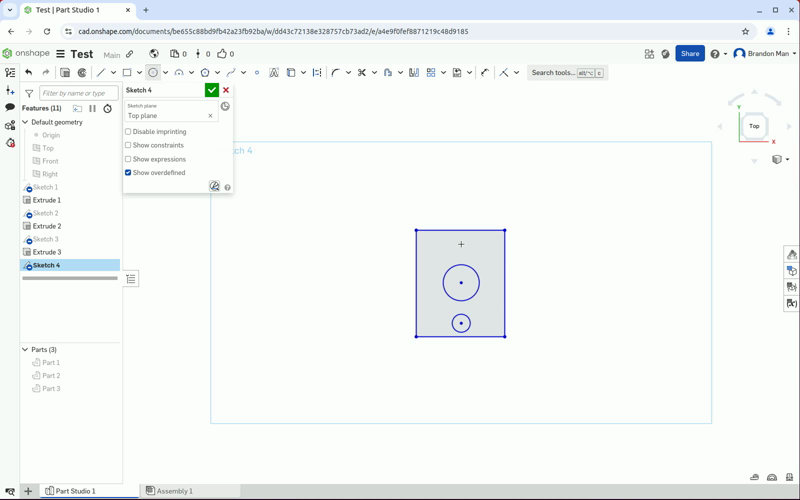
mouse_move(470, 243)
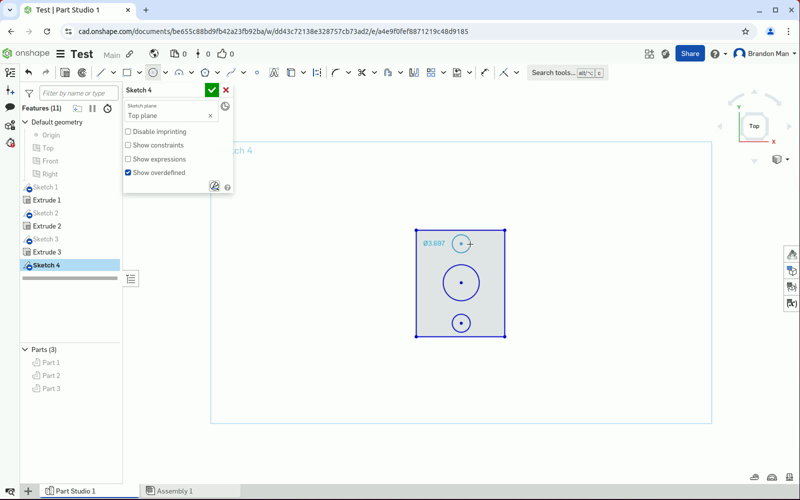
click(470, 243)
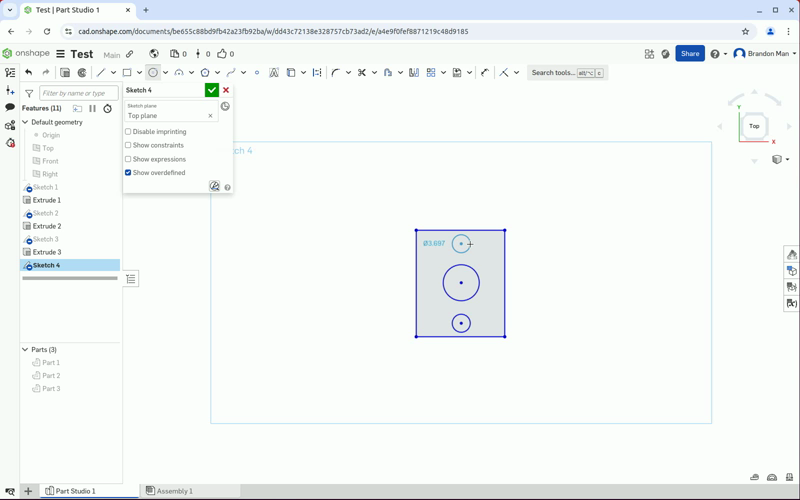
key(esc)
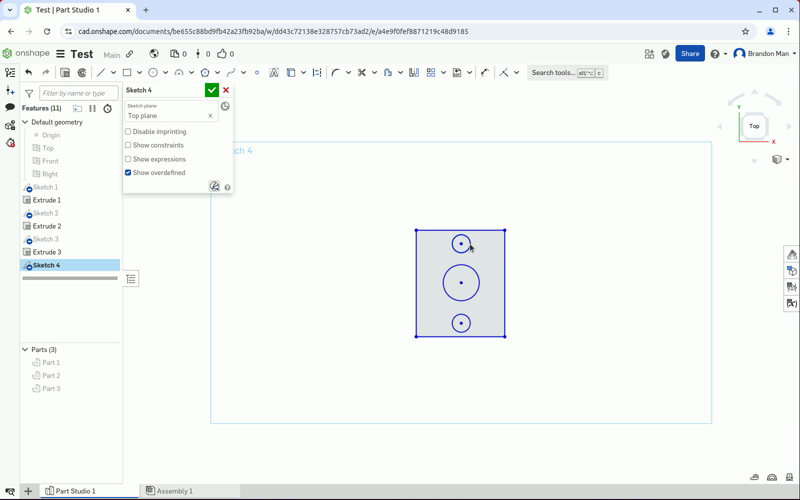
mouse_move(429, 276)
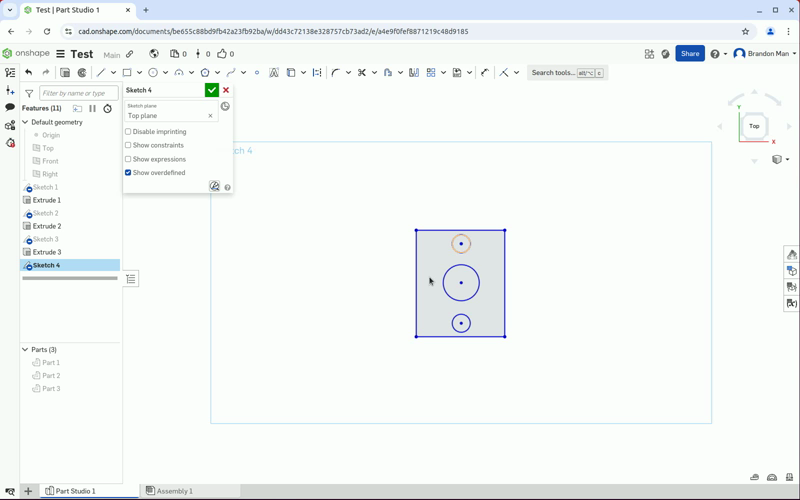
click(429, 276)
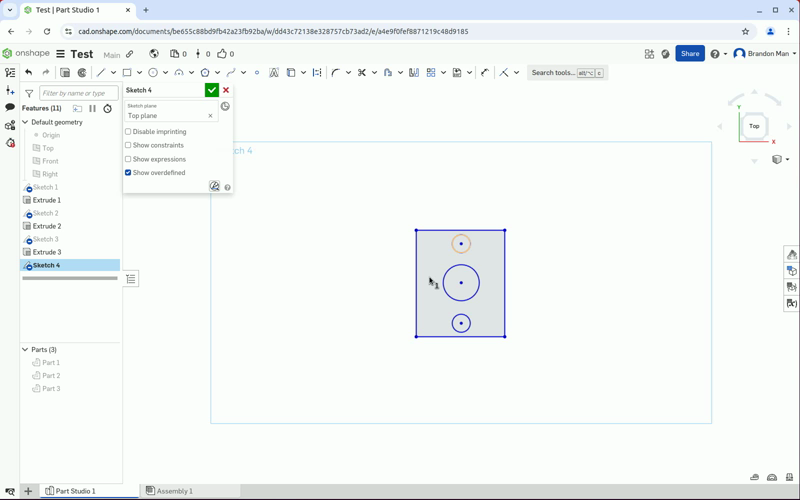
mouse_move(73, 352)
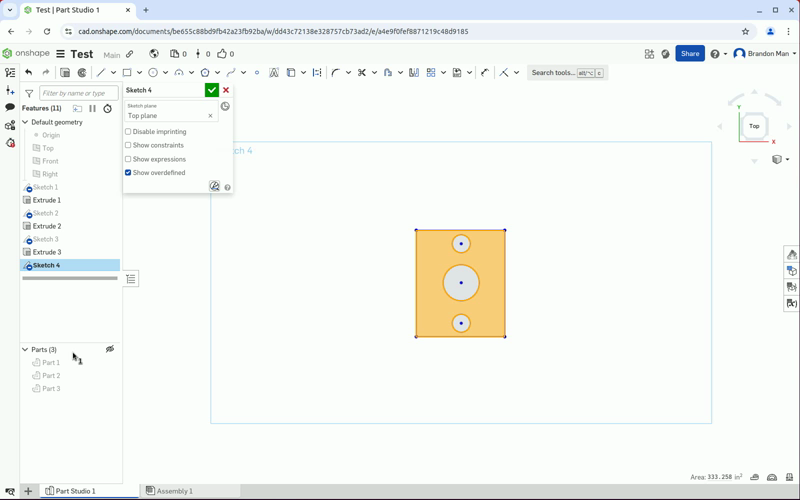
key(shift+y)
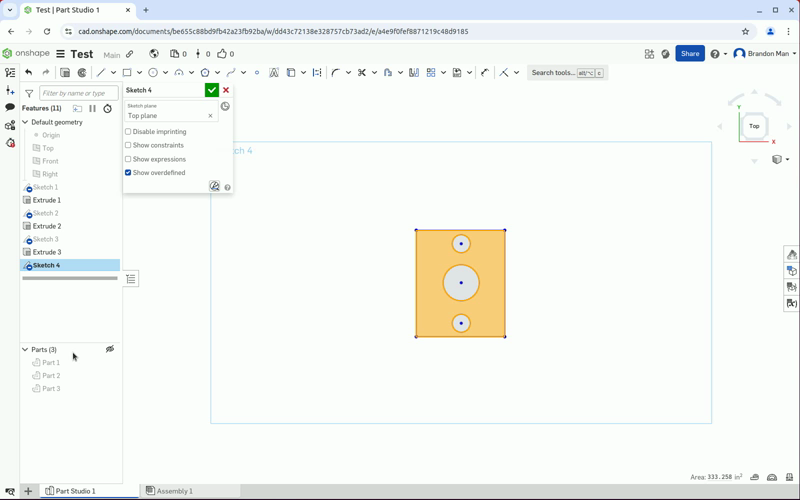
key(shift+e)
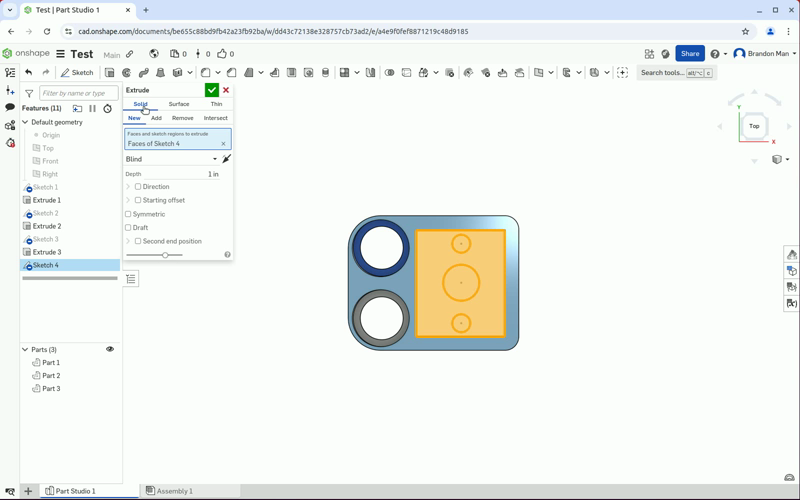
mouse_move(143, 106)
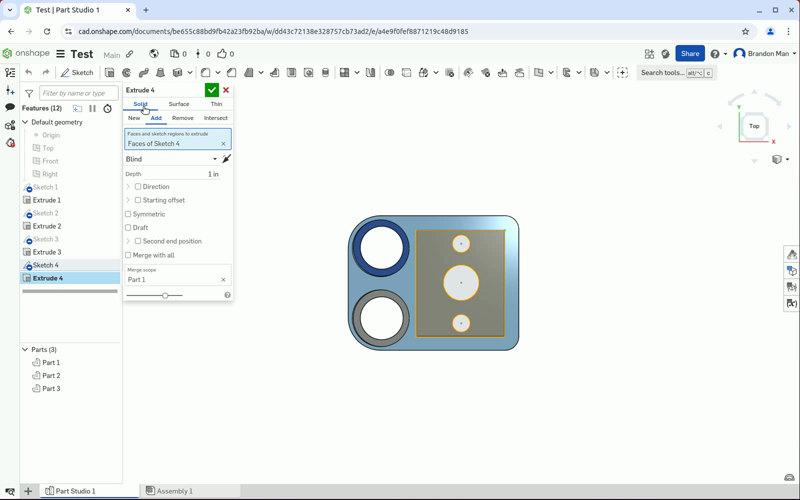
click(143, 106)
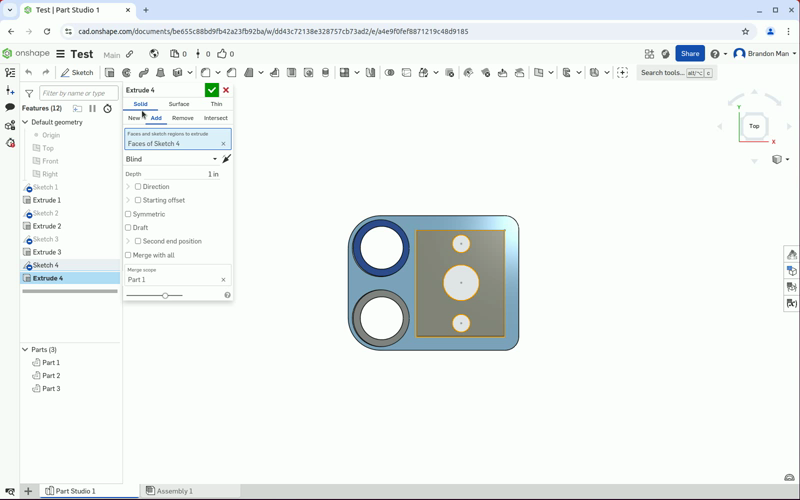
mouse_move(137, 120)
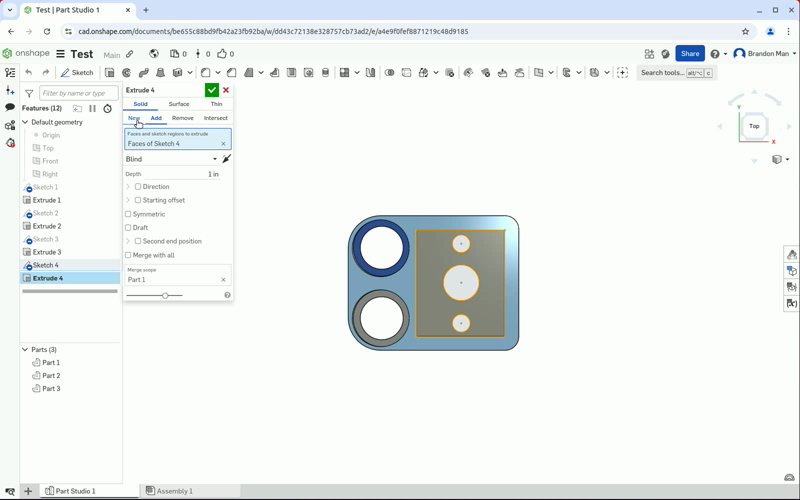
click(137, 120)
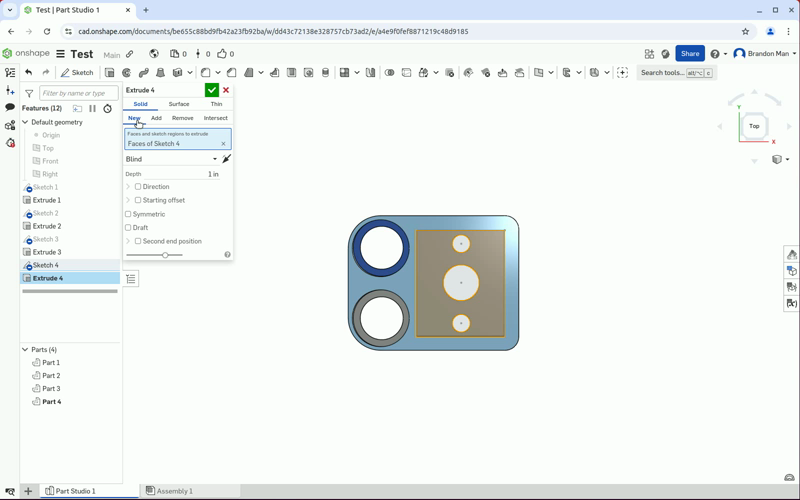
key(tab, 4)
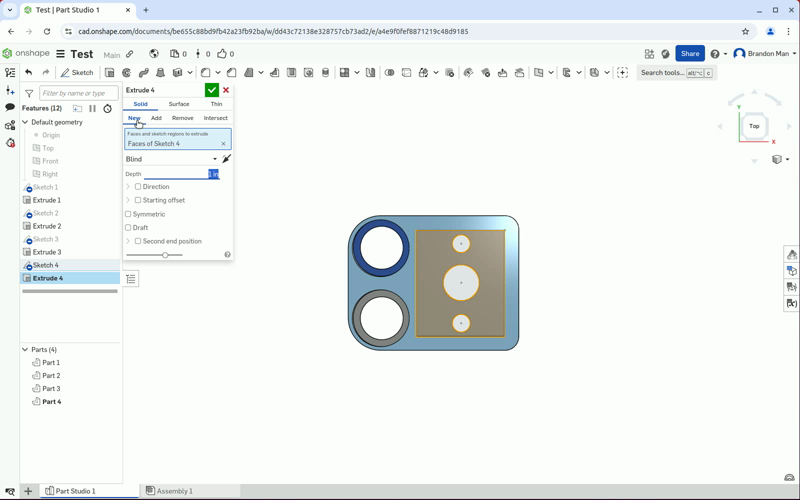
text(1.444)
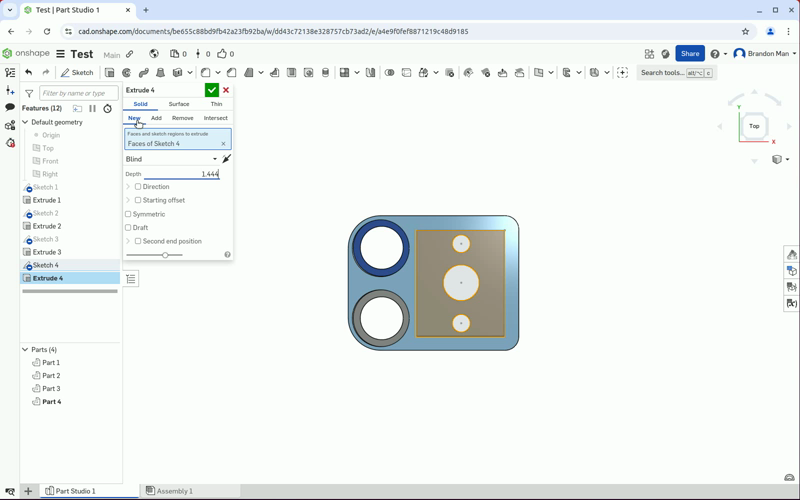
key(enter)
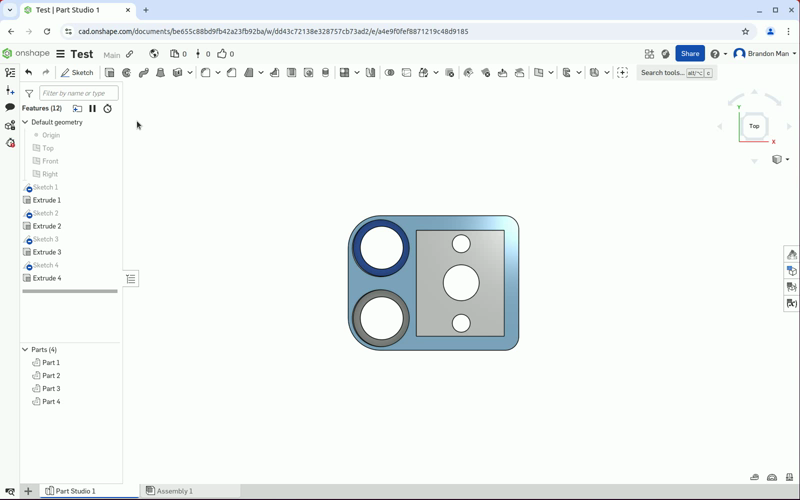
key(shift+h)
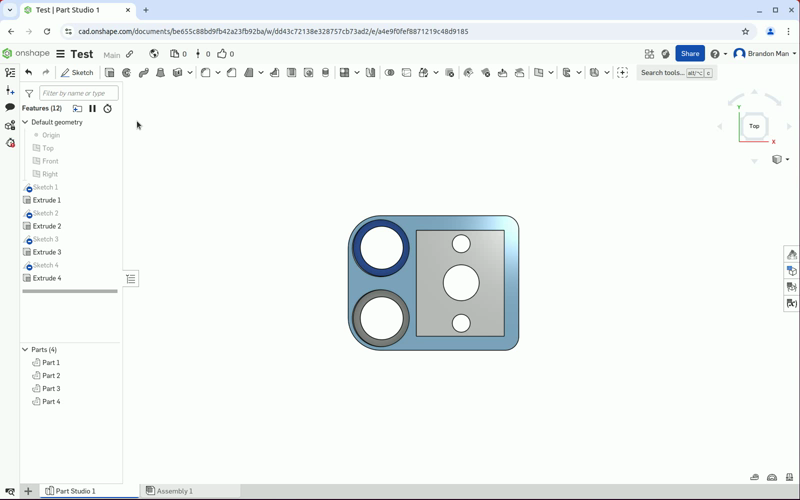
key(shift+h)
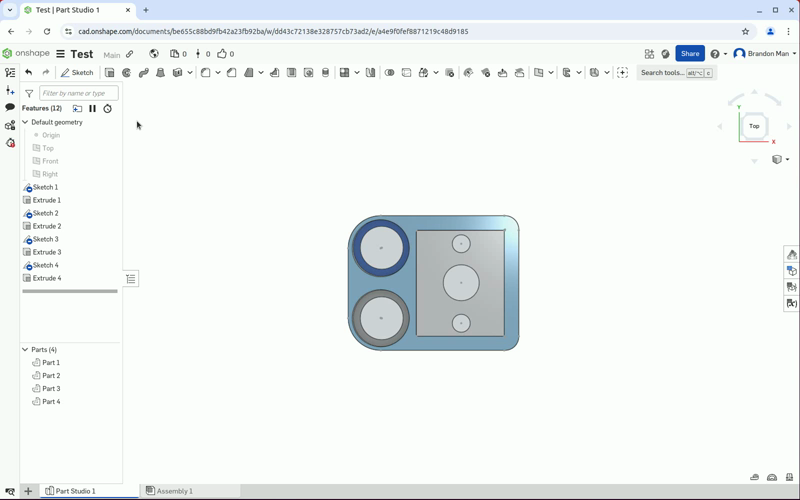
key(shift+7)
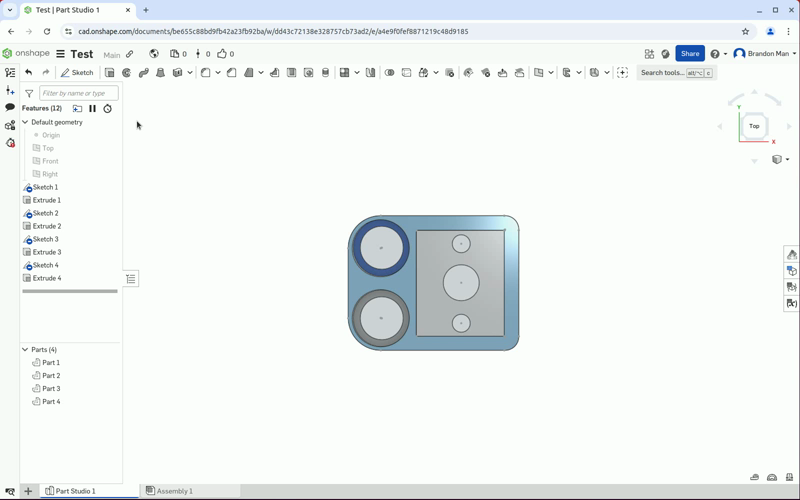
key(up, 3)
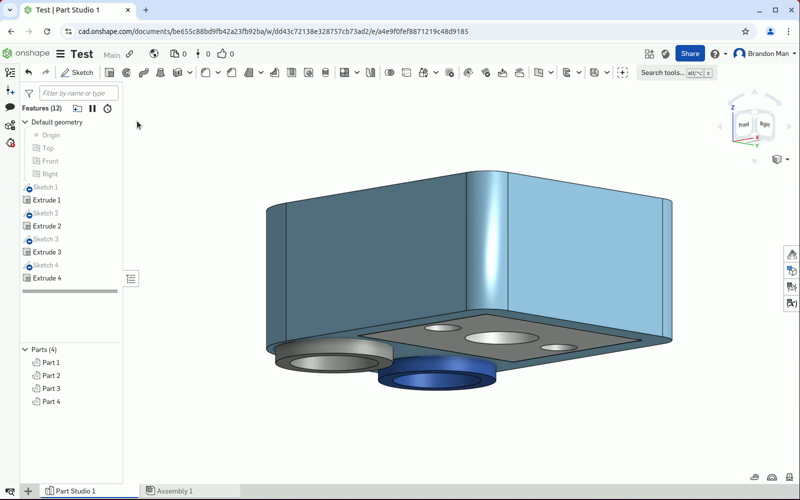
key(left, 3)
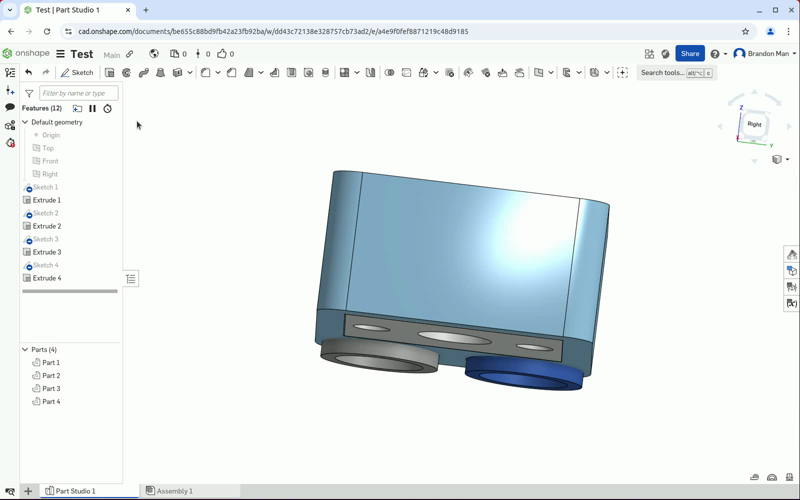
key(right, 3)
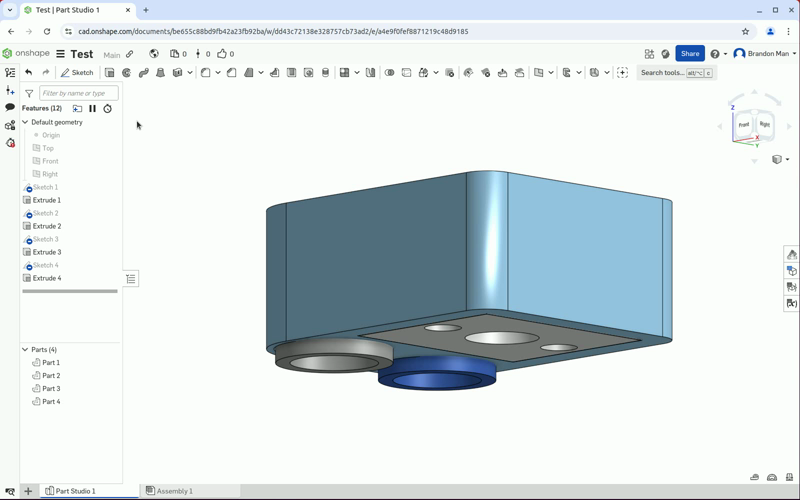
key(down, 3)
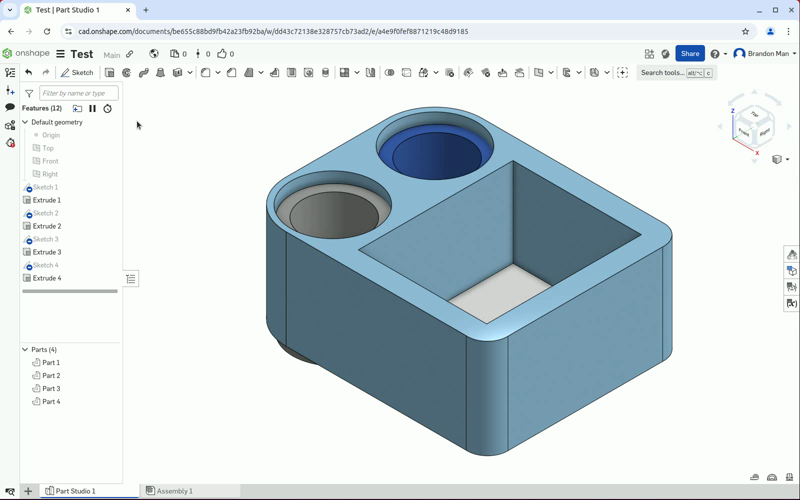
mouse_move(73, 189)
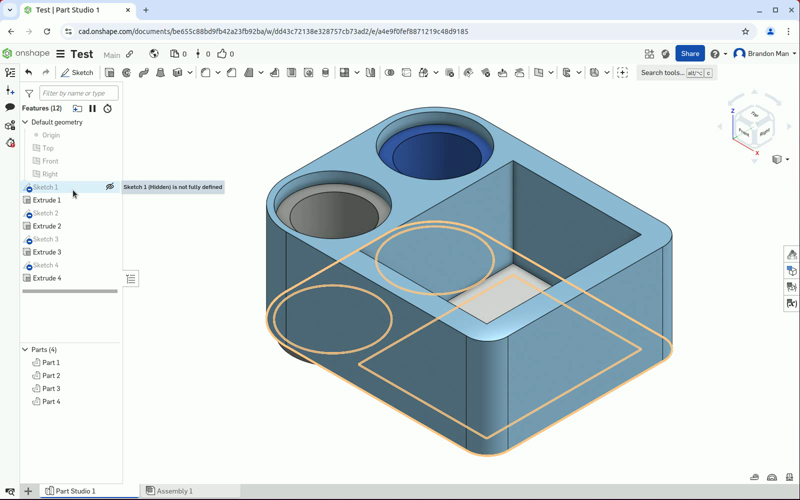
click(73, 189)